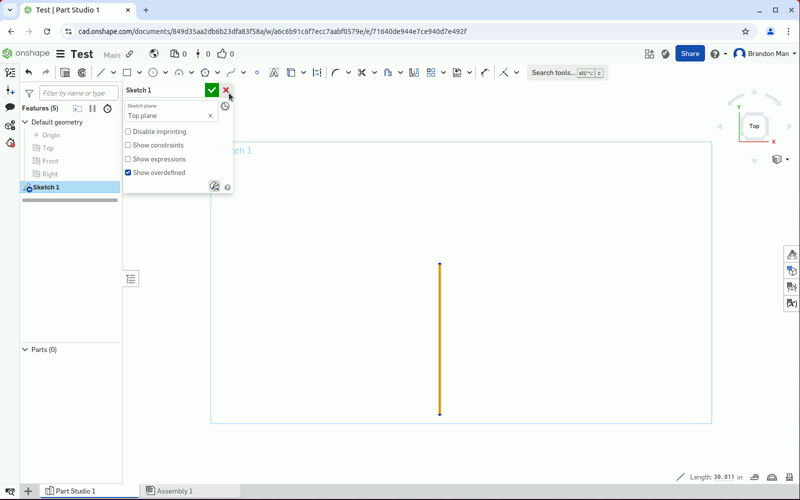
key(shift+h)
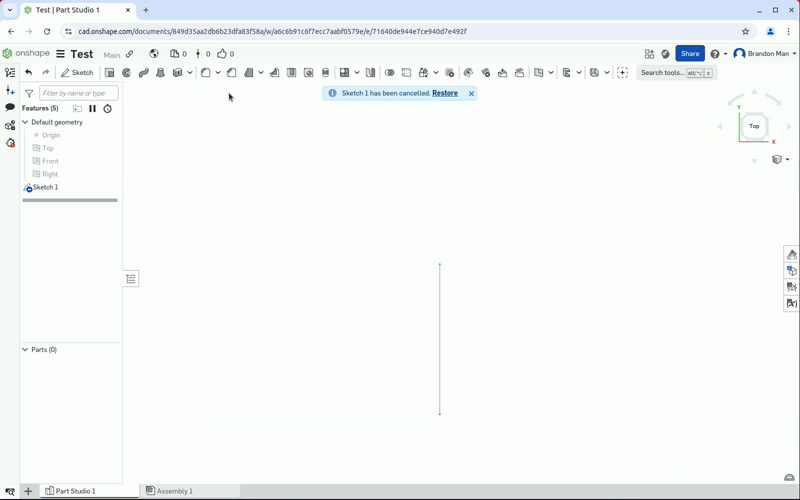
key(shift+s)
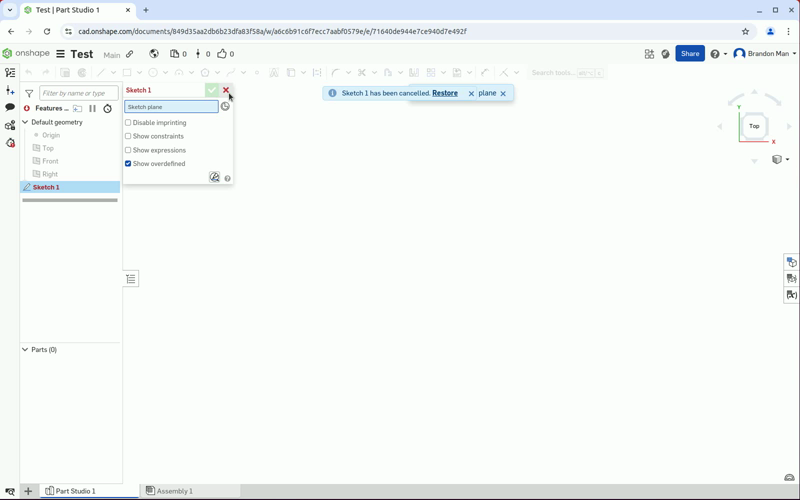
mouse_move(73, 150)
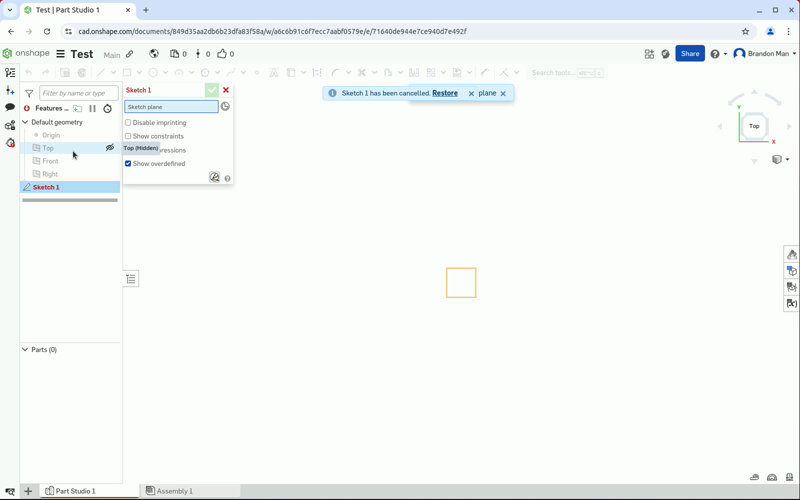
click(73, 150)
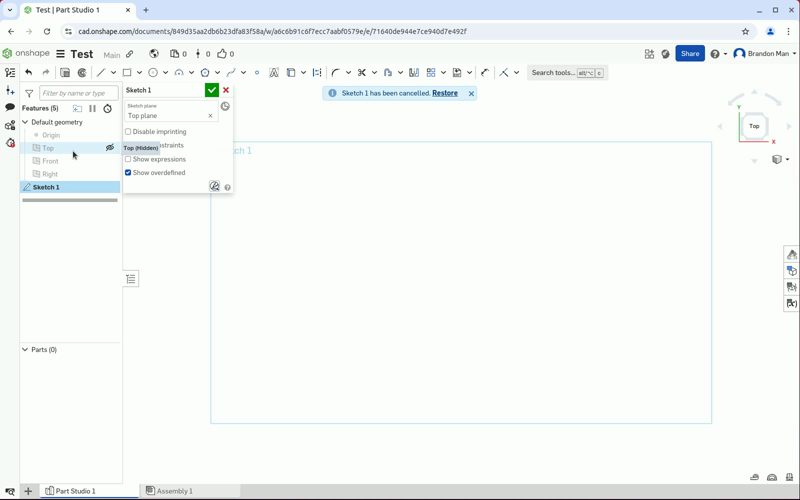
mouse_move(73, 352)
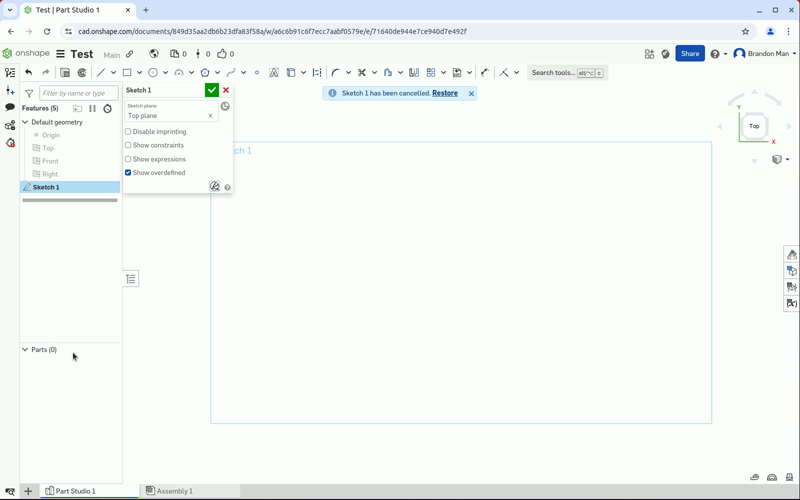
key(y)
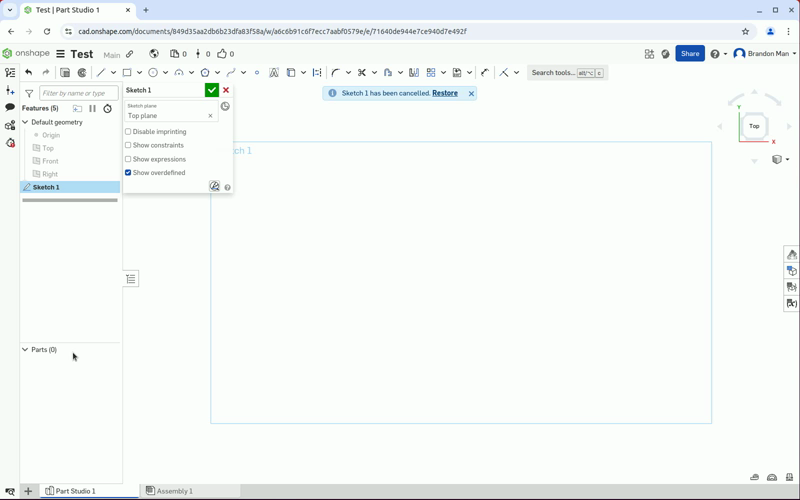
key(l)
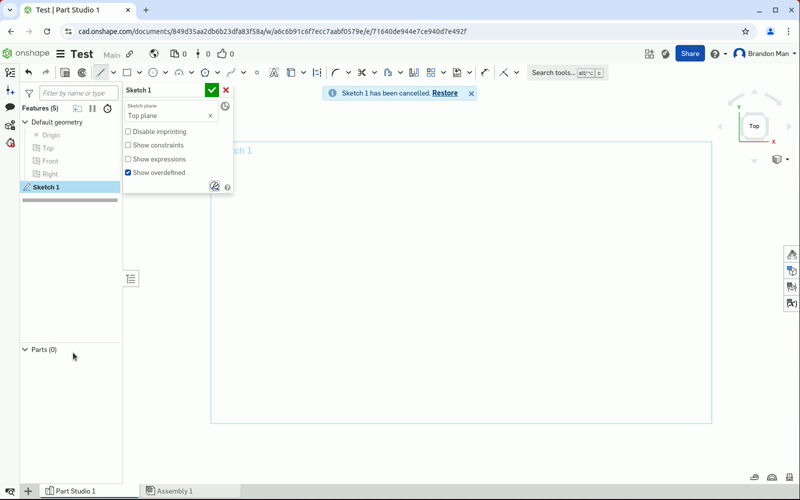
key_down(shift)
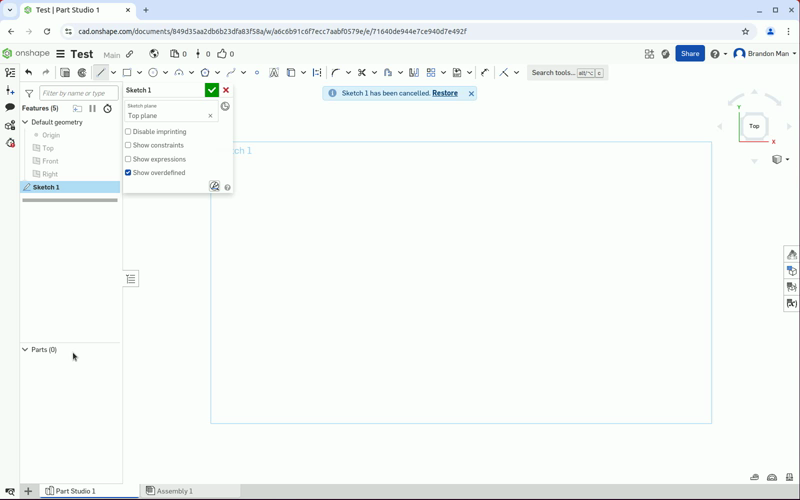
mouse_move(404, 294)
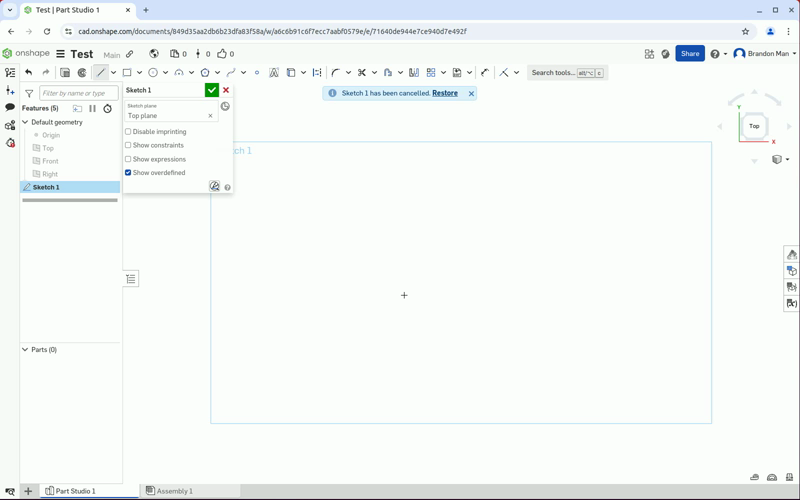
click(404, 294)
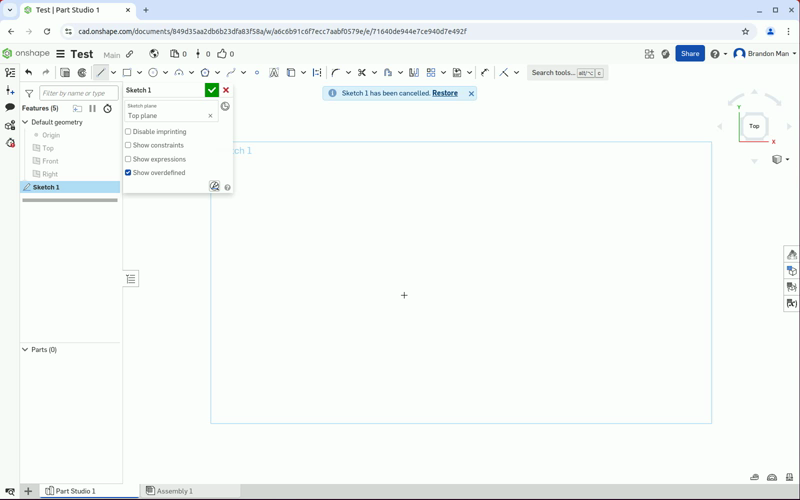
key_up(shift)
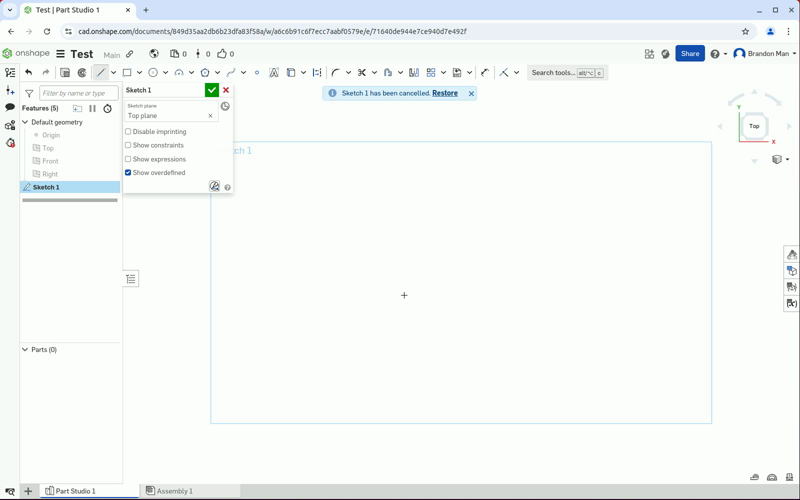
key_down(shift)
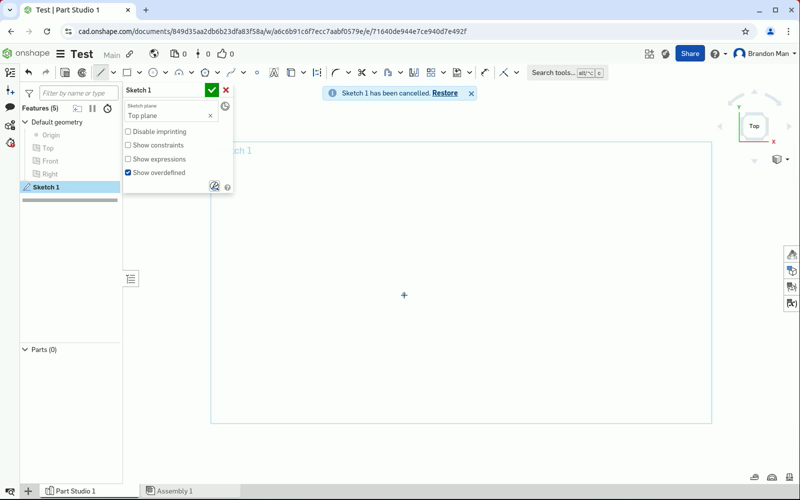
mouse_move(516, 294)
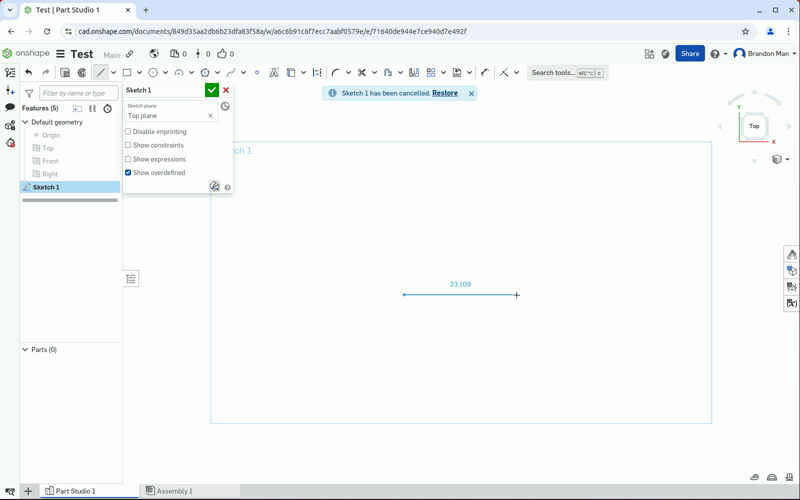
click(516, 294)
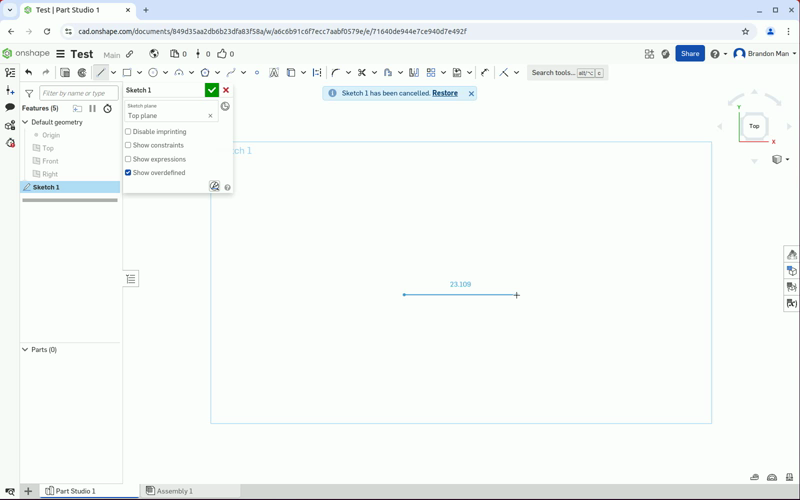
key_up(shift)
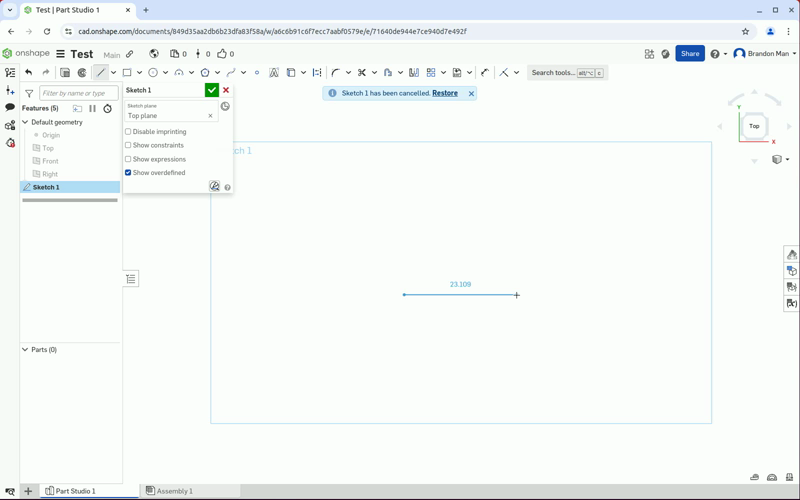
key_down(shift)
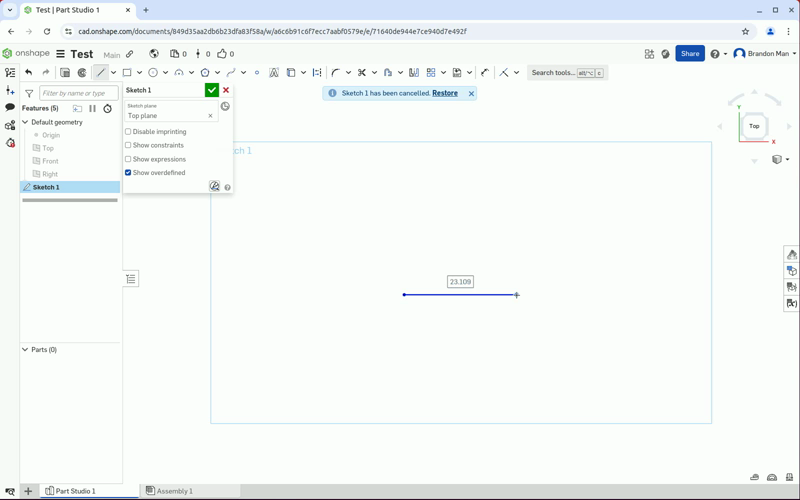
mouse_move(546, 294)
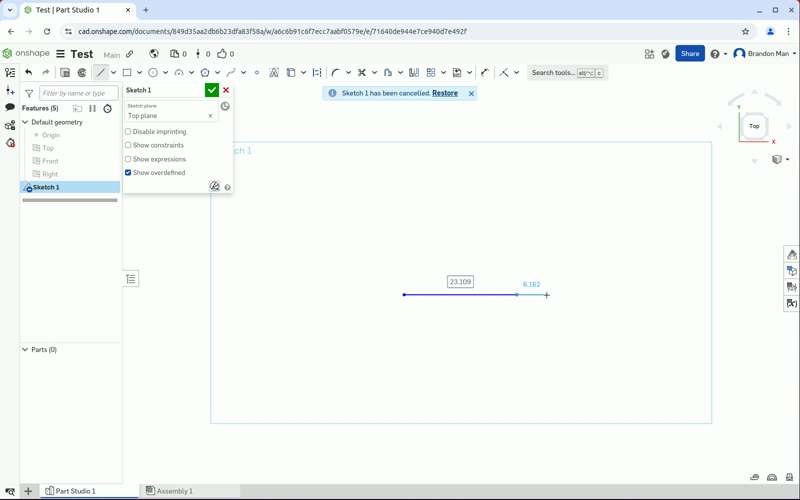
mouse_move(516, 272)
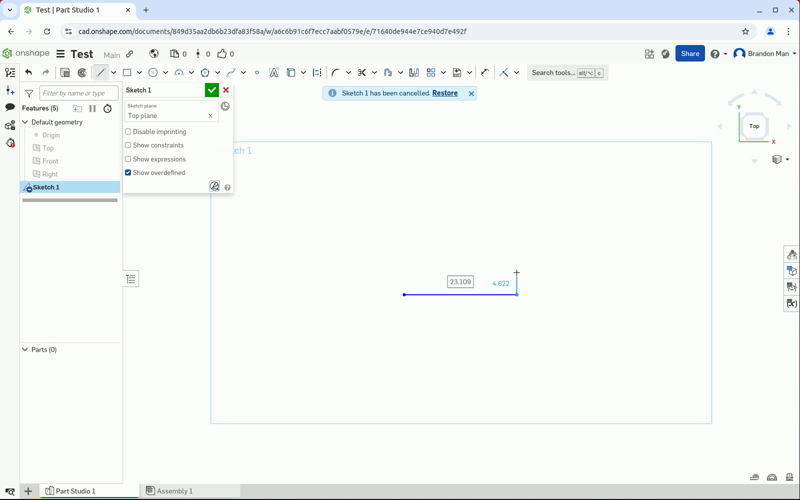
click(516, 272)
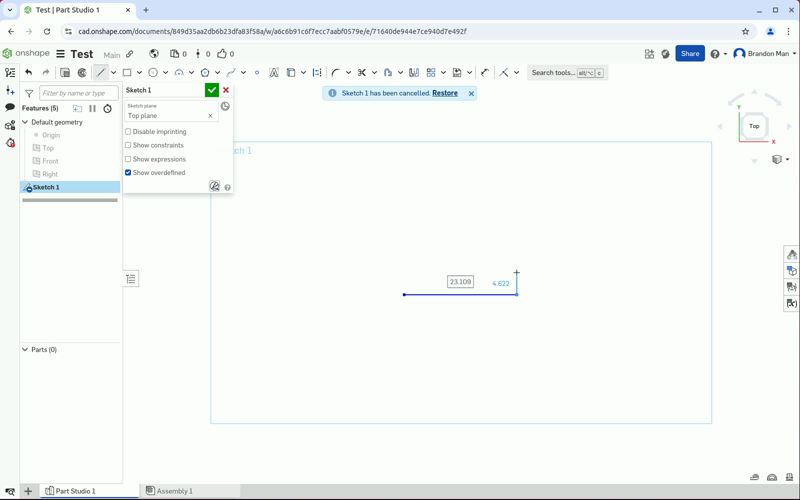
key_up(shift)
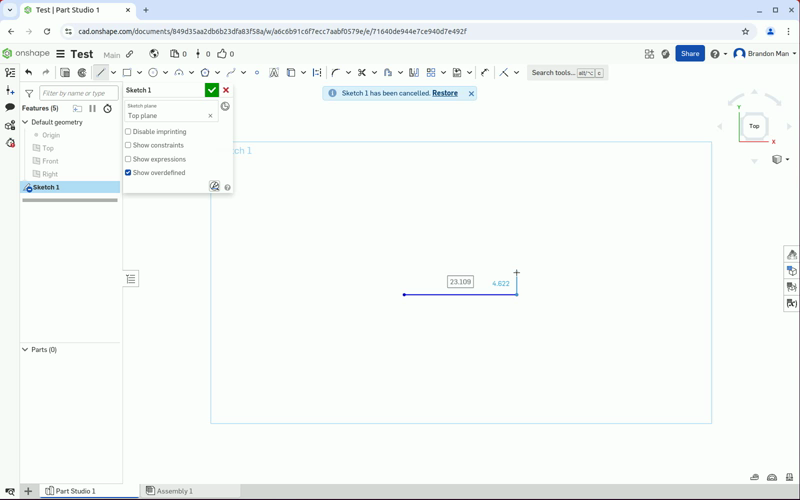
key_down(shift)
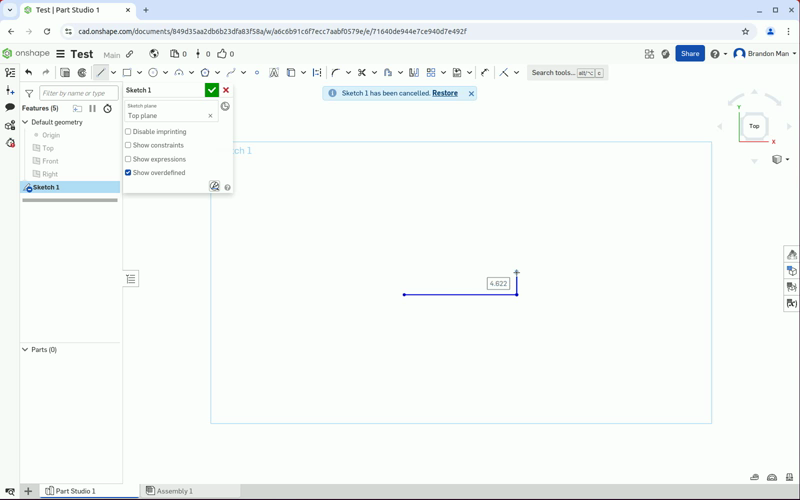
mouse_move(404, 272)
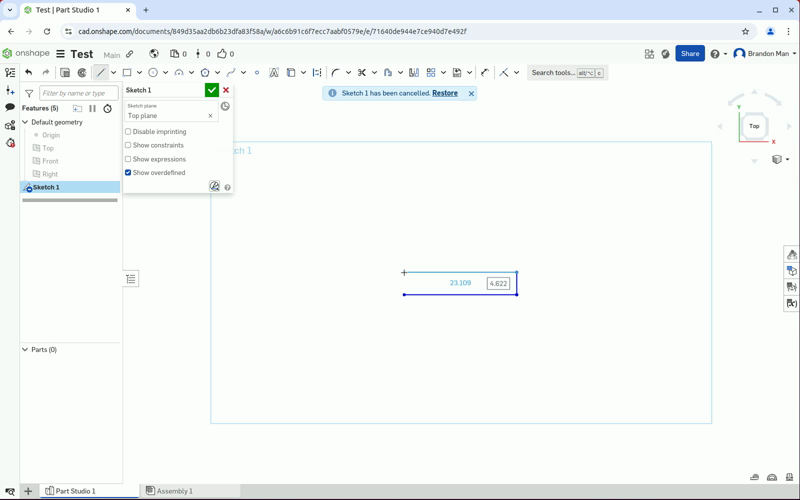
click(404, 272)
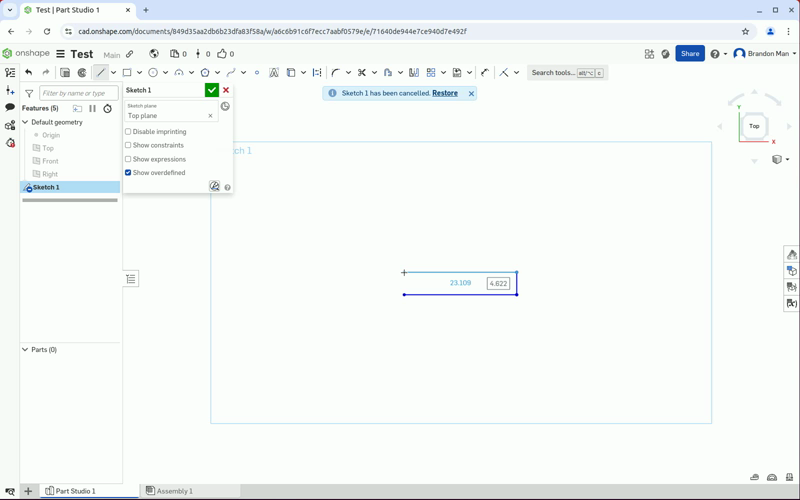
key_up(shift)
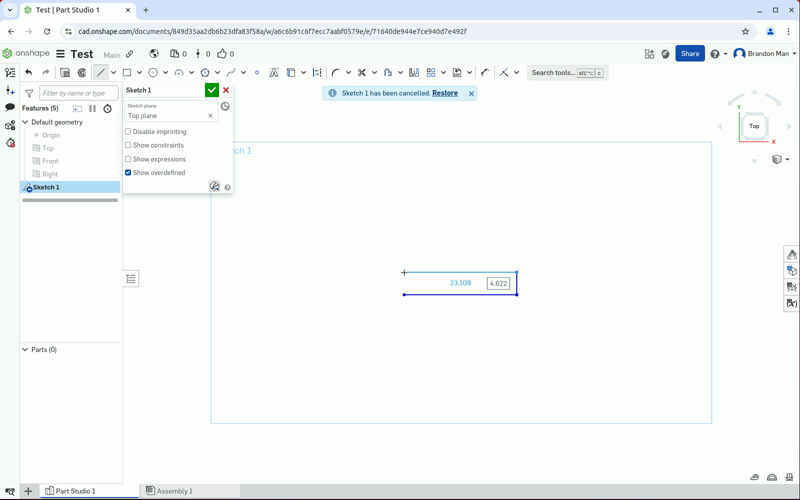
mouse_move(434, 272)
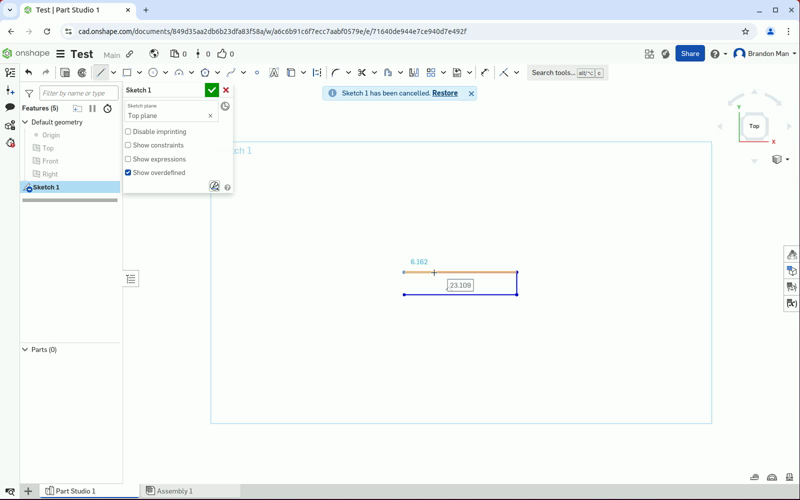
key_down(shift)
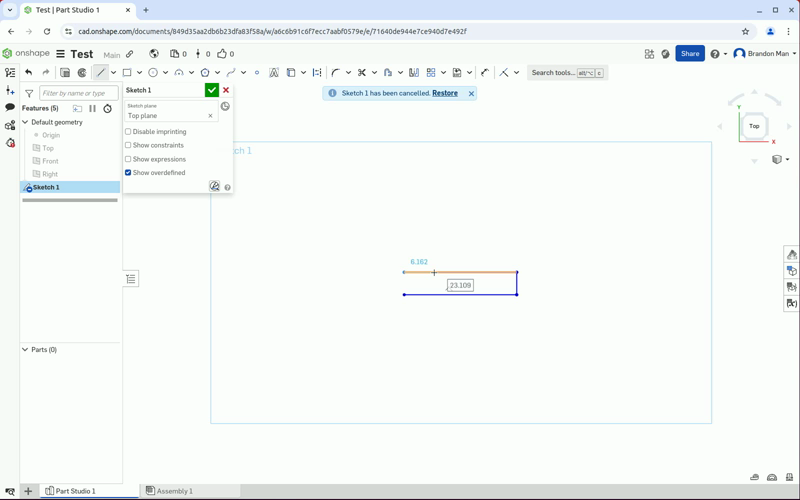
mouse_move(404, 294)
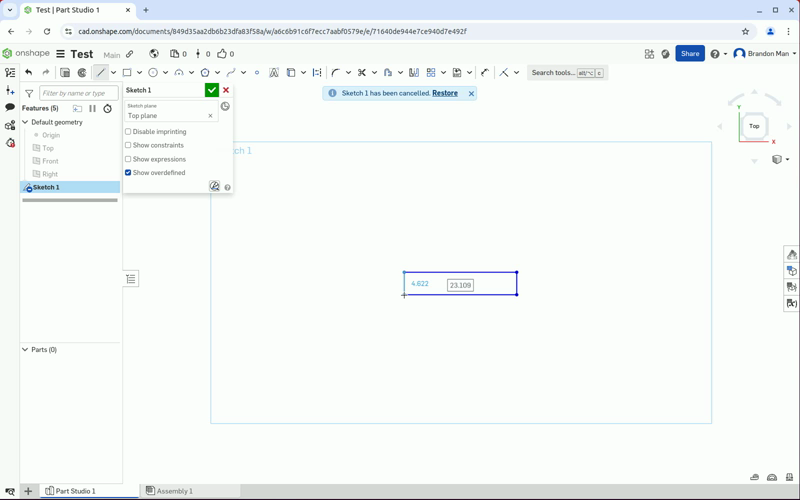
key_up(shift)
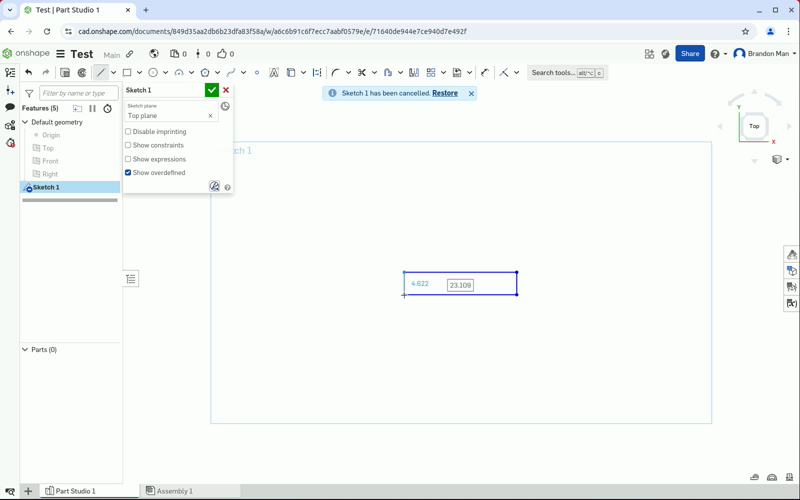
click(404, 294)
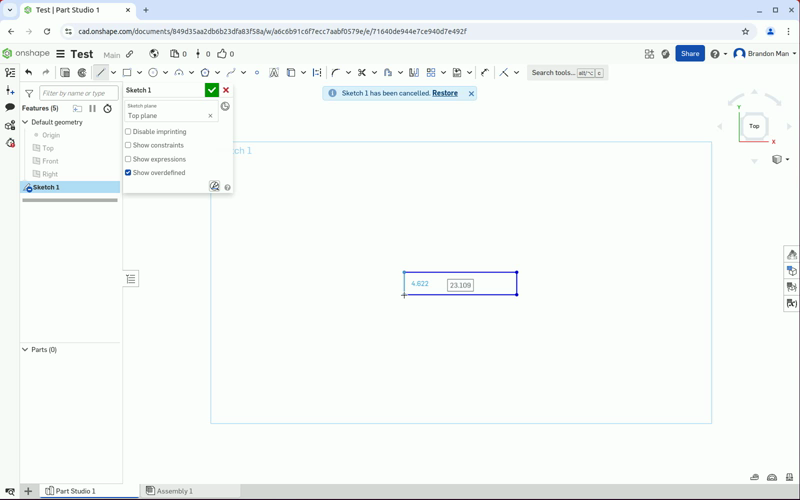
key(esc)
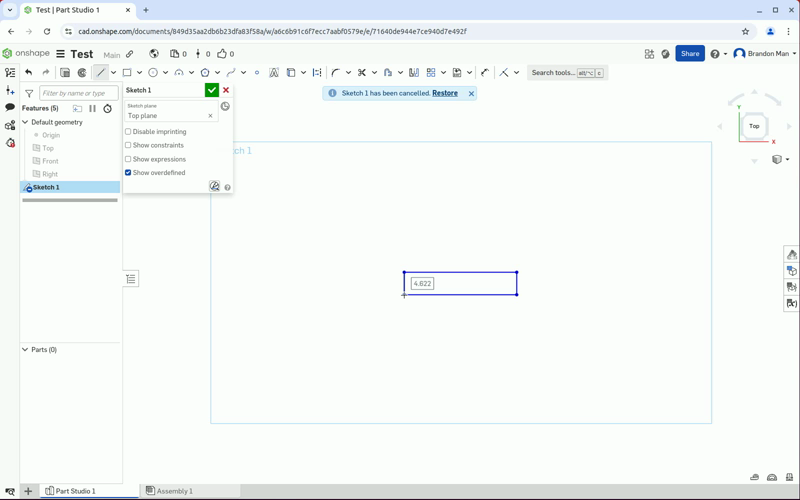
mouse_move(465, 285)
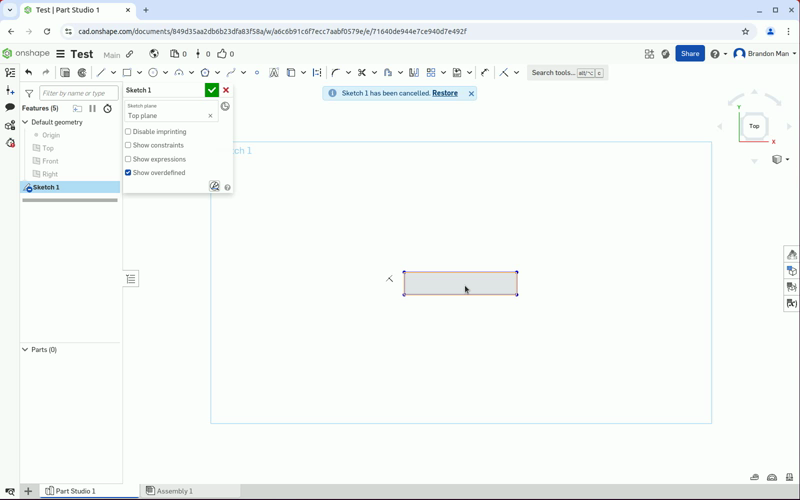
click(465, 285)
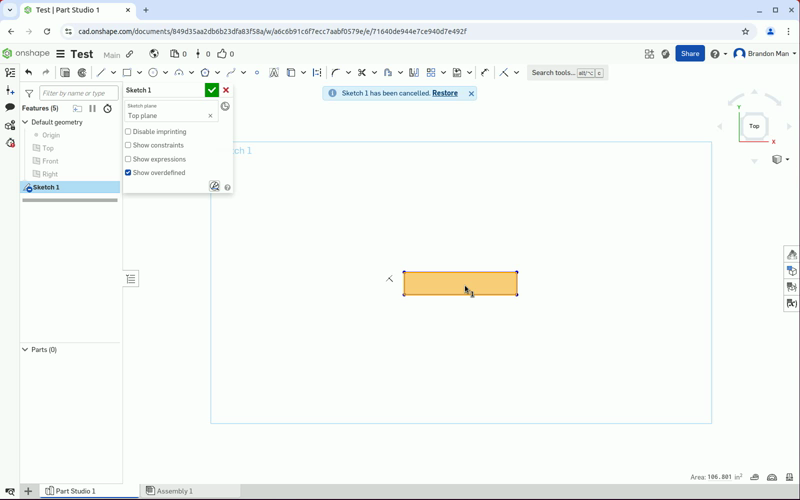
mouse_move(73, 352)
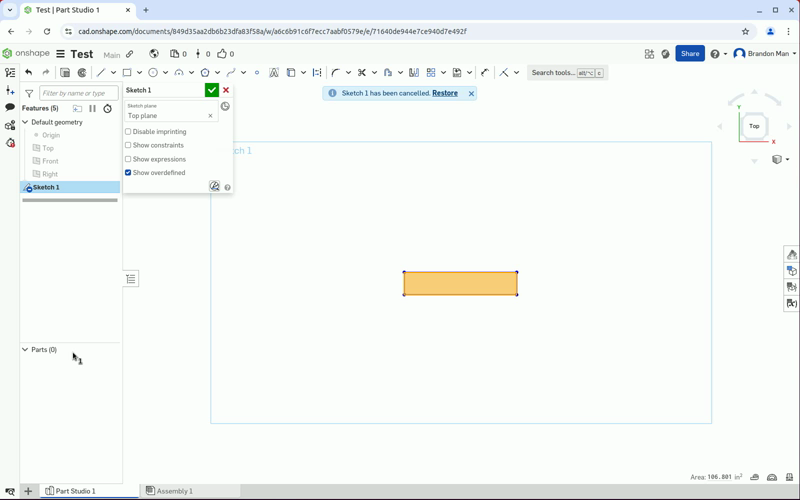
key(shift+y)
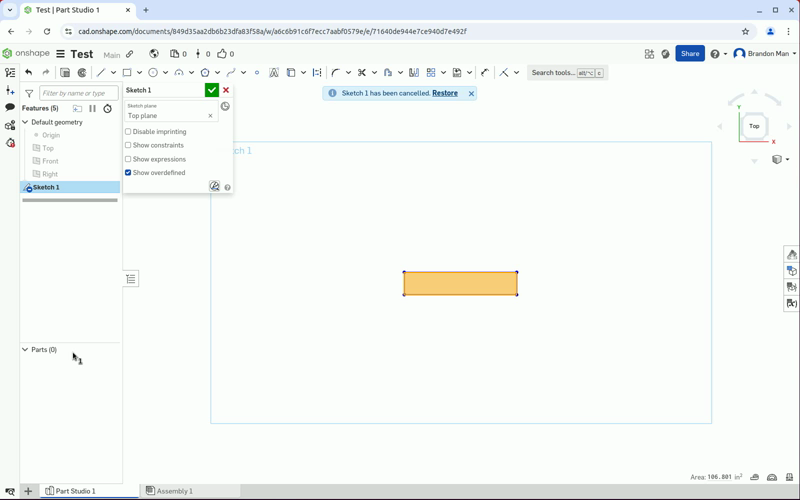
key(shift+e)
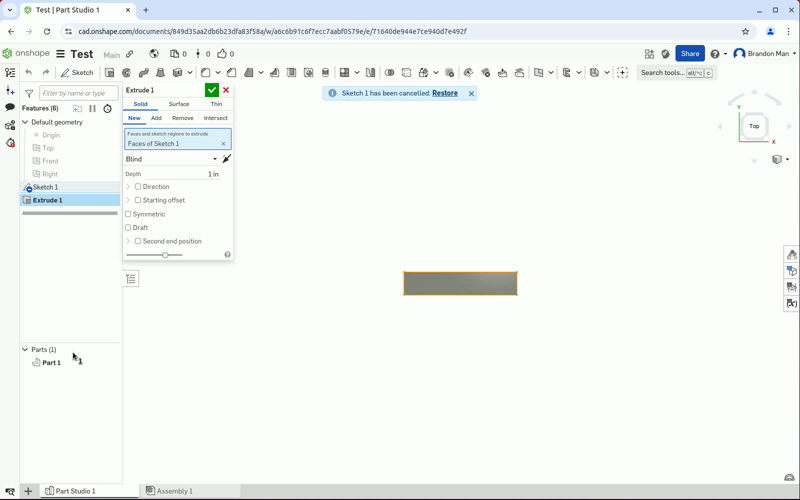
mouse_move(143, 106)
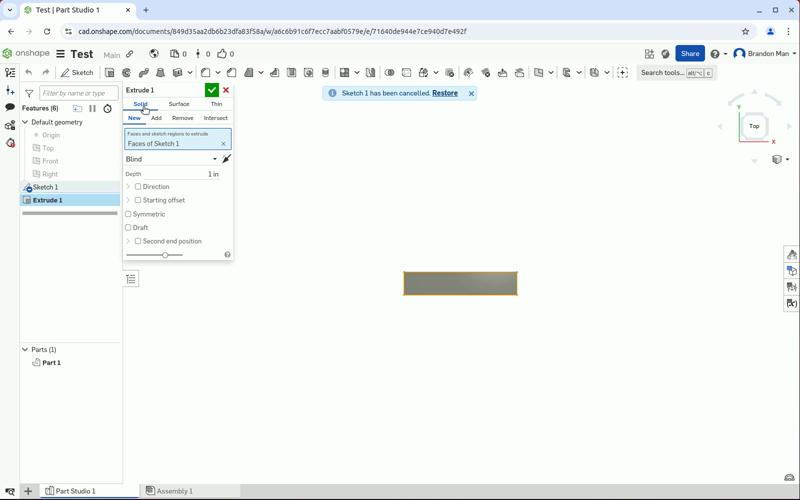
click(143, 106)
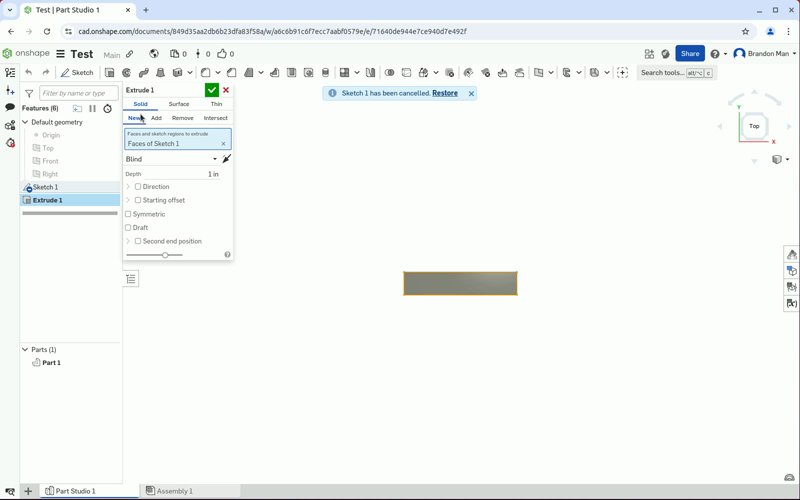
mouse_move(137, 120)
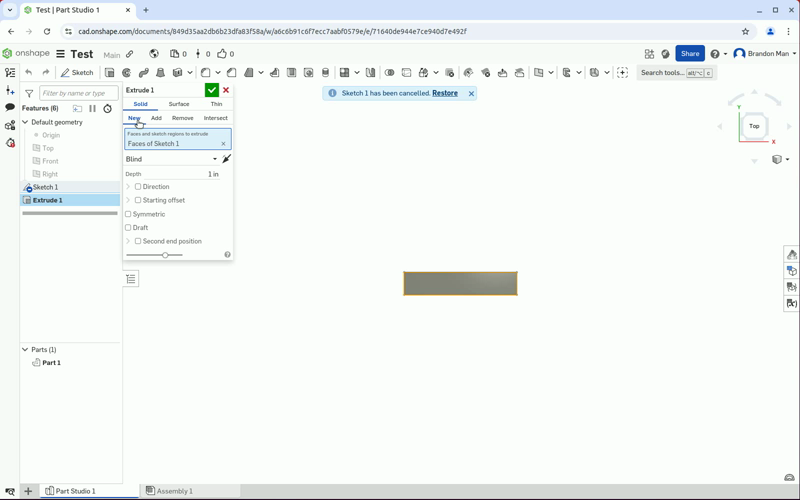
click(137, 120)
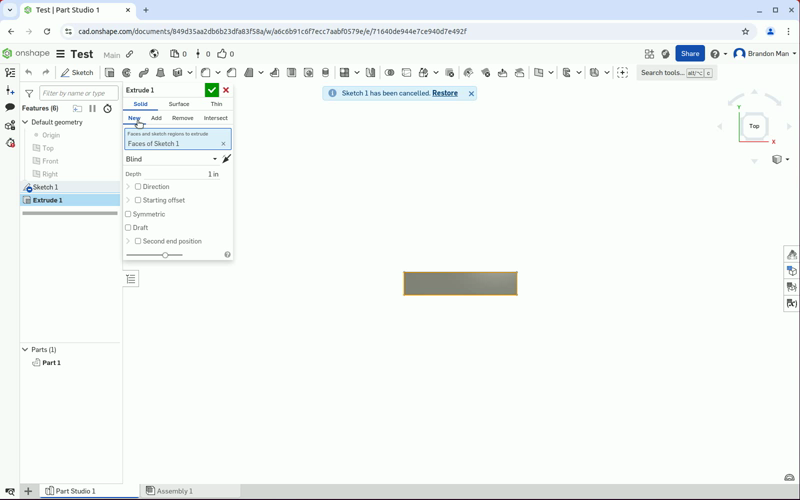
key(tab, 4)
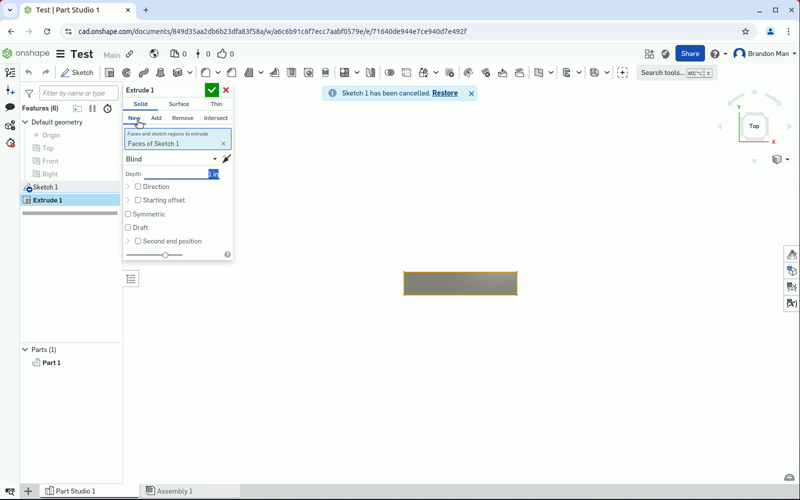
text(13.961)
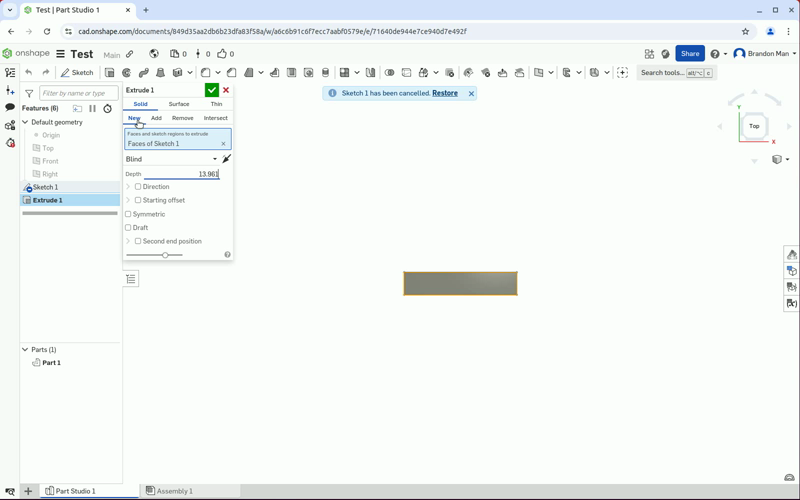
key(enter)
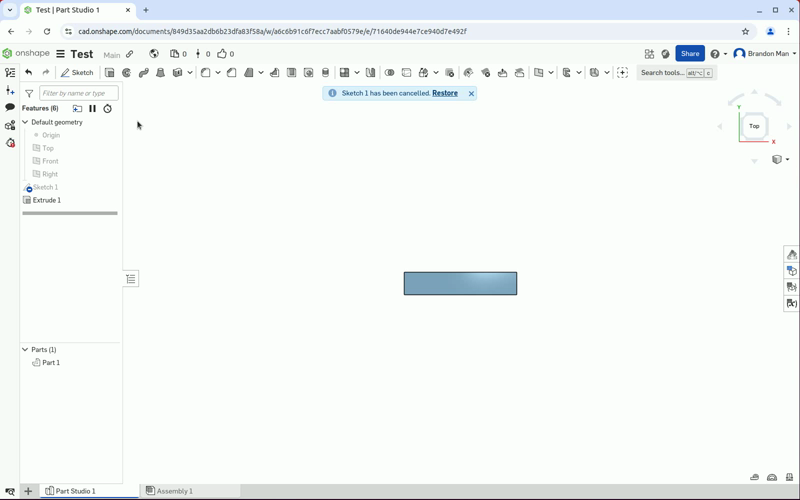
key(shift+h)
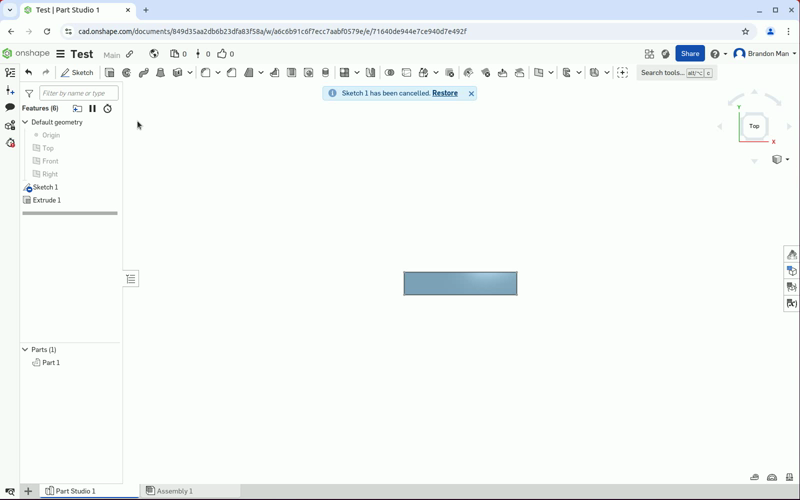
key(shift+h)
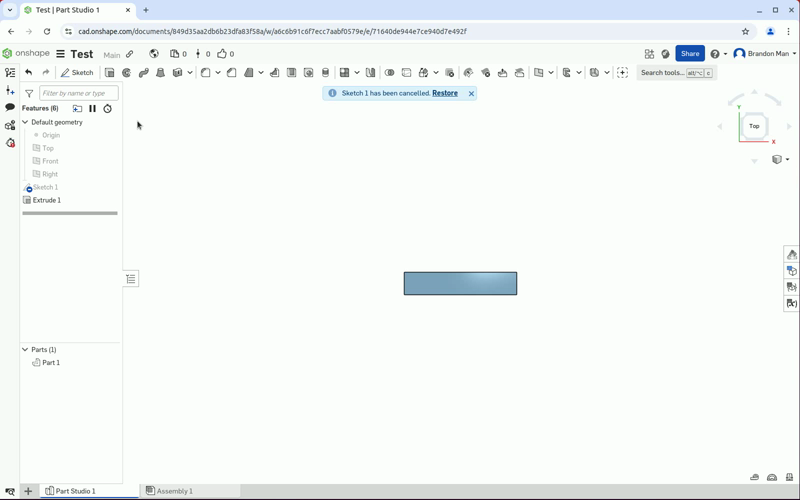
mouse_move(73, 189)
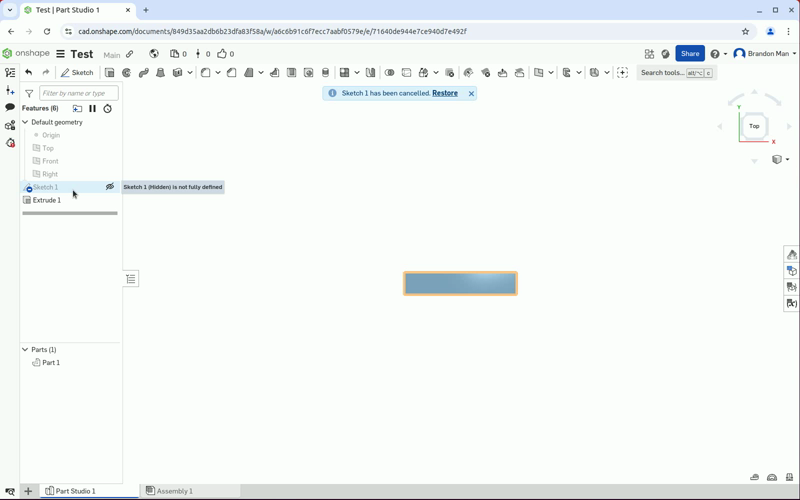
click(73, 189)
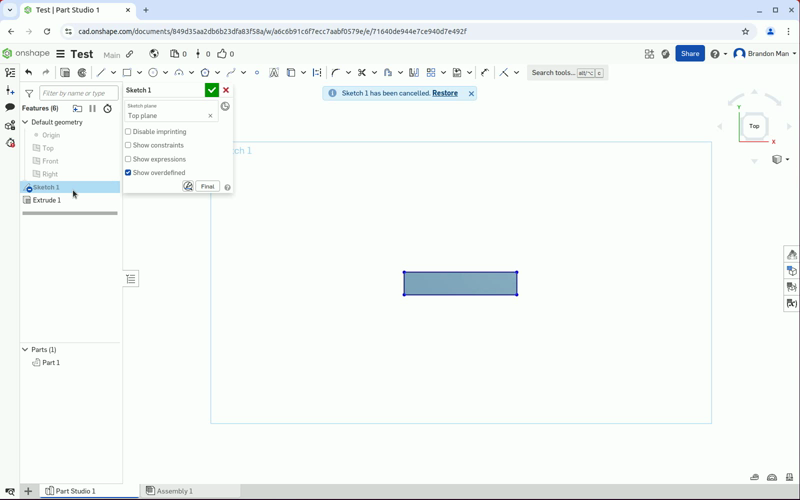
mouse_move(229, 92)
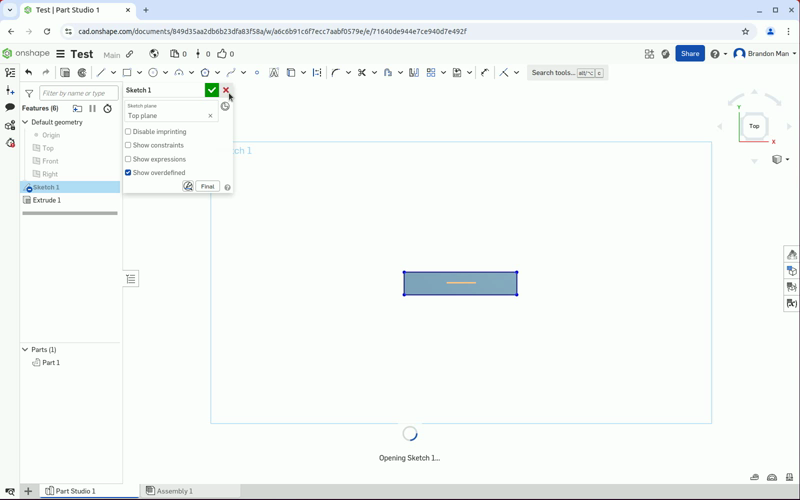
click(229, 92)
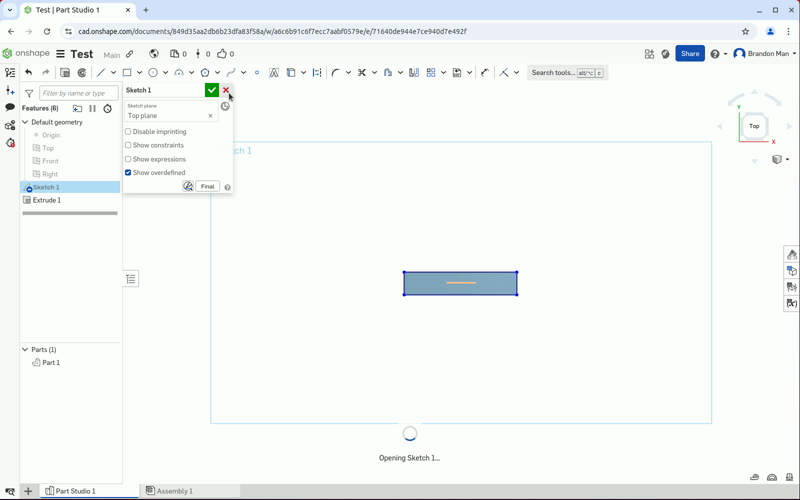
key(shift+s)
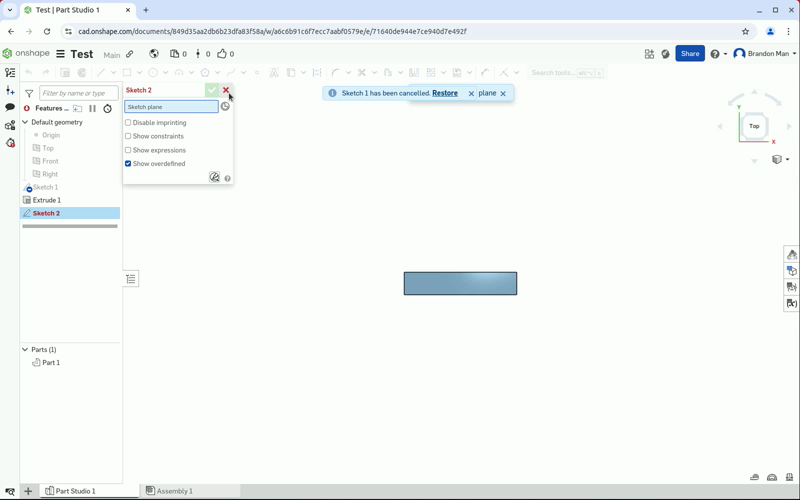
mouse_move(73, 150)
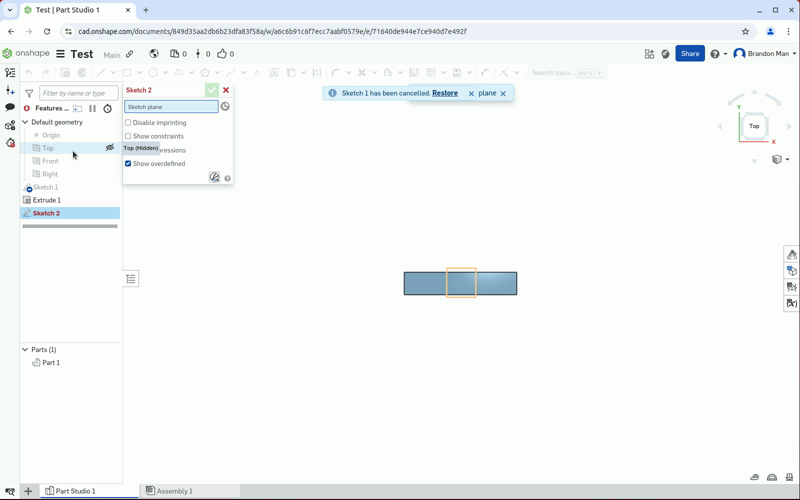
click(73, 150)
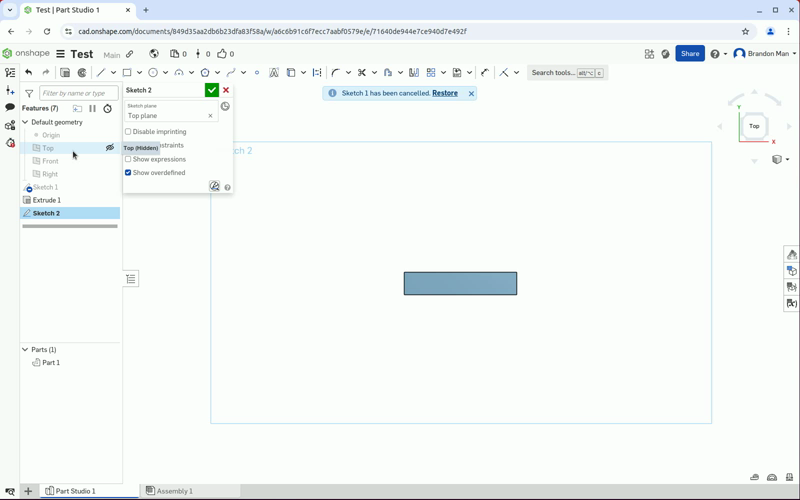
mouse_move(73, 352)
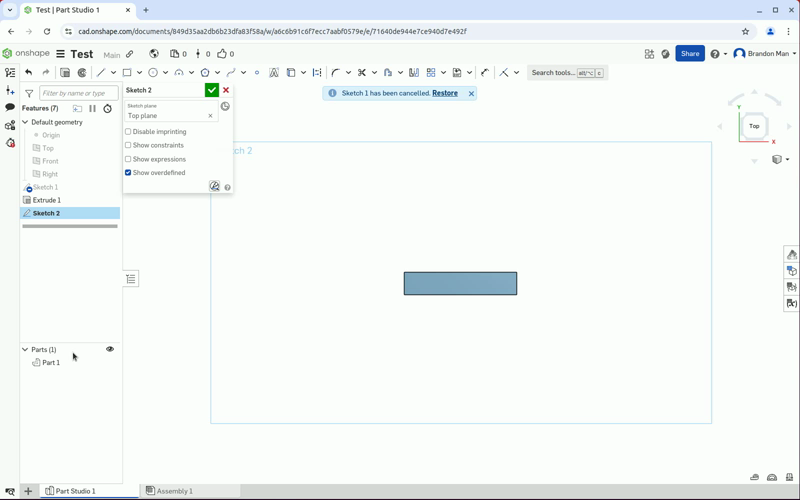
key(y)
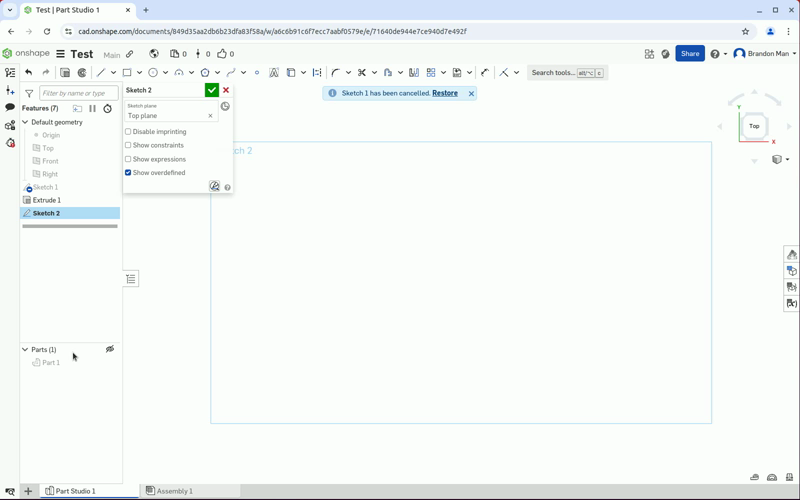
key(c)
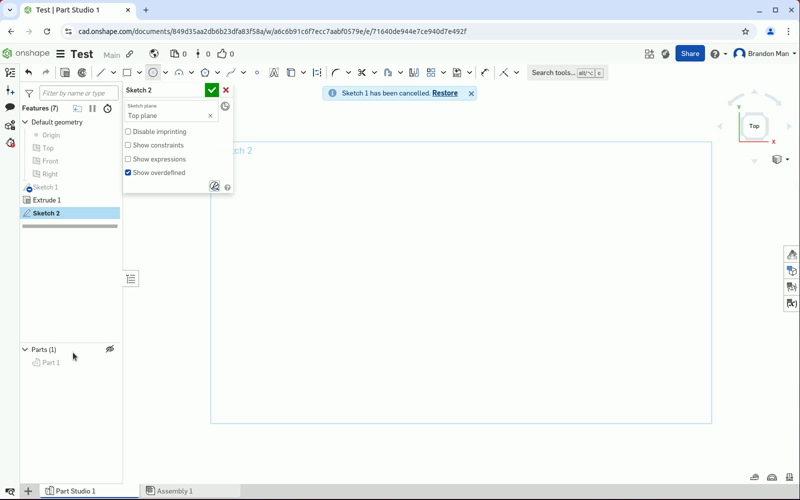
key_down(shift)
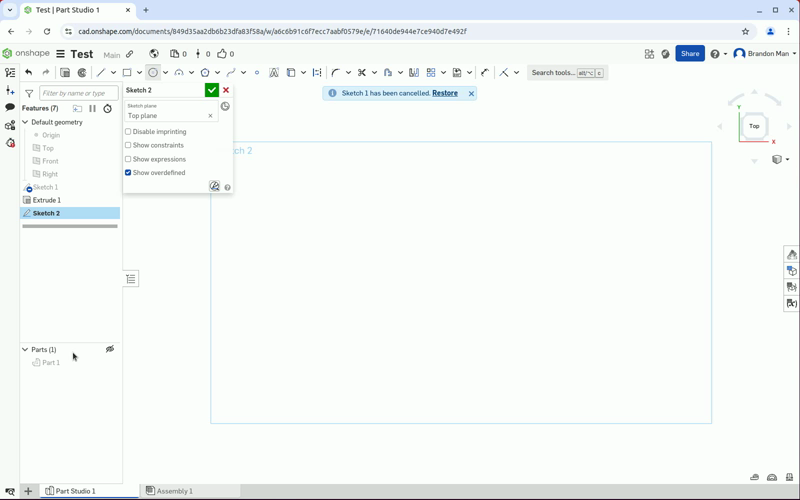
mouse_move(461, 204)
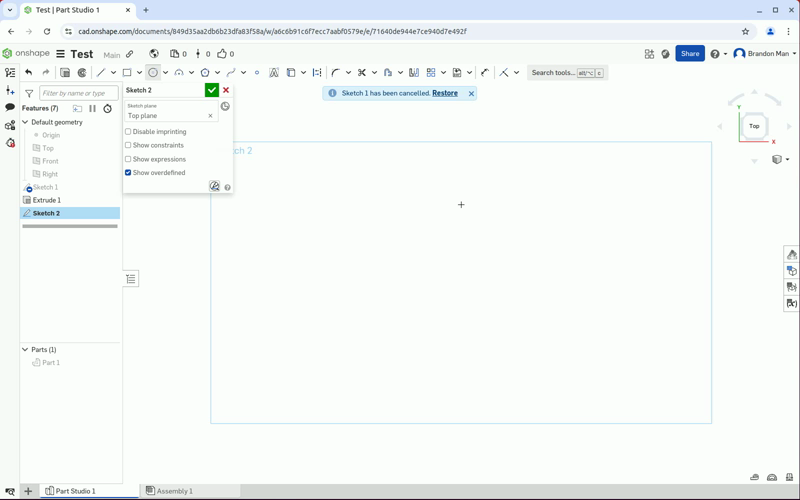
click(461, 204)
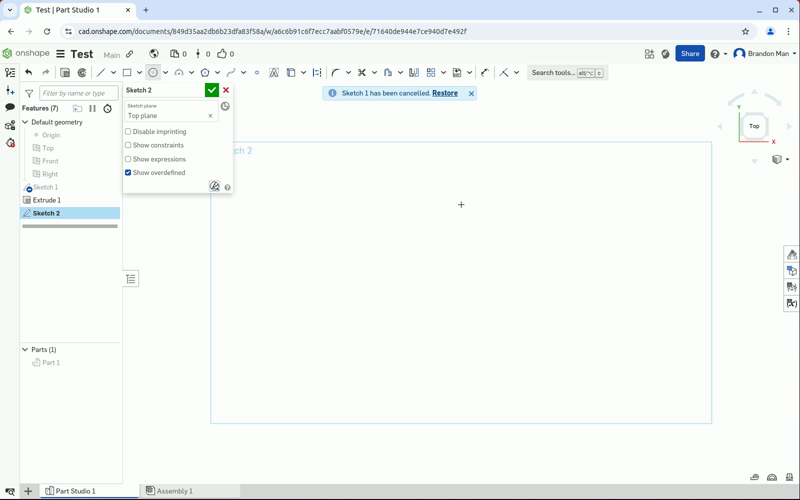
key_up(shift)
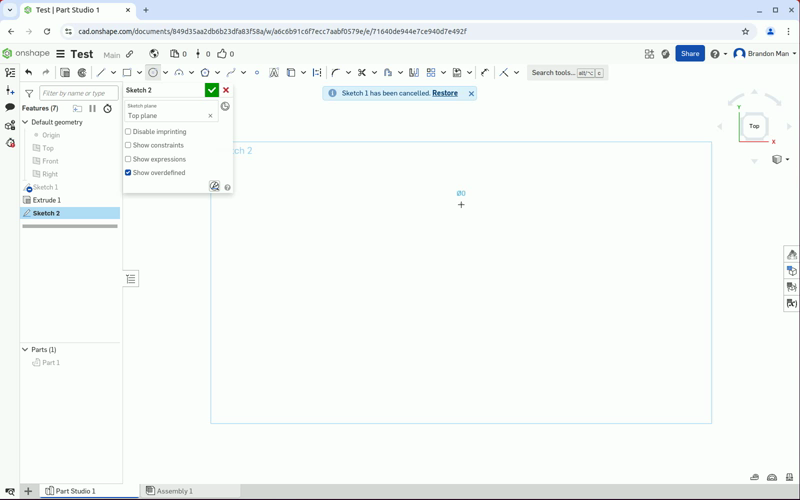
mouse_move(495, 204)
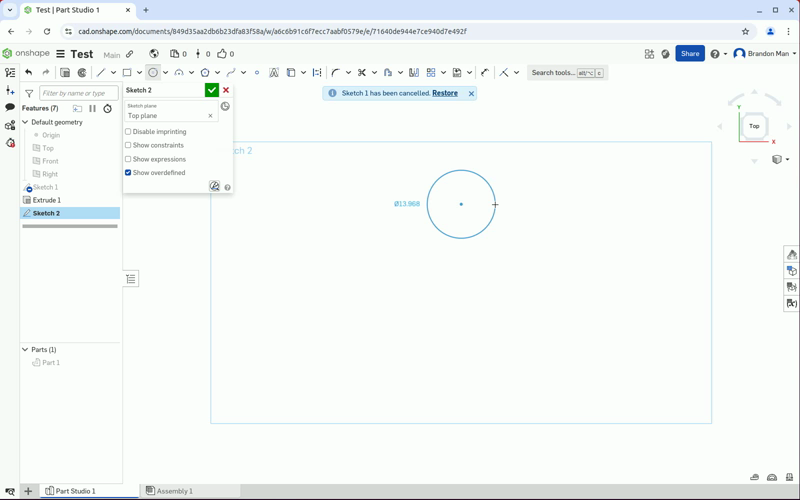
click(495, 204)
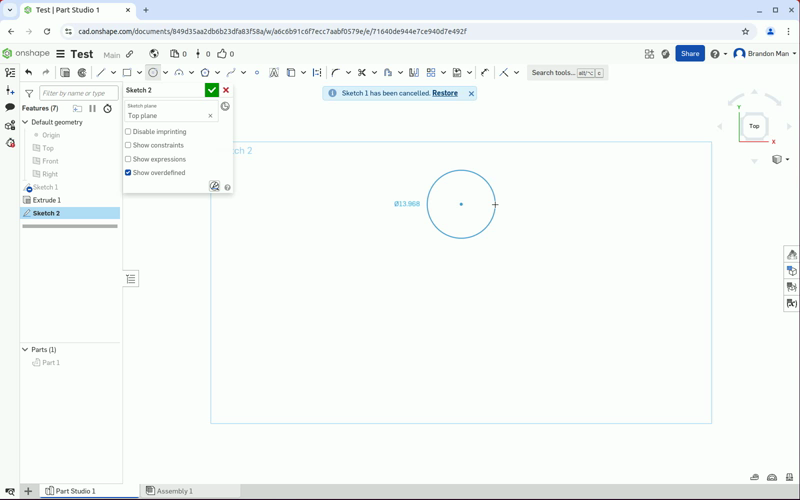
key(esc)
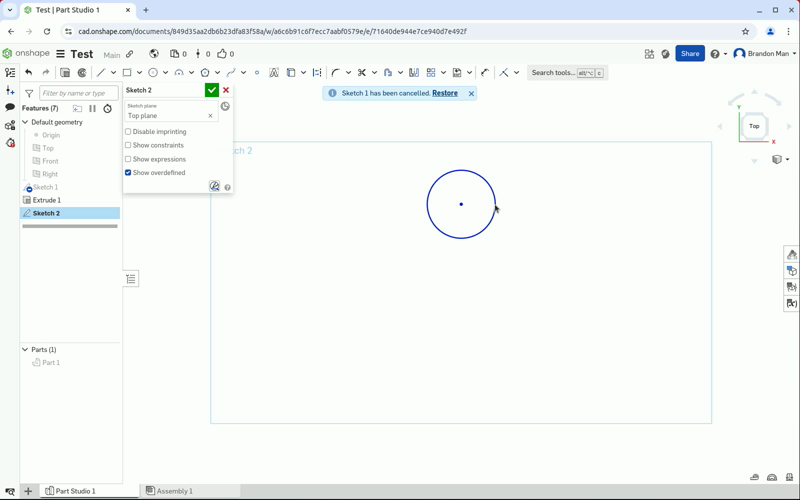
key(c)
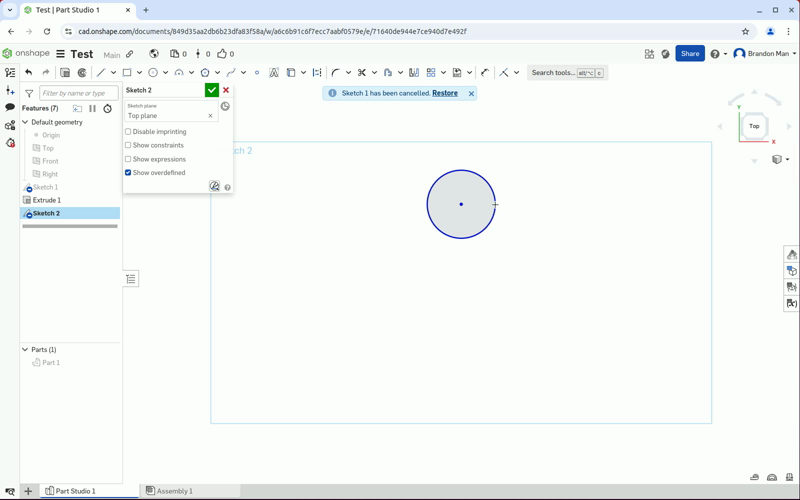
key_down(shift)
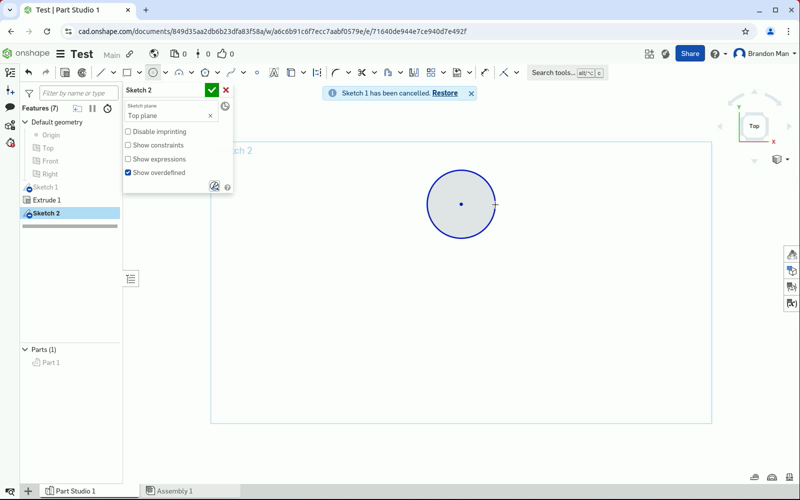
mouse_move(461, 204)
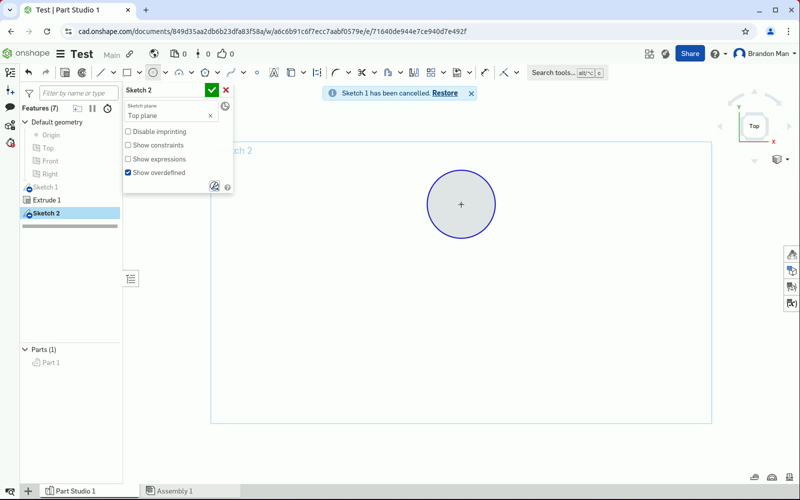
click(461, 204)
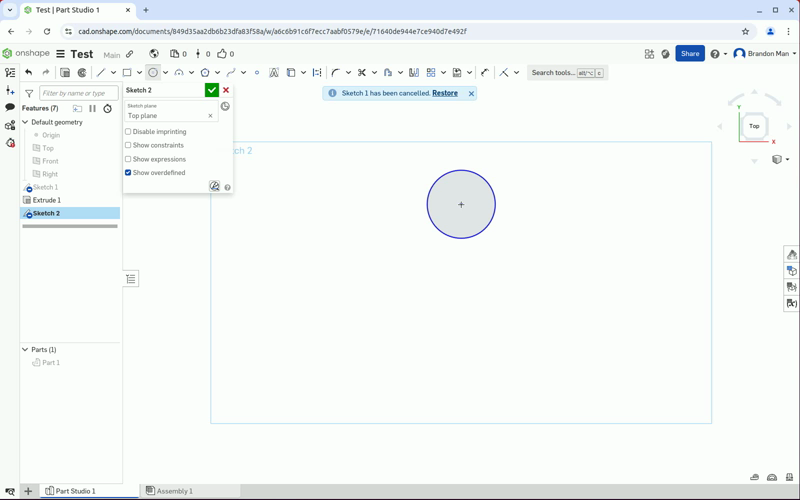
key_up(shift)
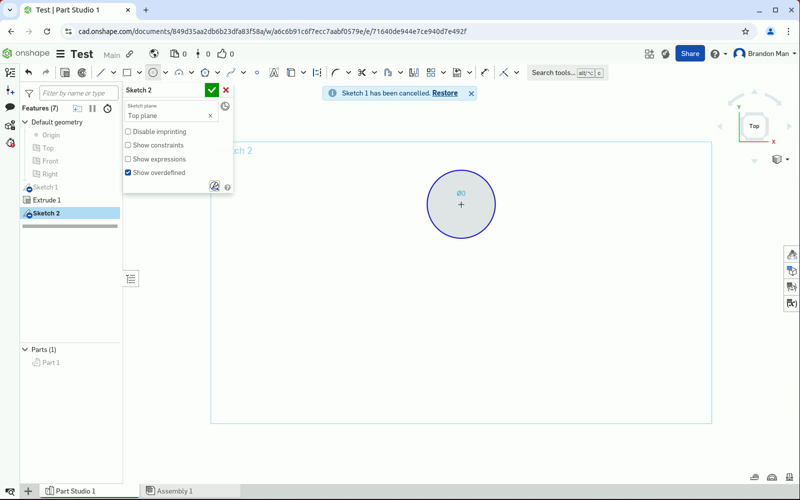
mouse_move(487, 204)
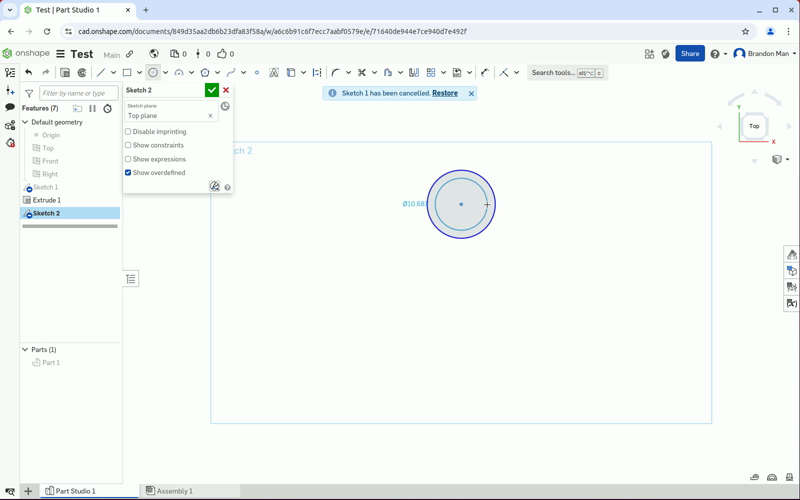
click(487, 204)
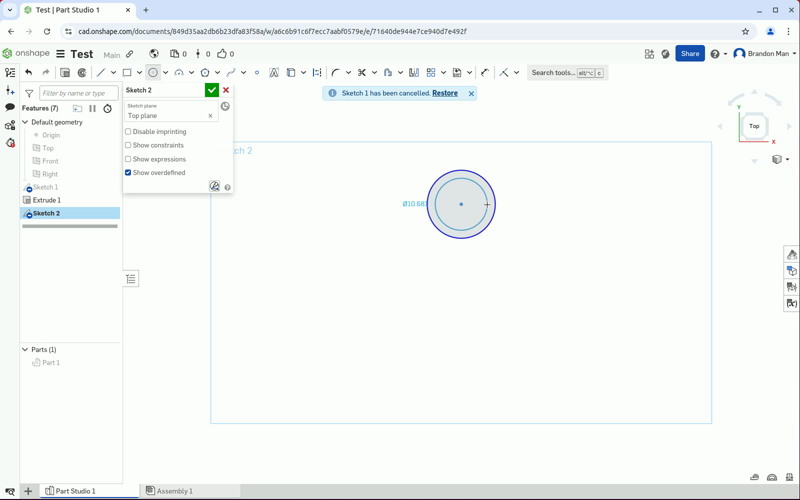
key(esc)
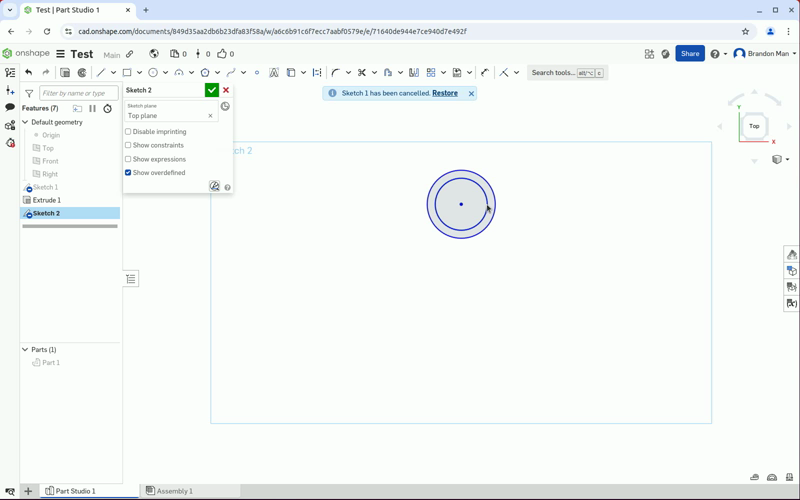
mouse_move(490, 192)
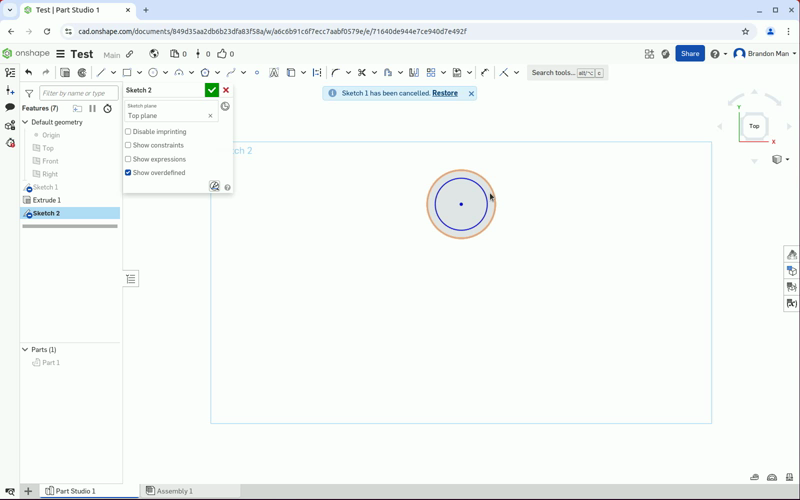
scroll(6)
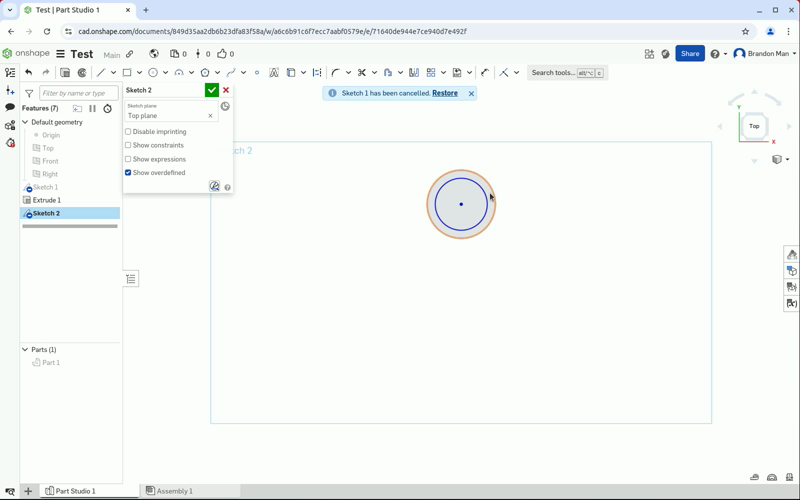
scroll(6)
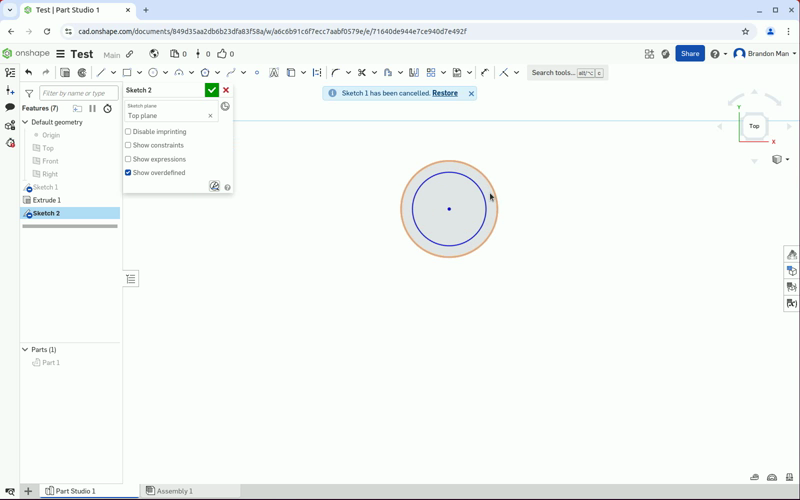
scroll(6)
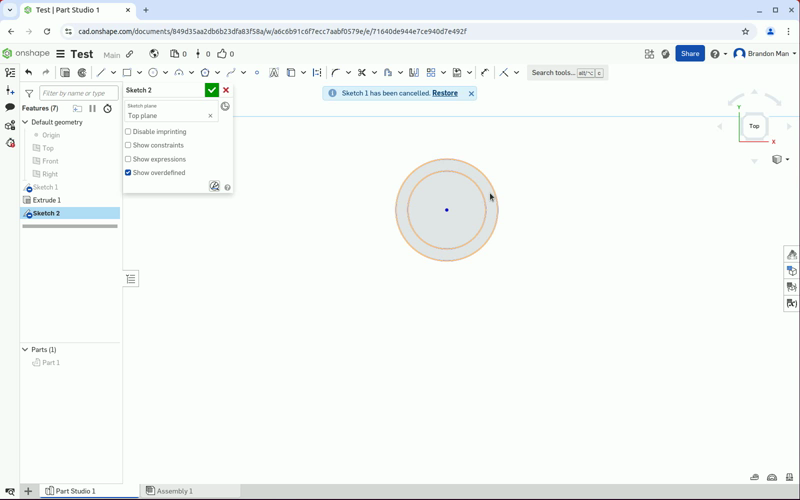
scroll(6)
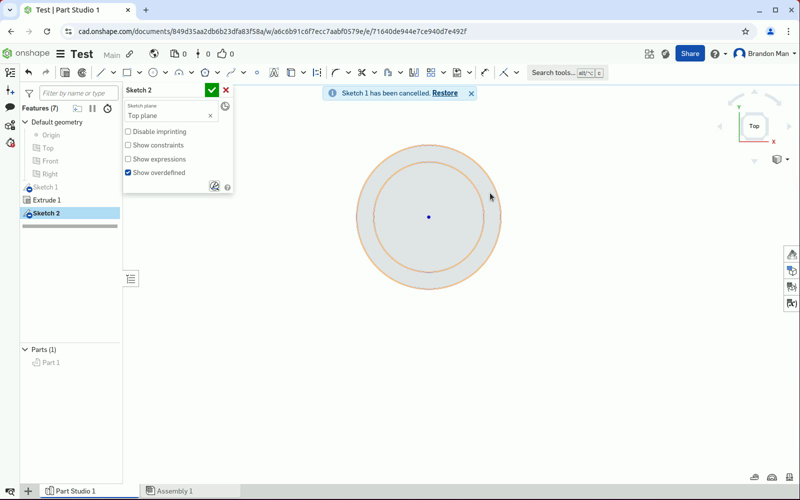
scroll(6)
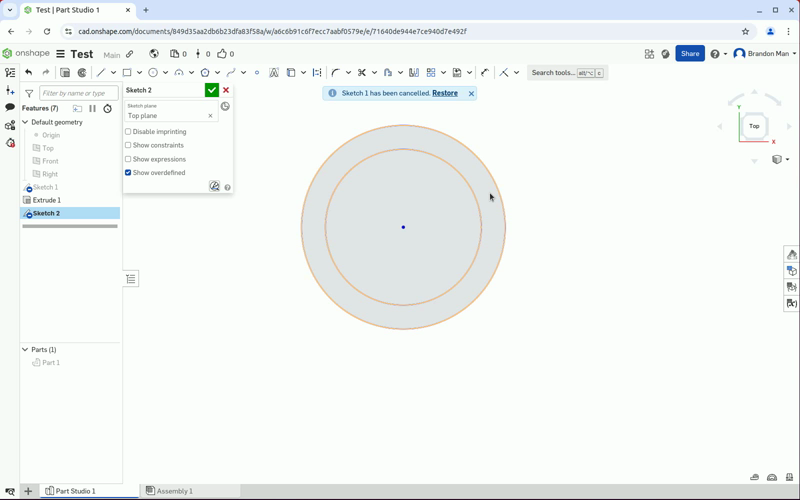
scroll(6)
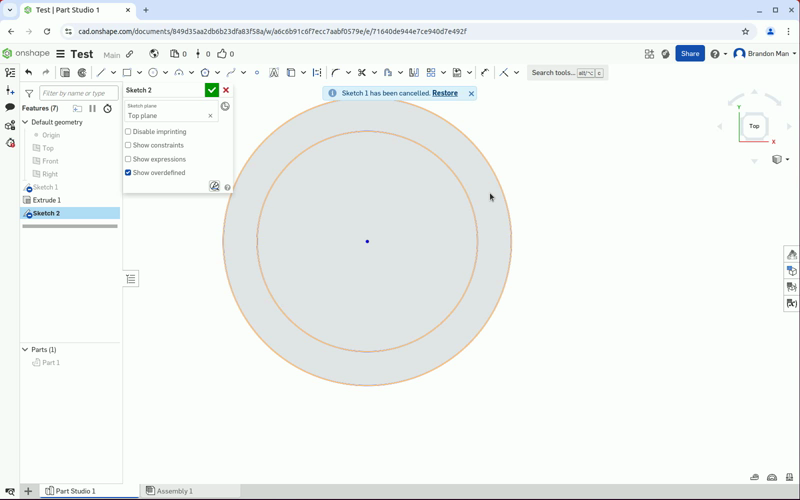
scroll(6)
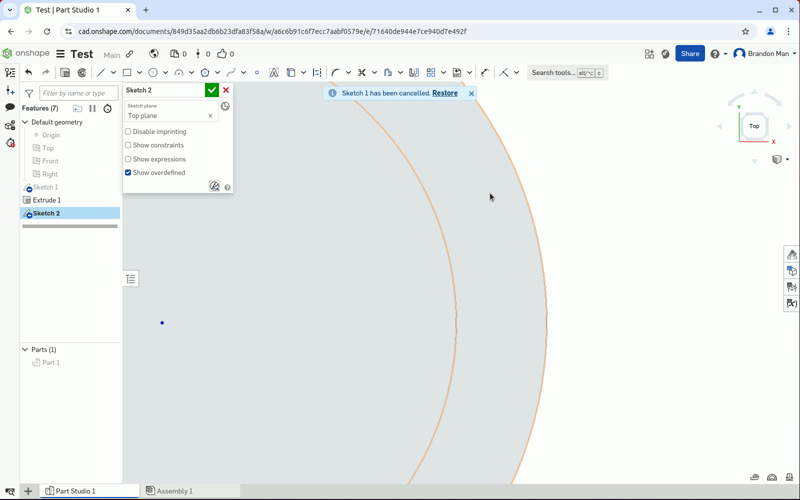
click(490, 192)
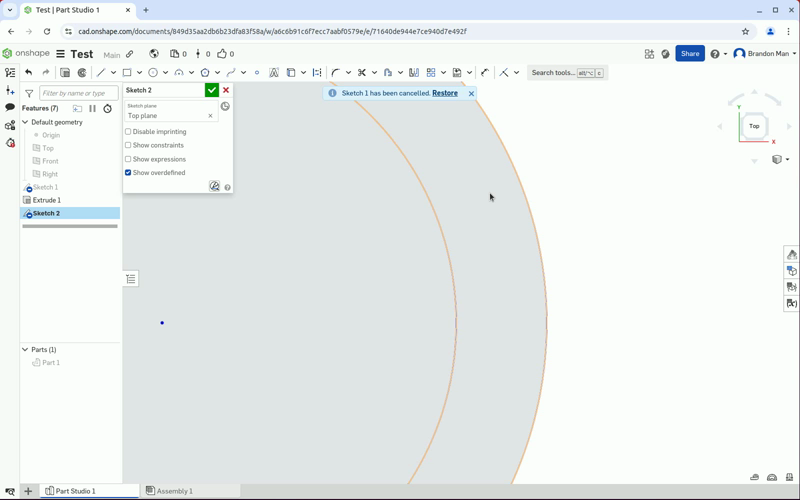
scroll(-6)
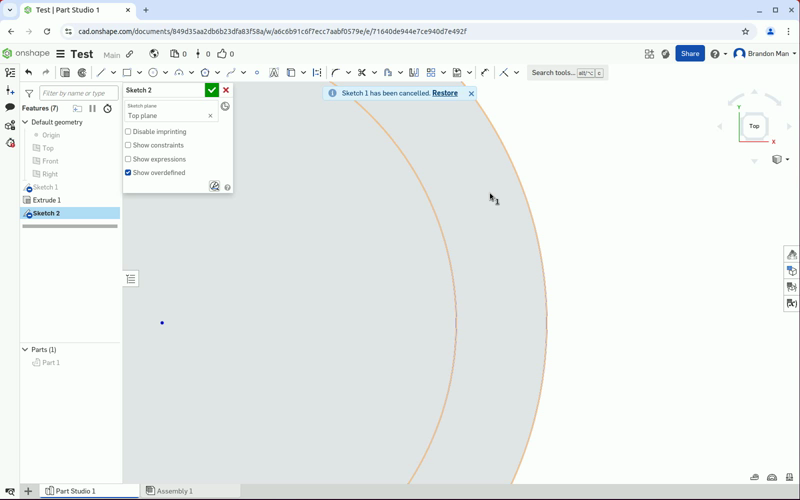
scroll(-6)
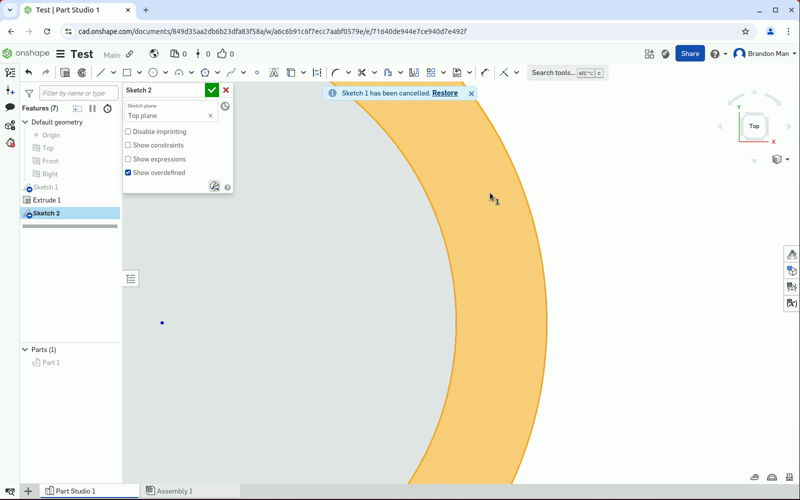
scroll(-6)
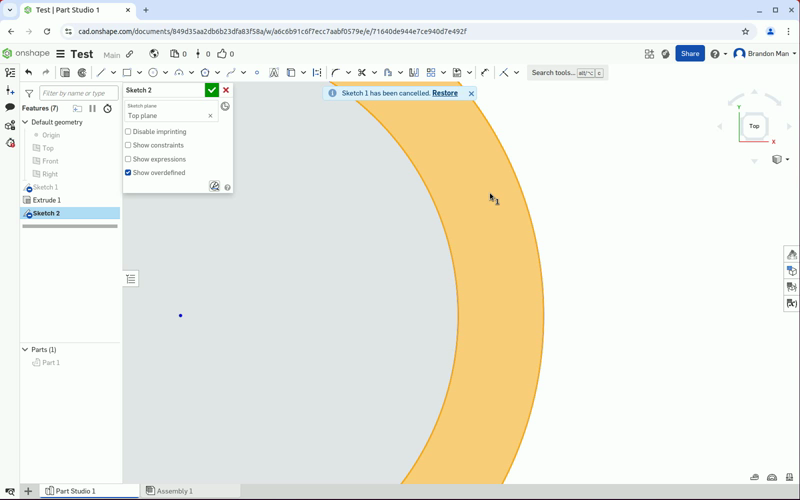
scroll(-6)
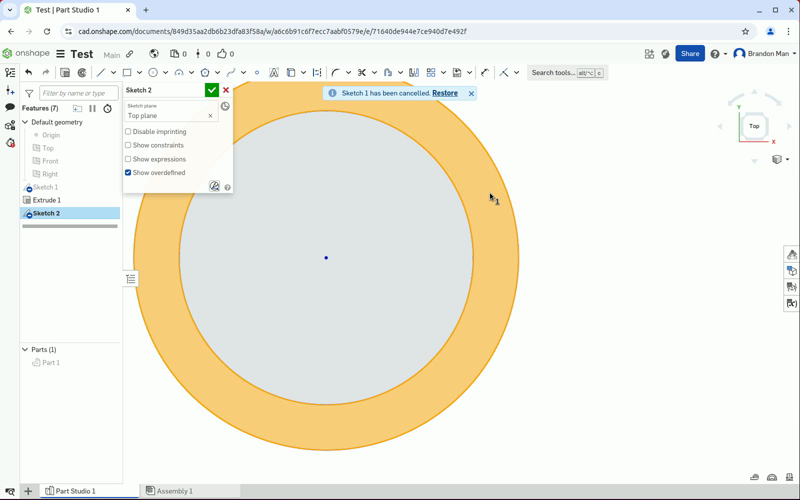
scroll(-6)
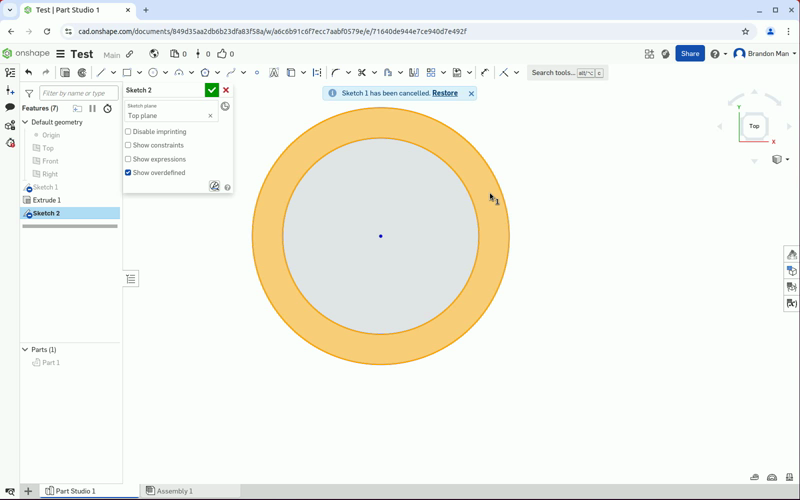
scroll(-6)
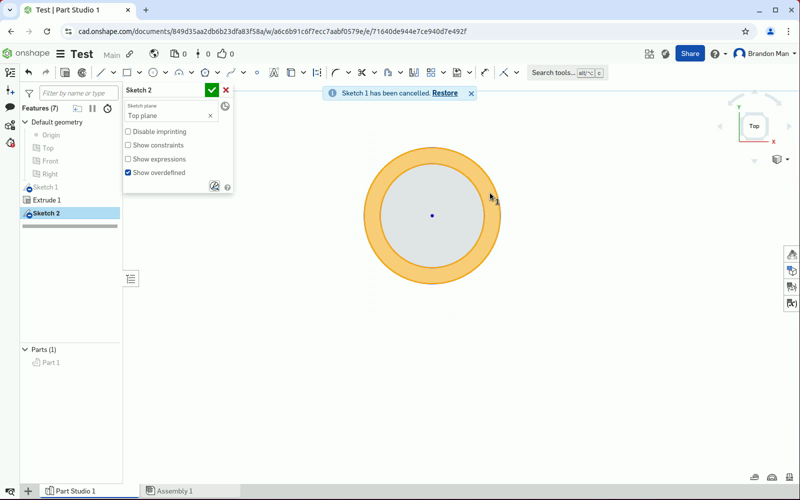
scroll(-6)
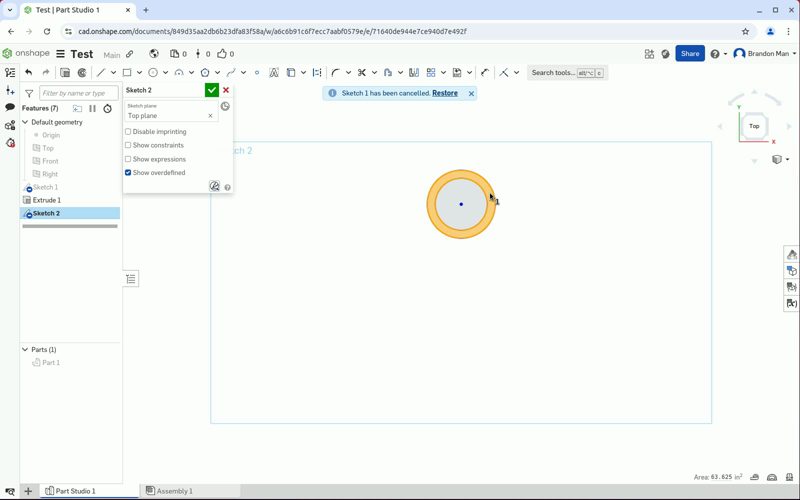
mouse_move(73, 352)
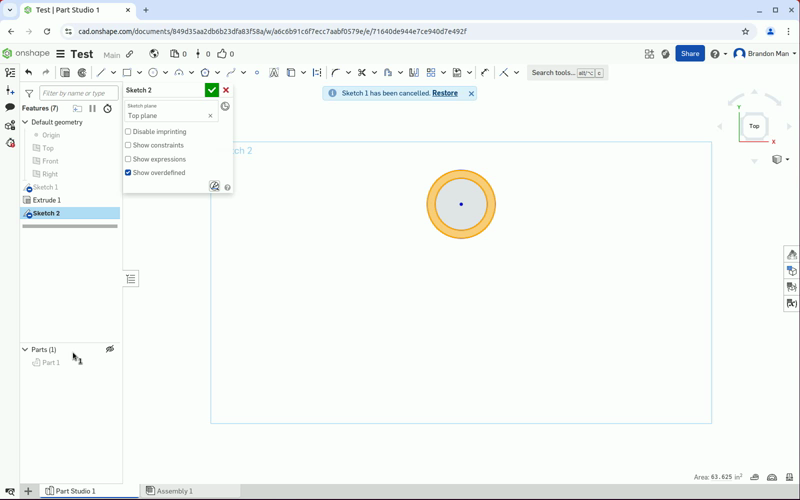
key(shift+y)
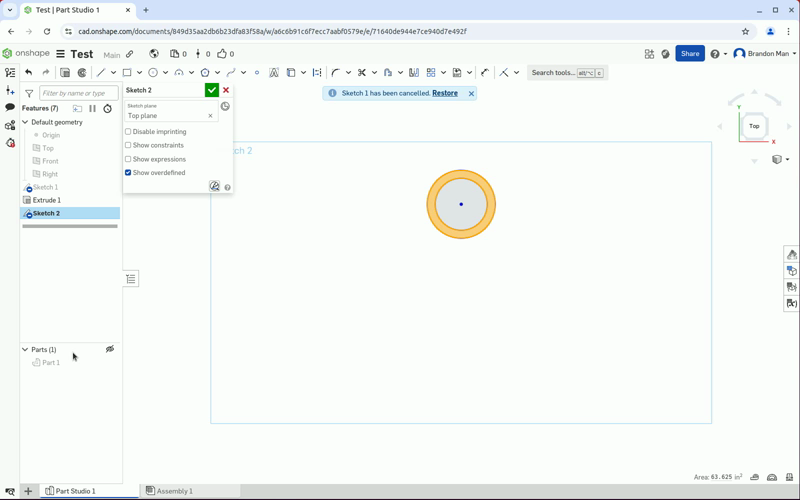
key(shift+e)
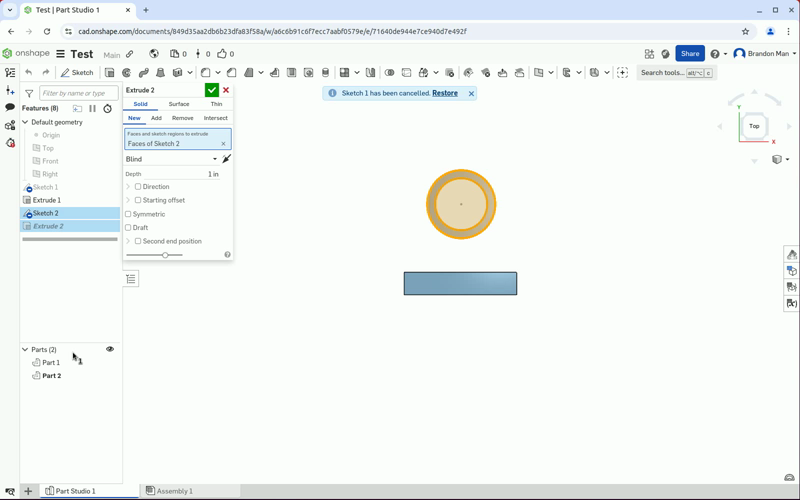
mouse_move(143, 106)
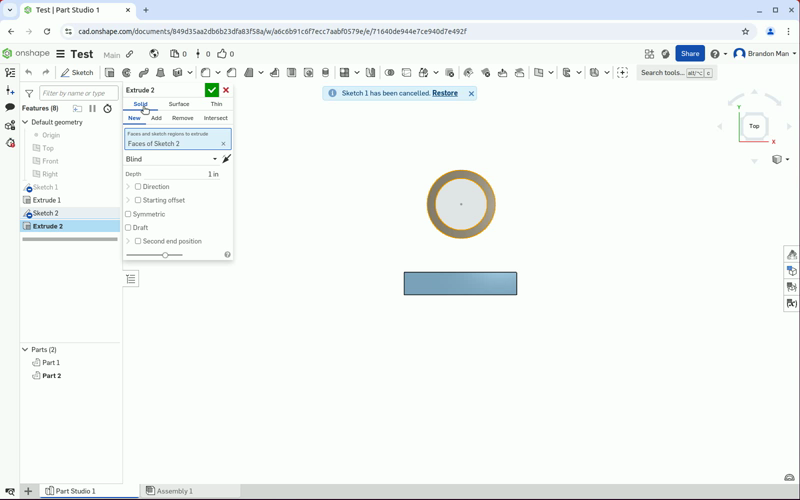
click(143, 106)
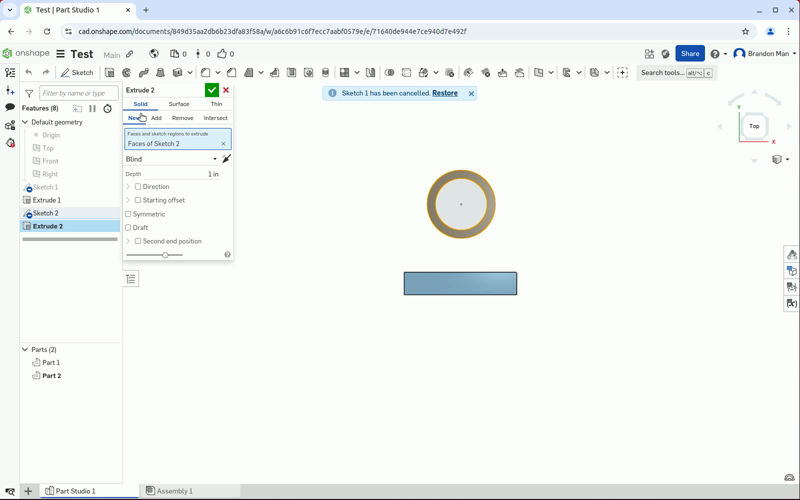
mouse_move(137, 120)
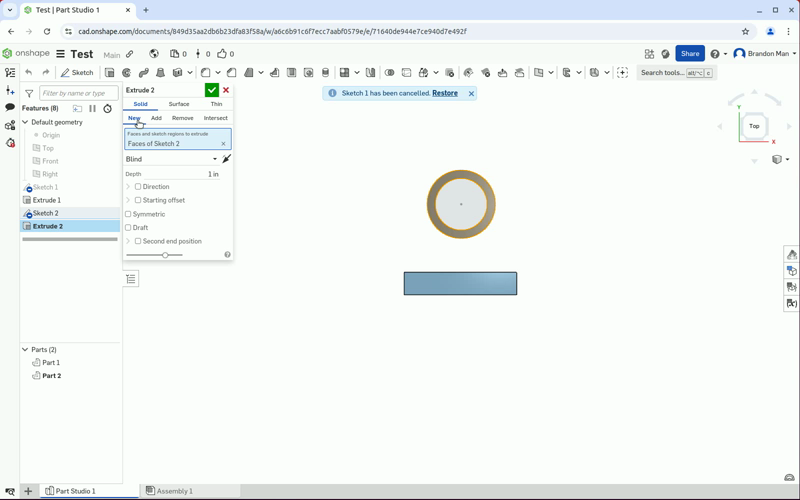
click(137, 120)
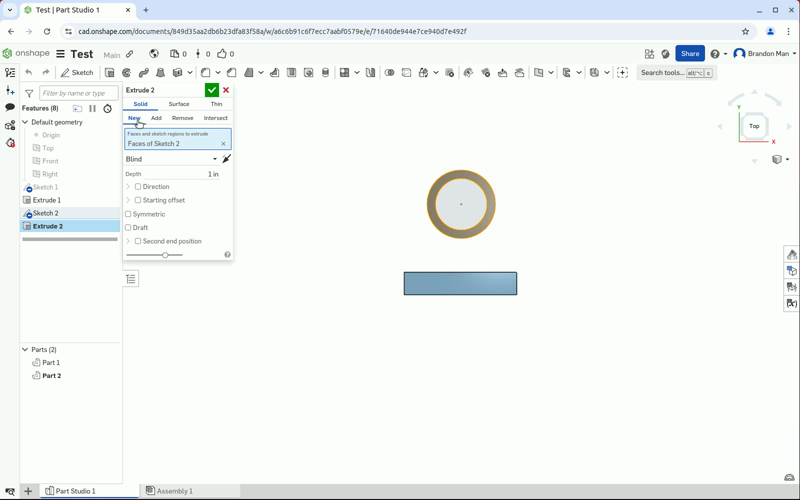
key(tab, 4)
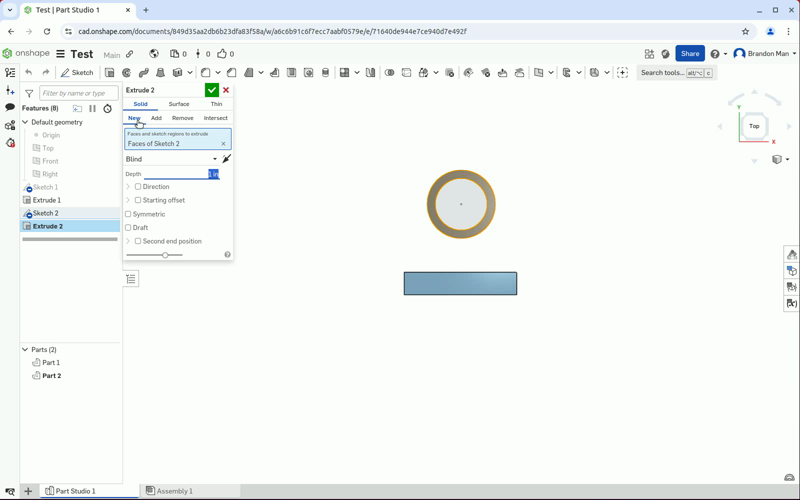
text(11.554)
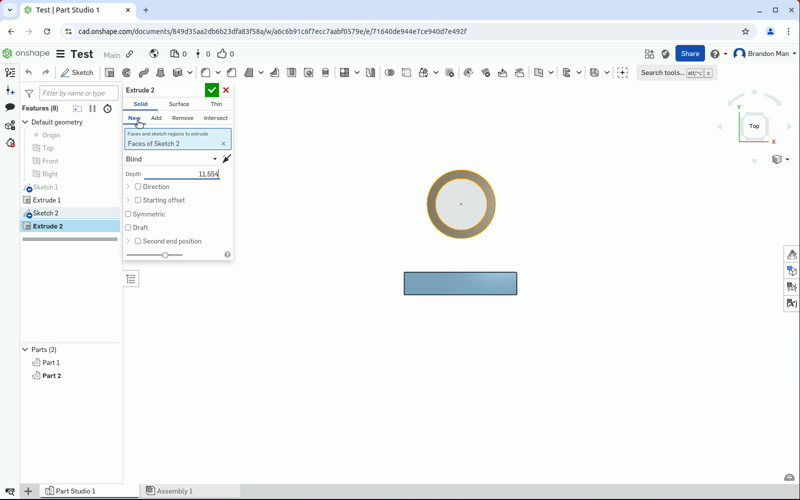
key(enter)
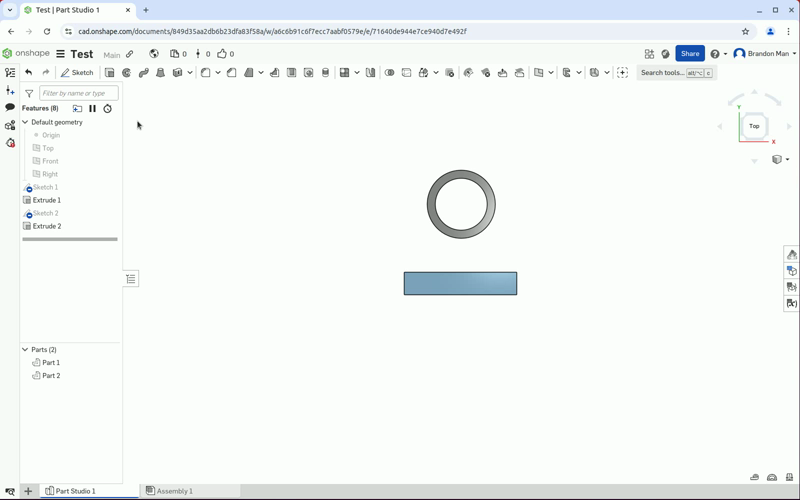
key(shift+h)
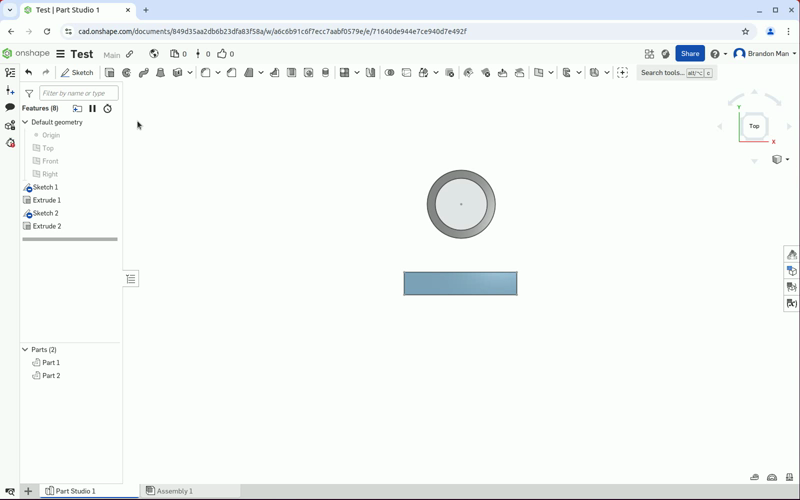
key(shift+h)
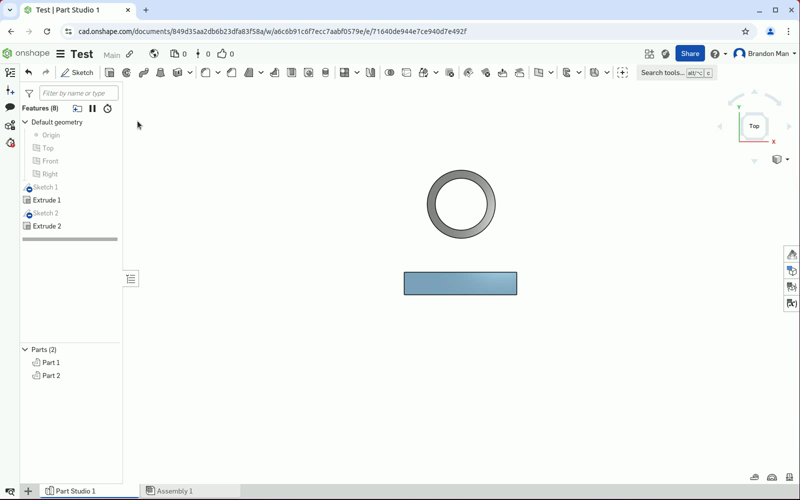
mouse_move(73, 189)
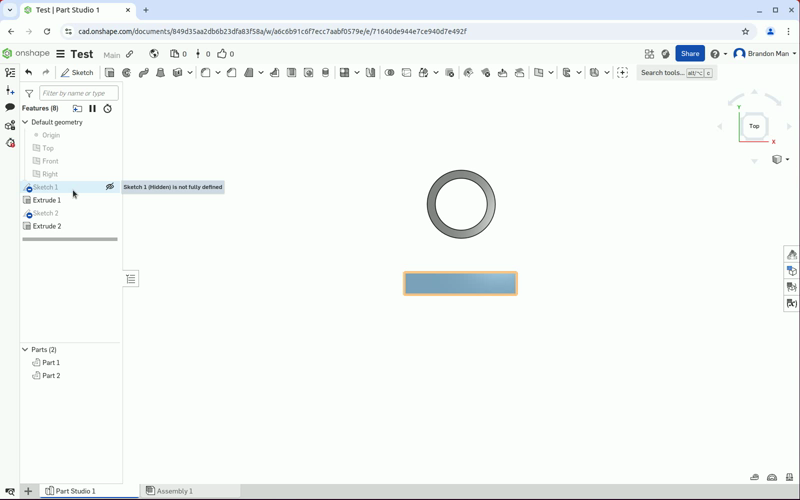
click(73, 189)
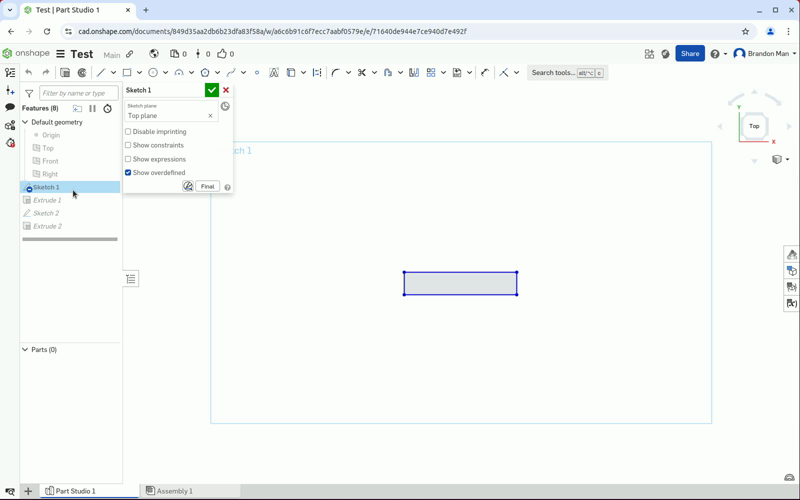
mouse_move(229, 92)
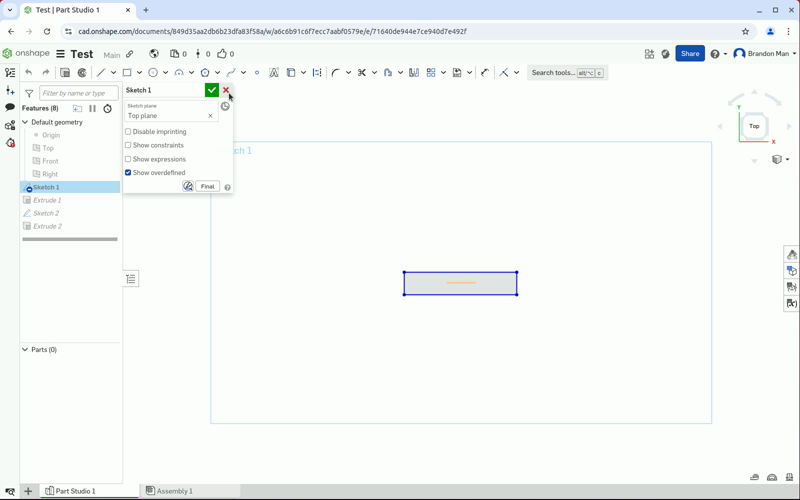
click(229, 92)
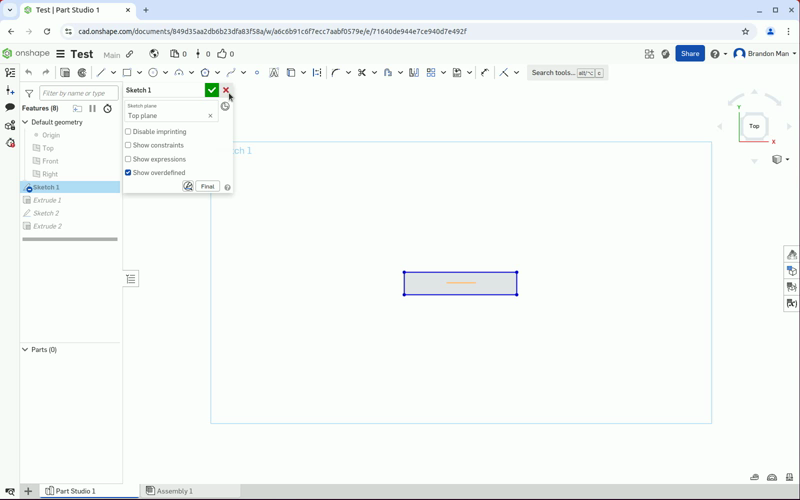
key(shift+s)
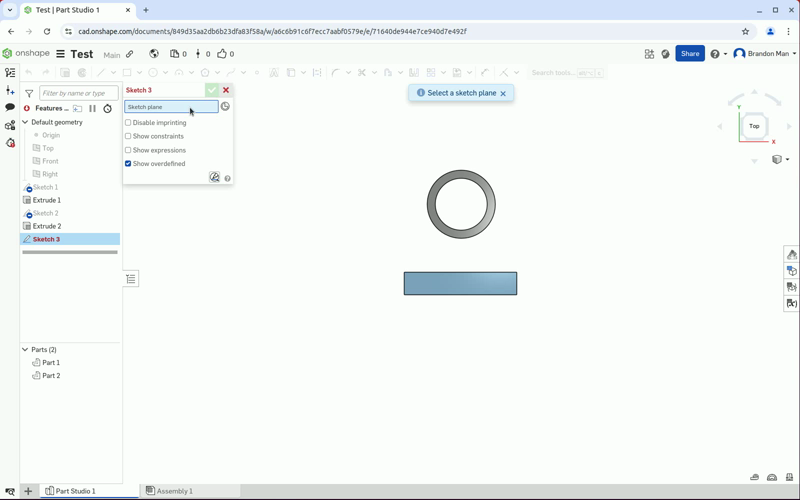
mouse_move(73, 150)
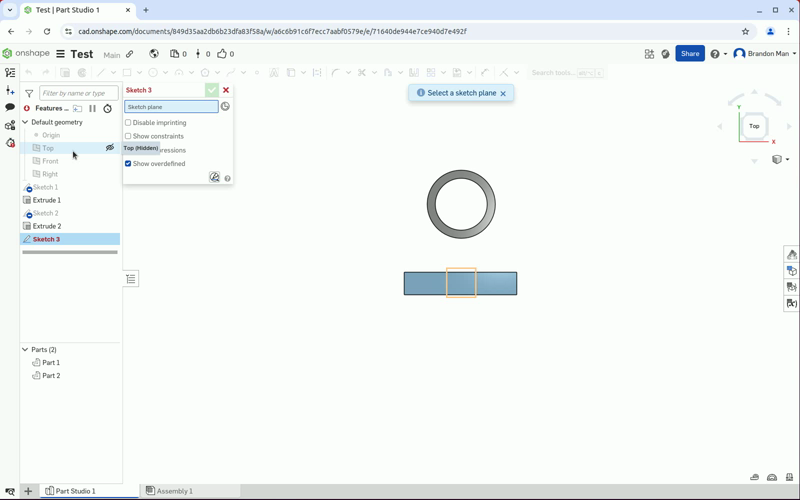
click(73, 150)
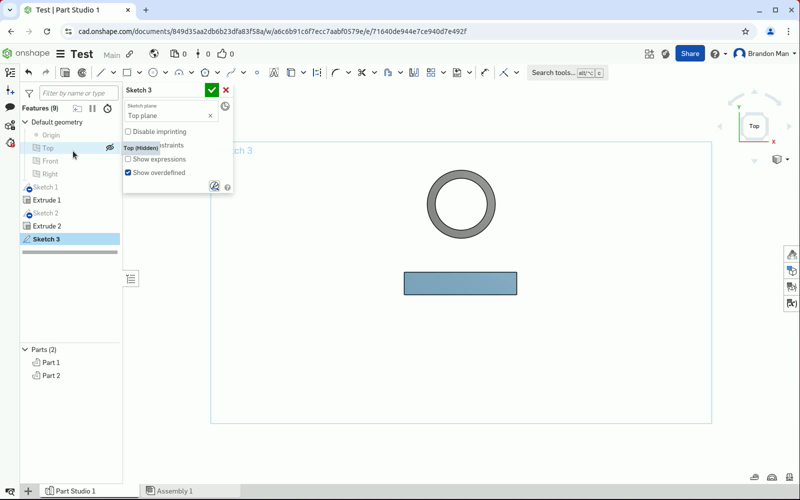
mouse_move(73, 352)
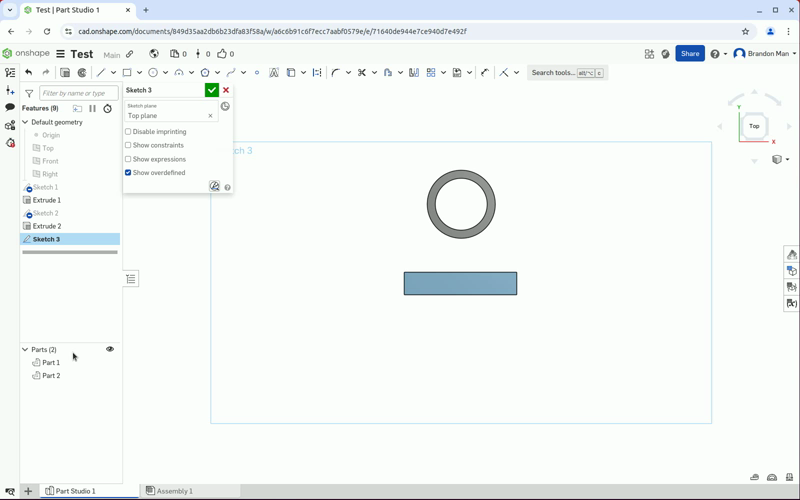
key(y)
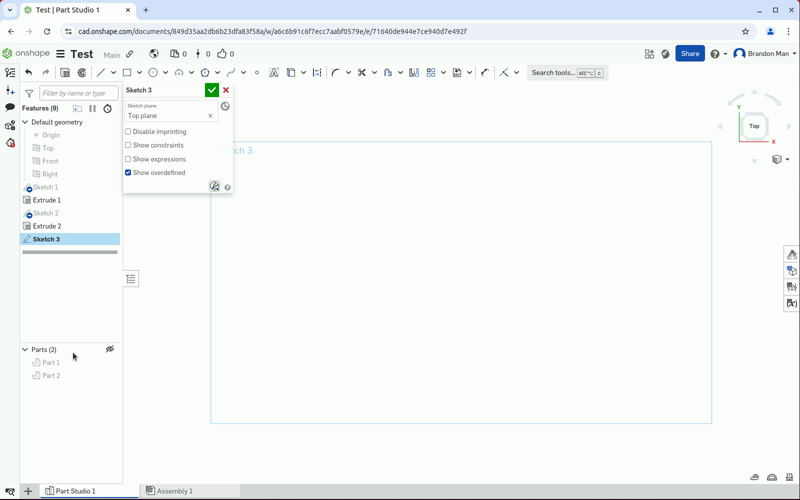
key(l)
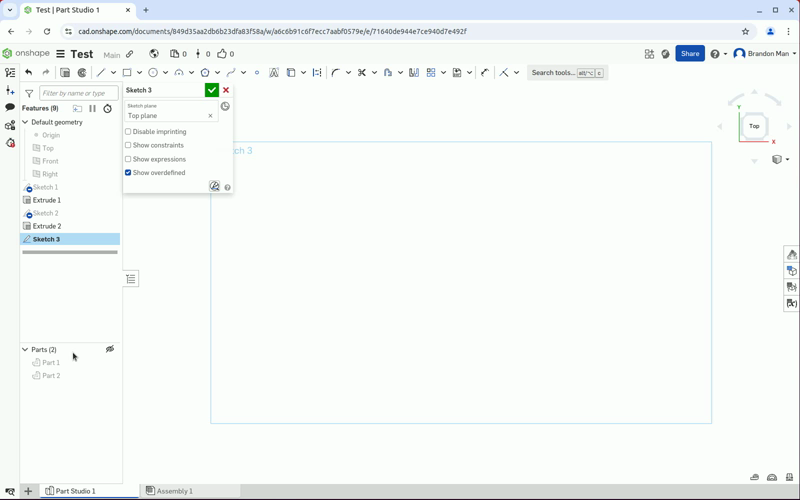
key_down(shift)
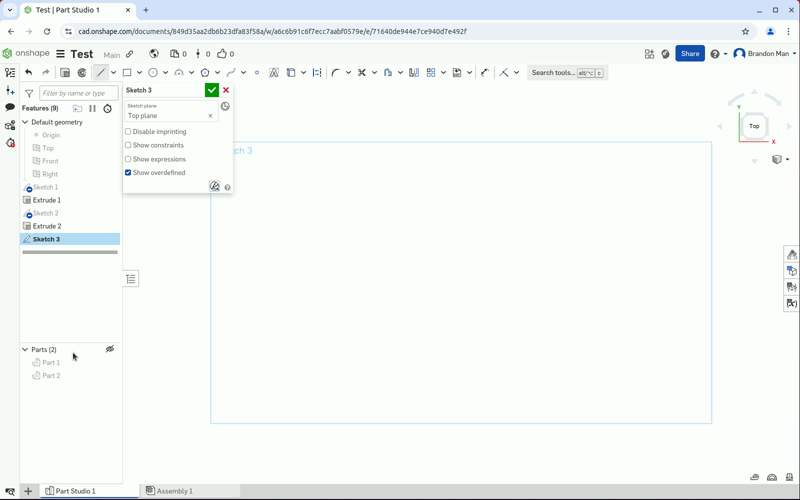
mouse_move(404, 271)
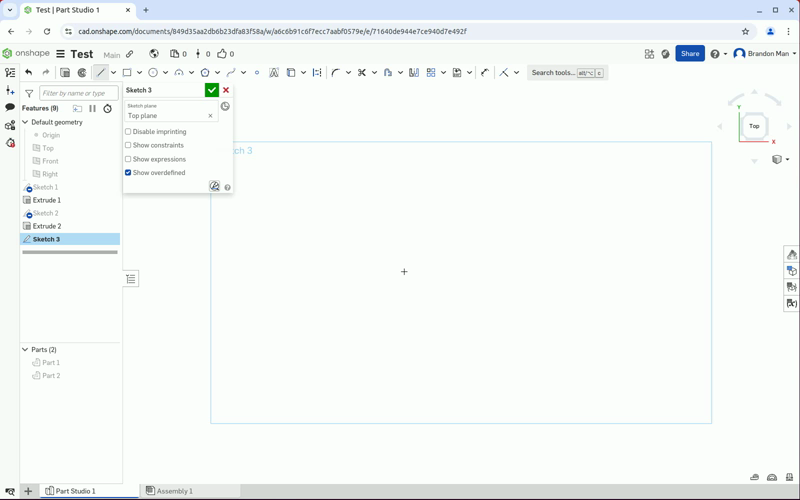
click(404, 271)
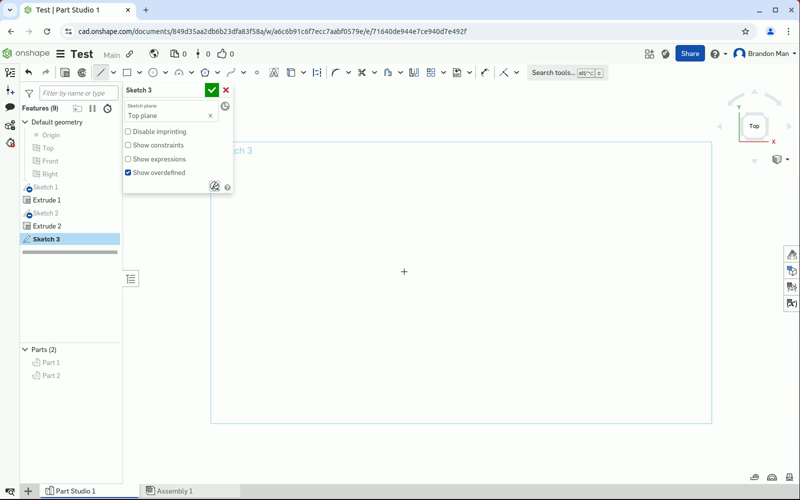
key_up(shift)
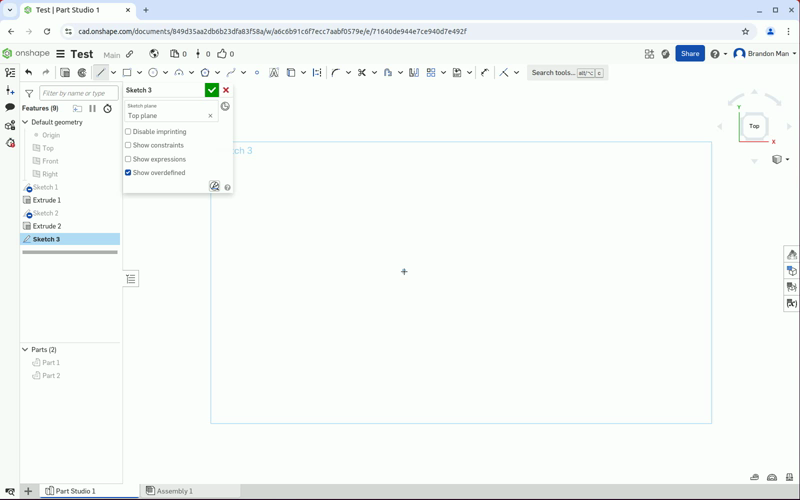
key_down(shift)
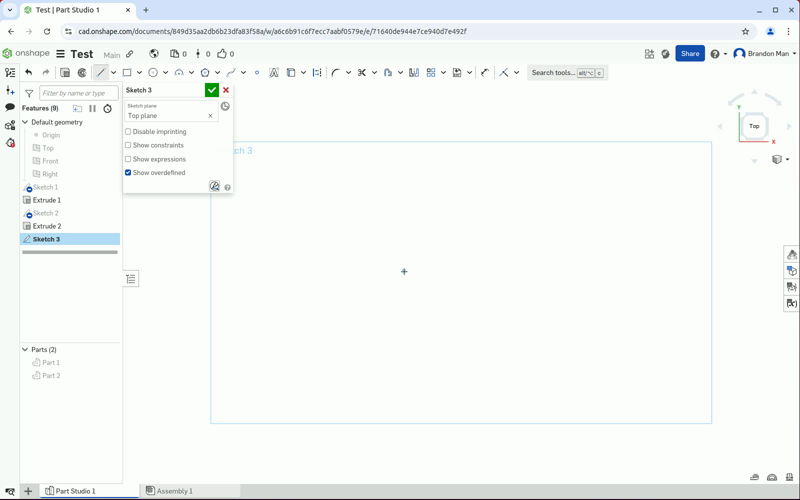
mouse_move(516, 271)
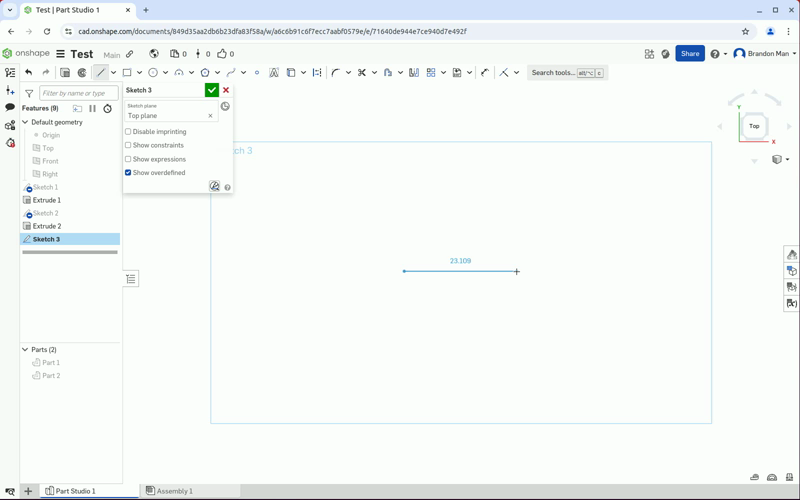
click(516, 271)
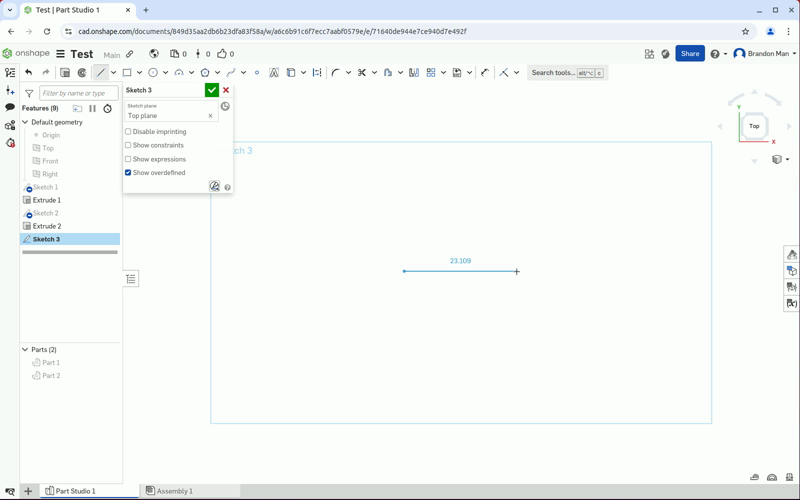
key_up(shift)
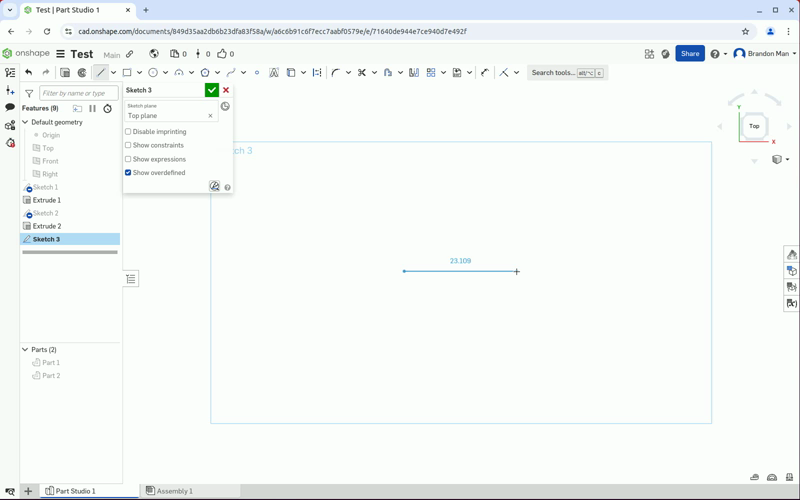
key_down(shift)
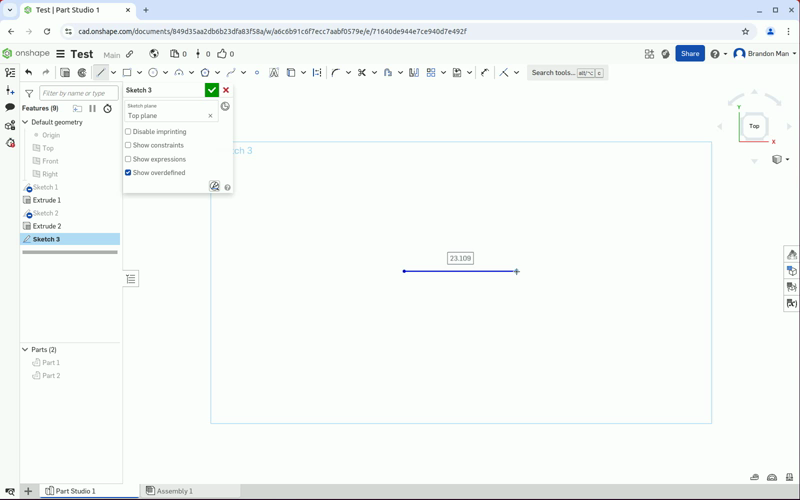
mouse_move(493, 194)
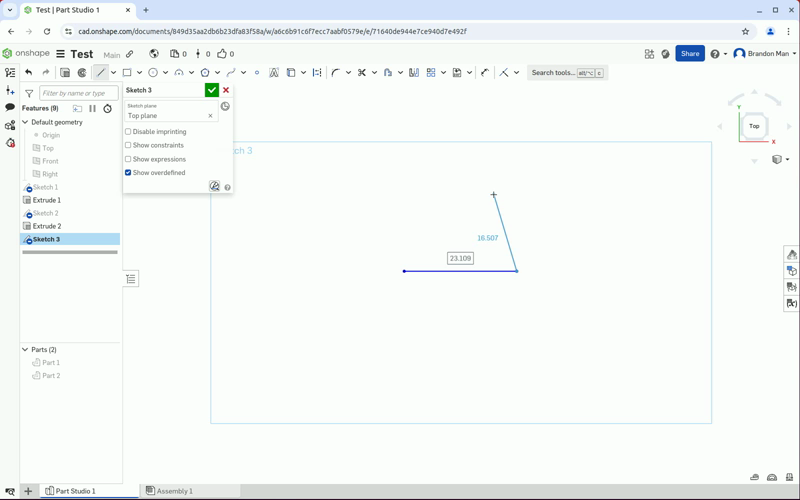
click(493, 194)
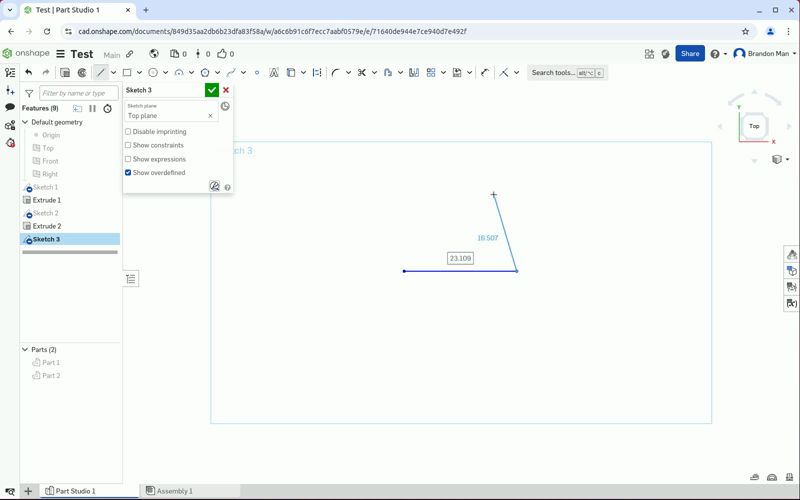
key_up(shift)
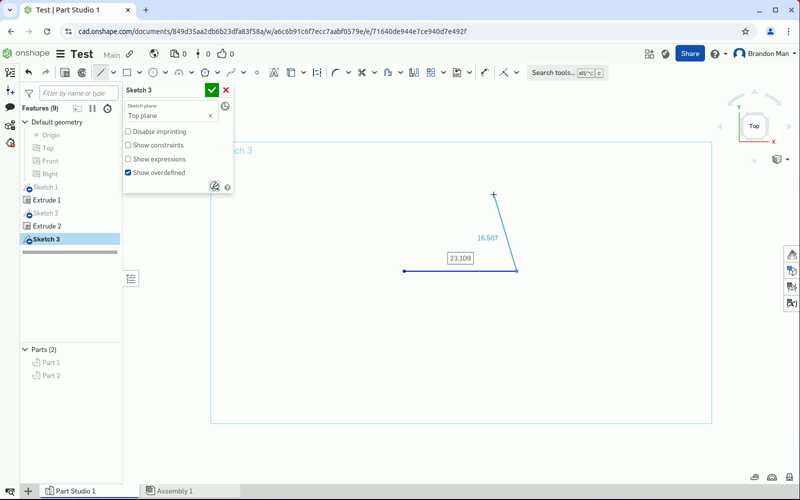
key(esc)
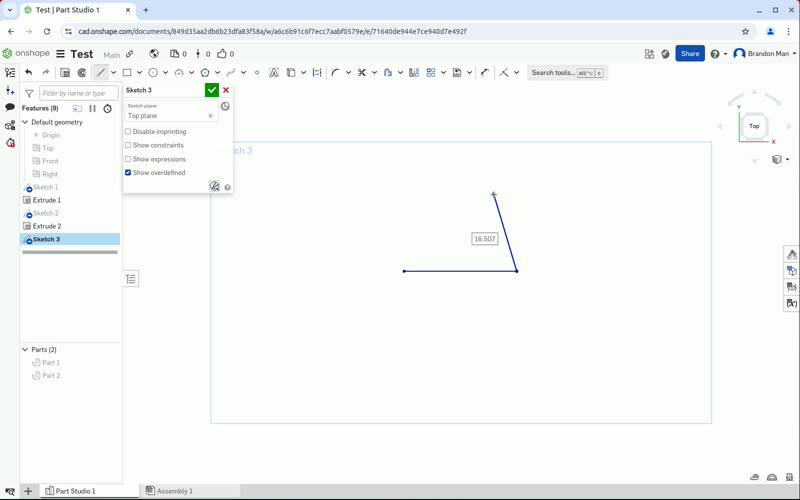
key(a)
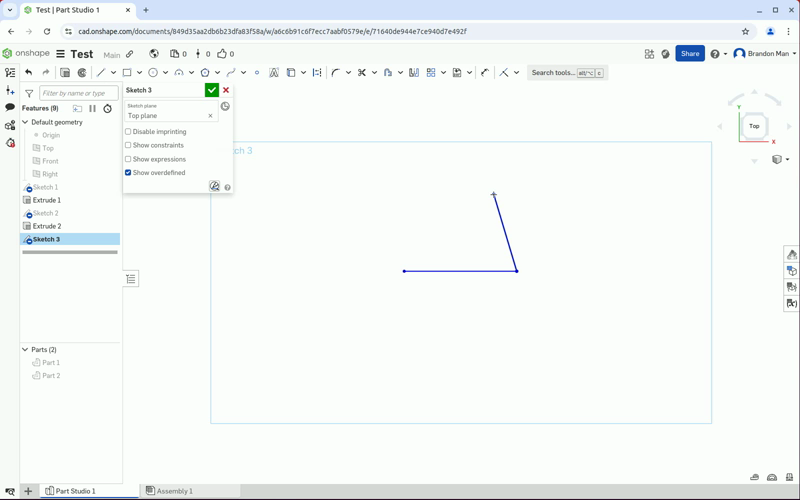
mouse_move(493, 194)
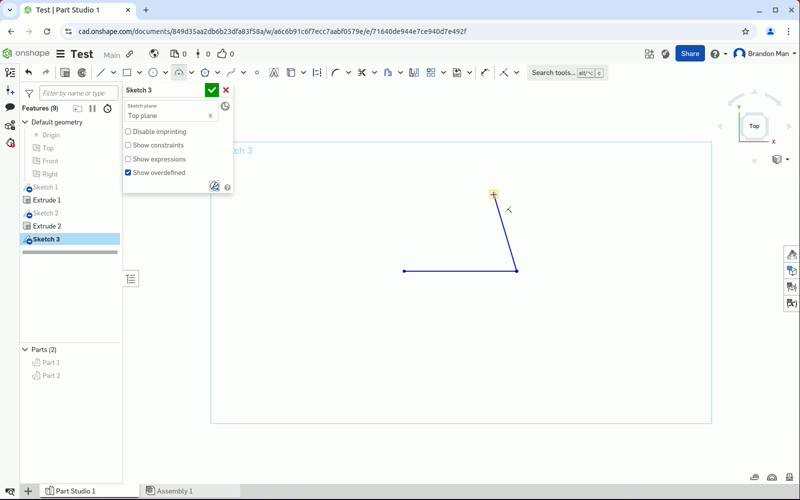
click(493, 194)
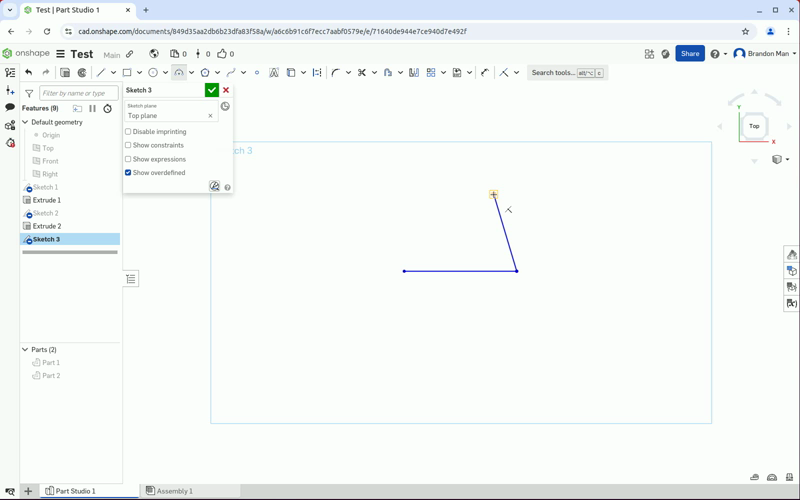
key_down(shift)
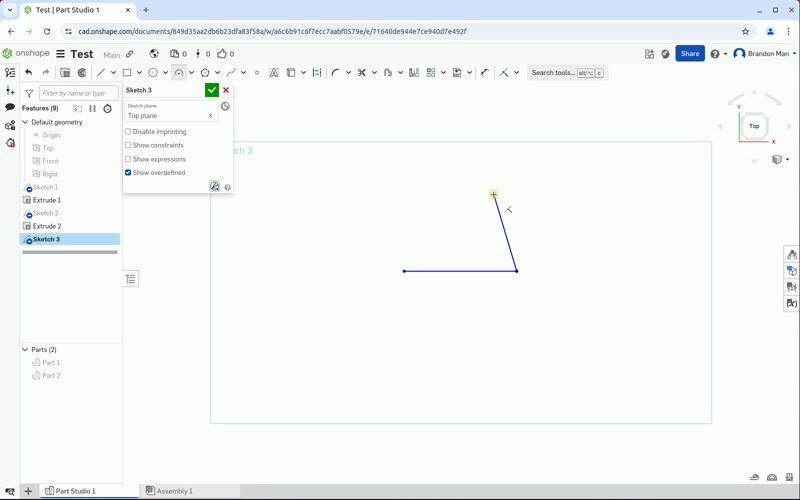
mouse_move(428, 194)
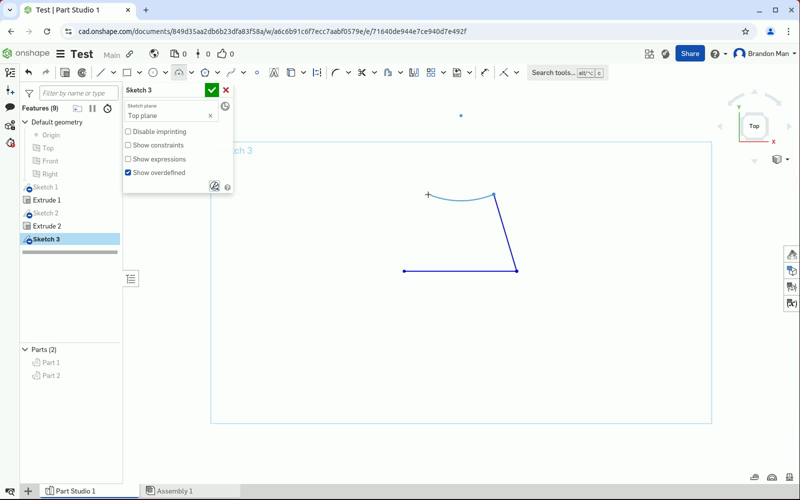
click(428, 194)
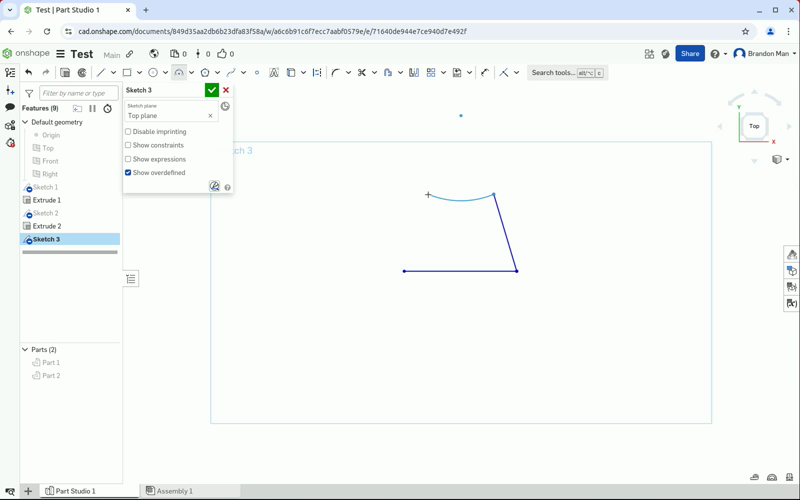
mouse_move(460, 238)
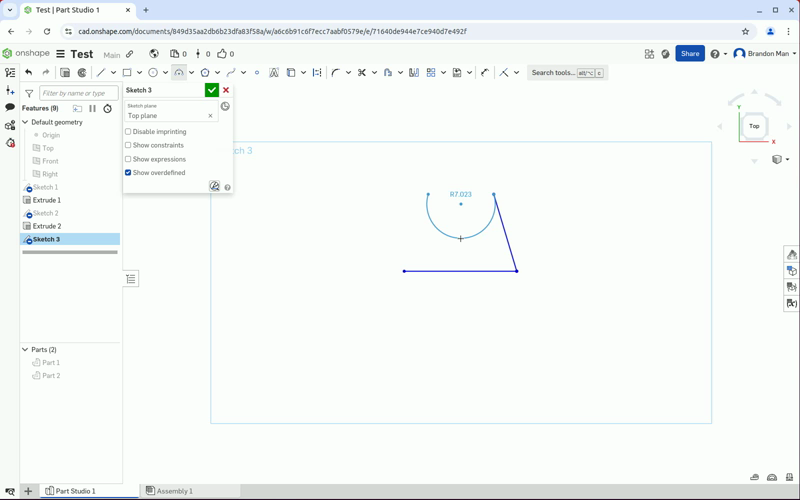
click(460, 238)
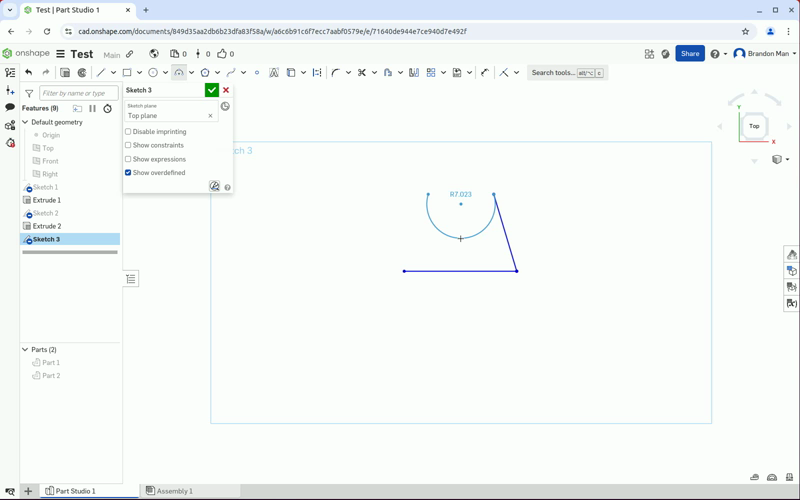
key_up(shift)
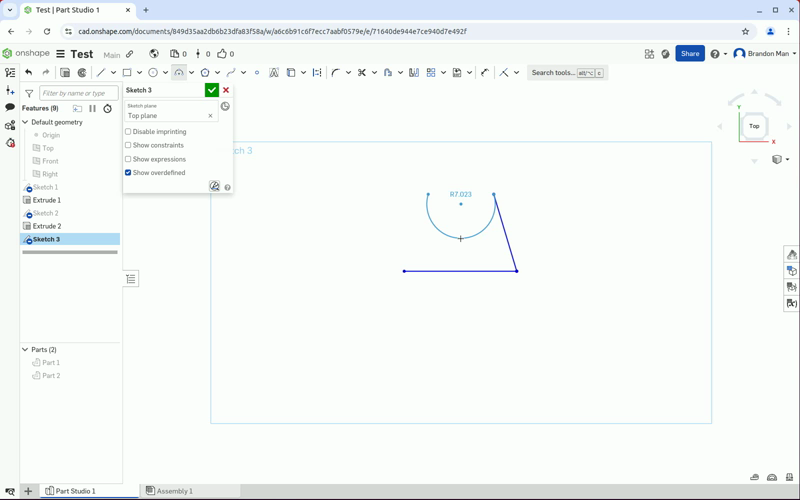
key(esc)
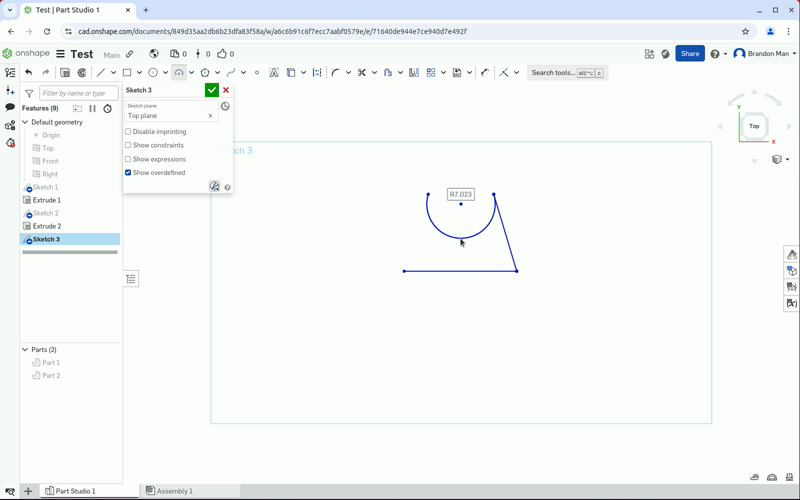
key(l)
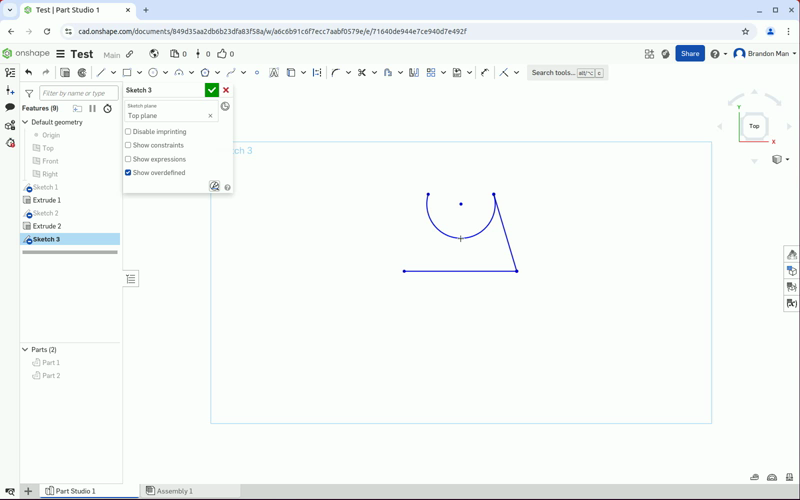
mouse_move(428, 194)
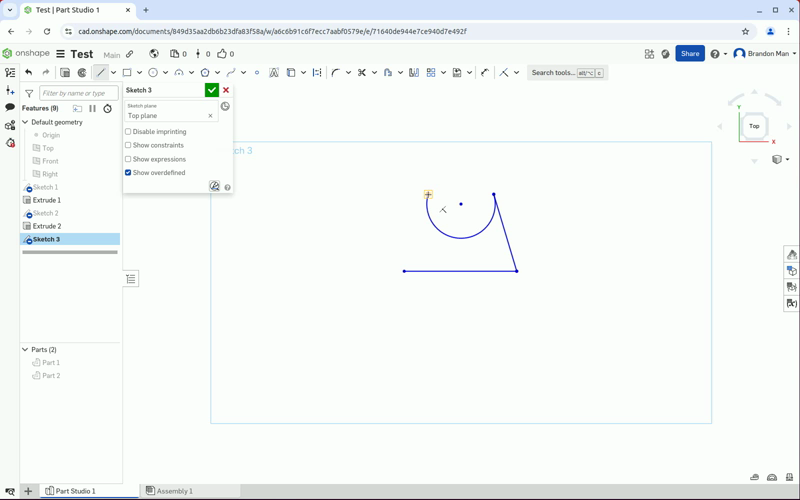
click(428, 194)
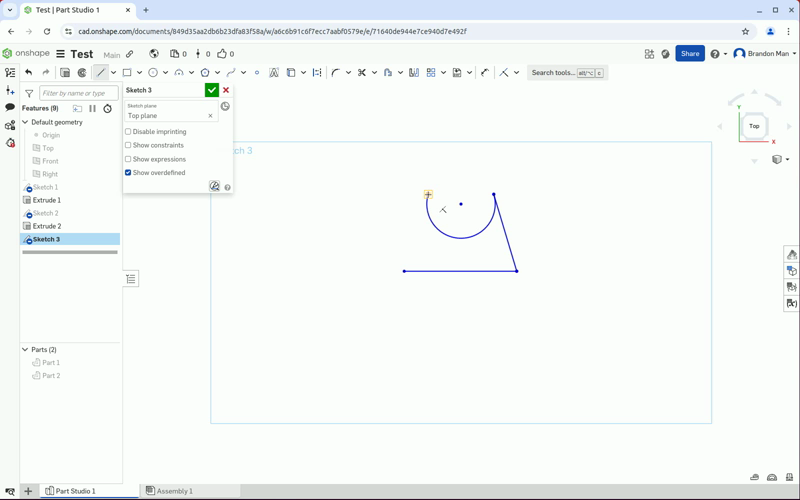
key_down(shift)
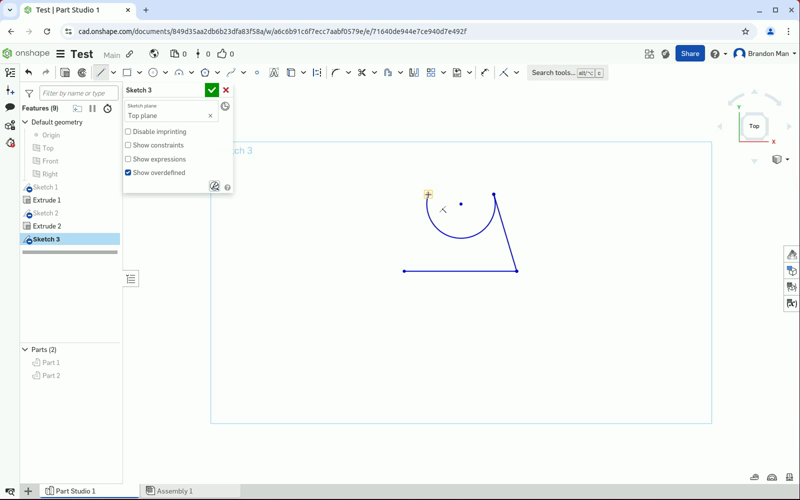
mouse_move(404, 271)
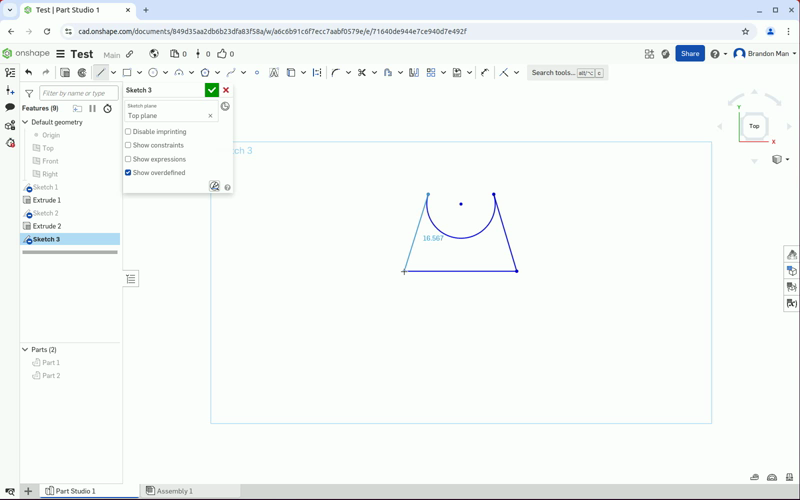
key_up(shift)
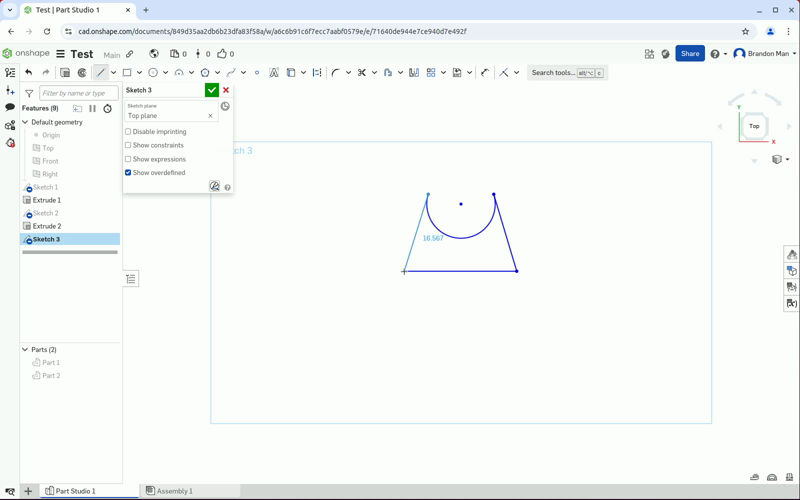
click(404, 271)
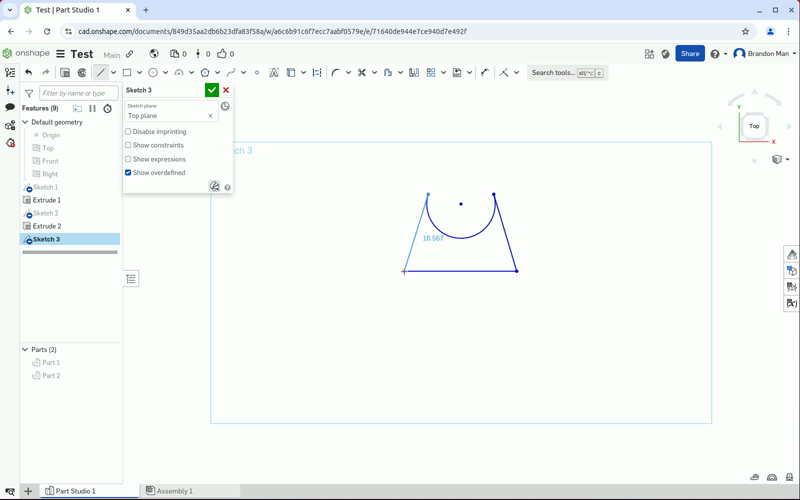
key(esc)
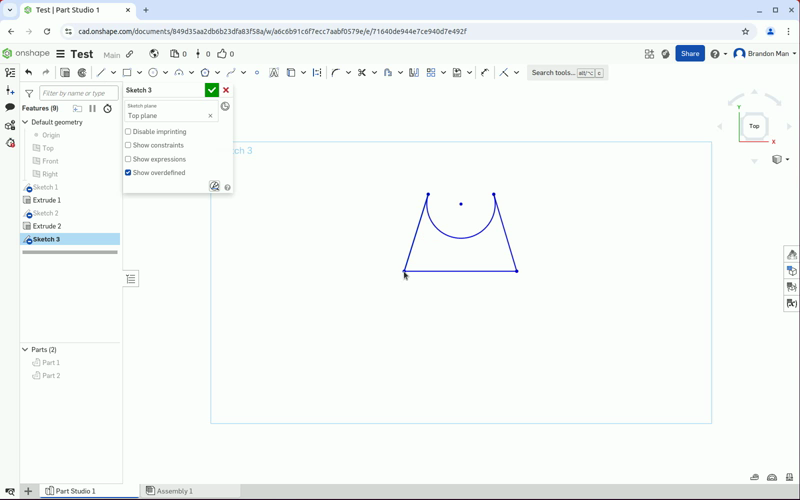
mouse_move(491, 233)
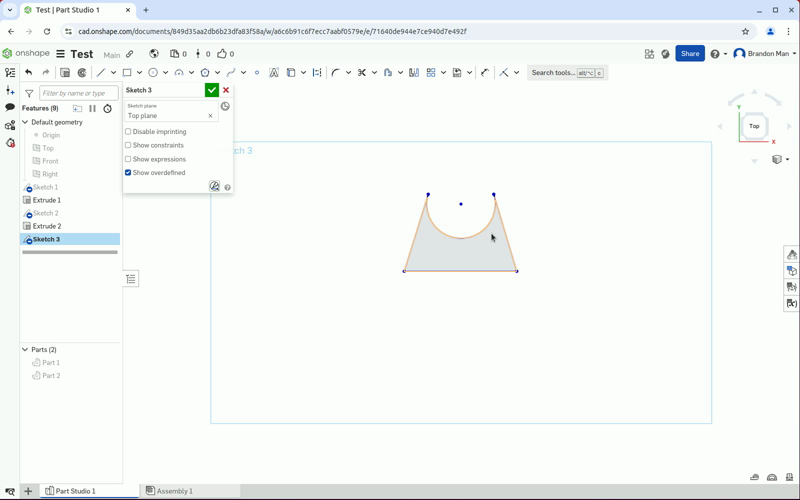
click(491, 233)
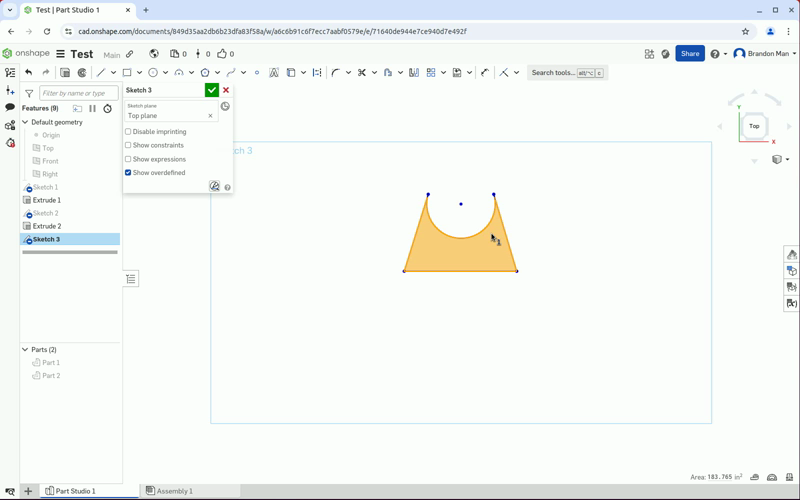
mouse_move(73, 352)
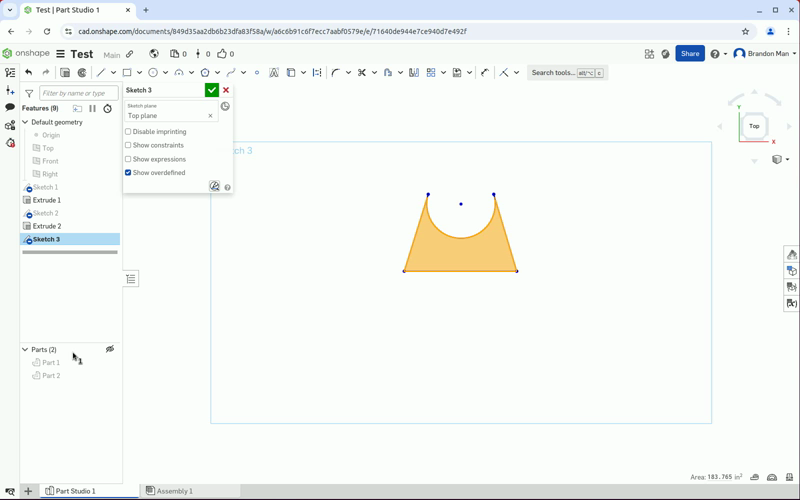
key(shift+y)
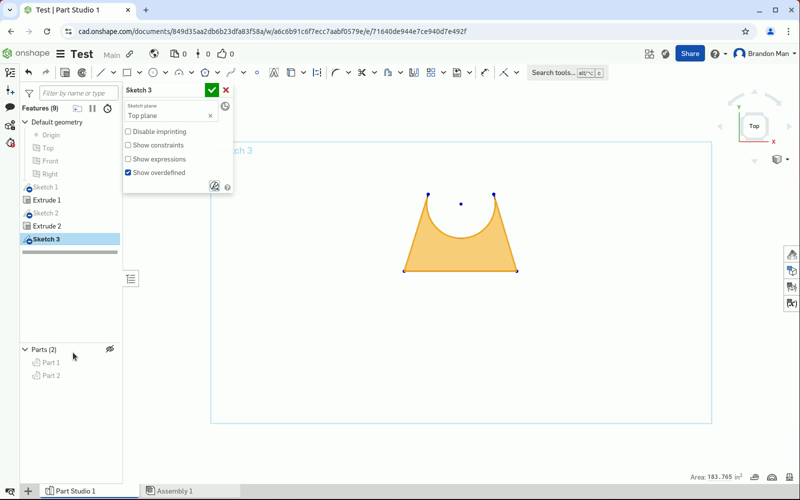
key(shift+e)
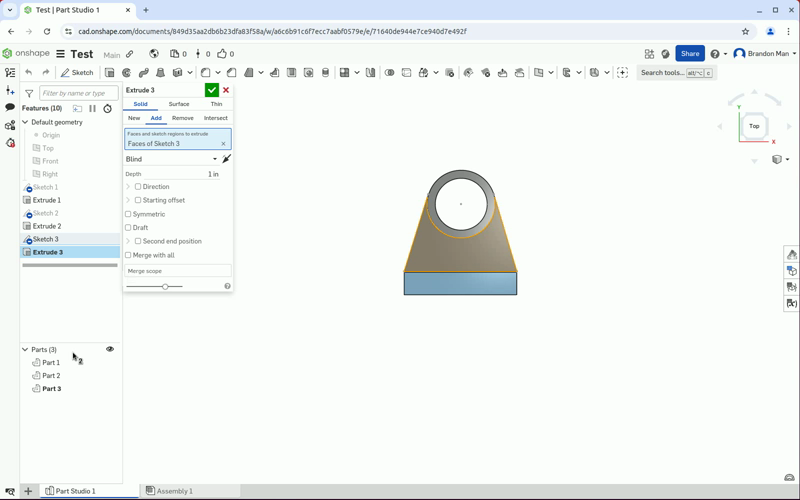
mouse_move(143, 106)
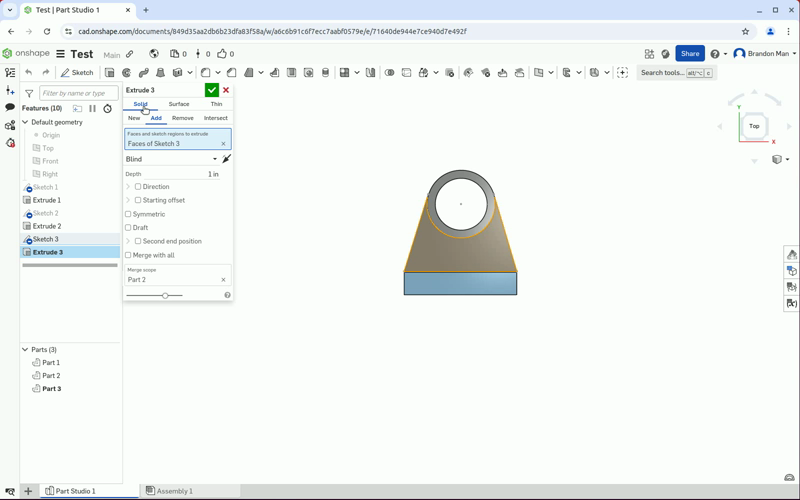
click(143, 106)
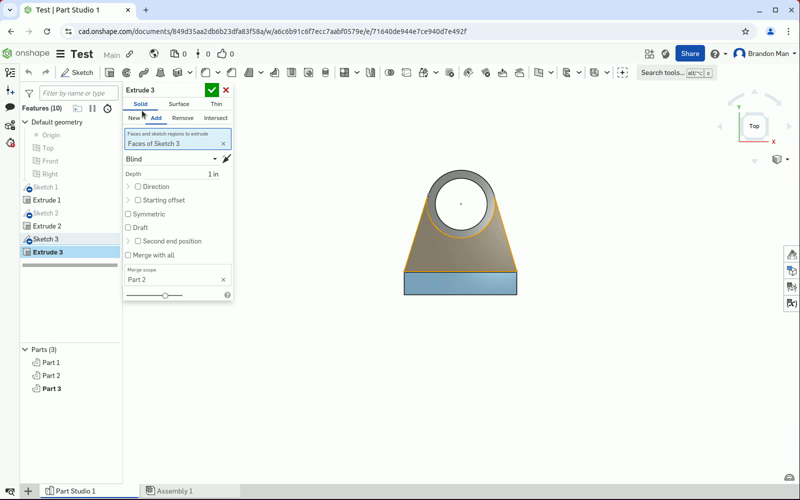
mouse_move(137, 120)
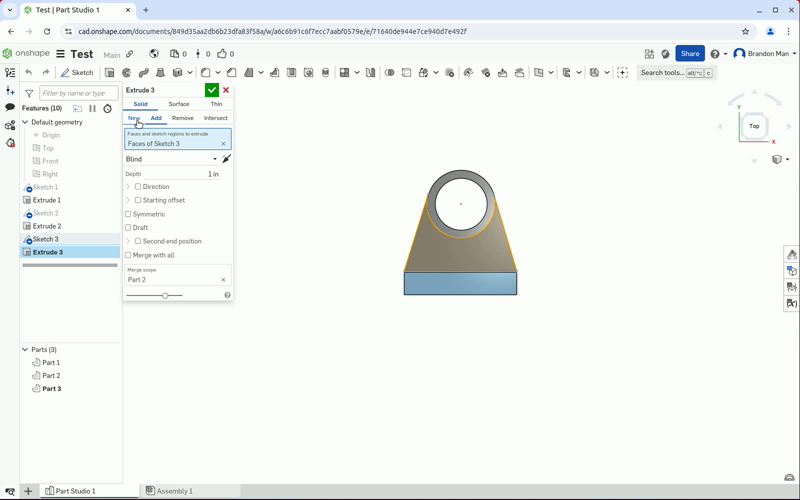
click(137, 120)
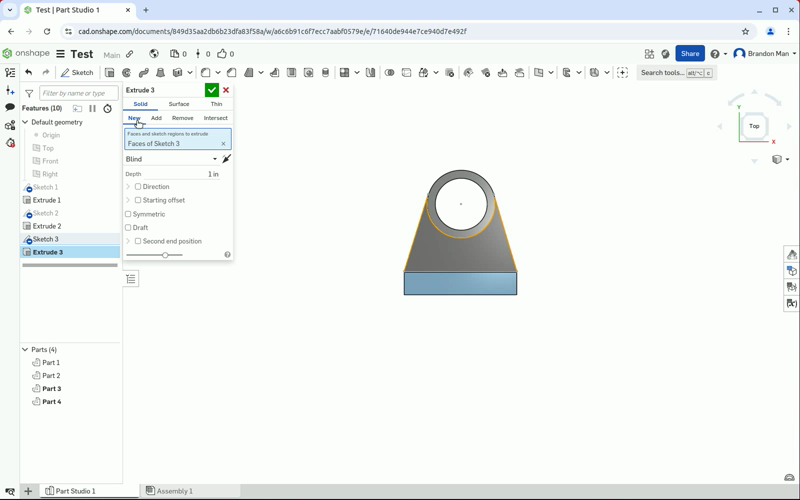
key(tab, 4)
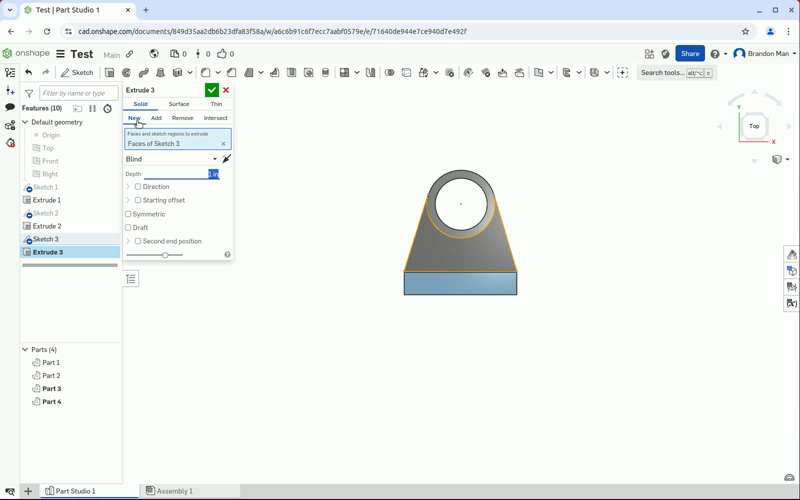
text(1.685)
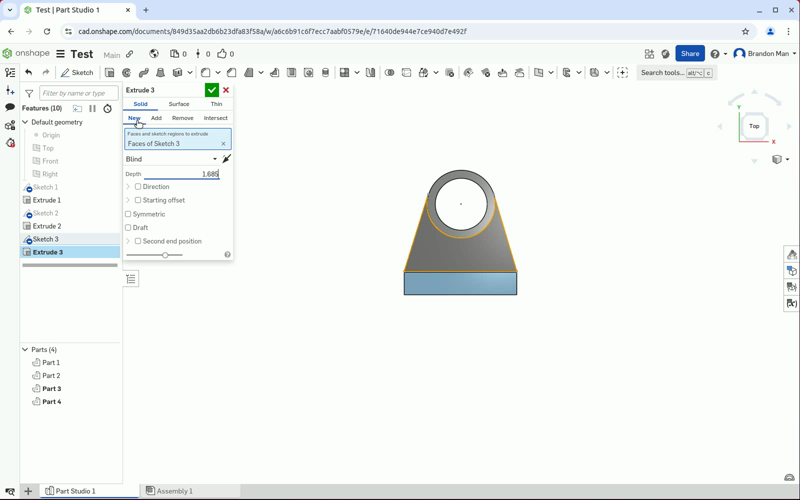
key(enter)
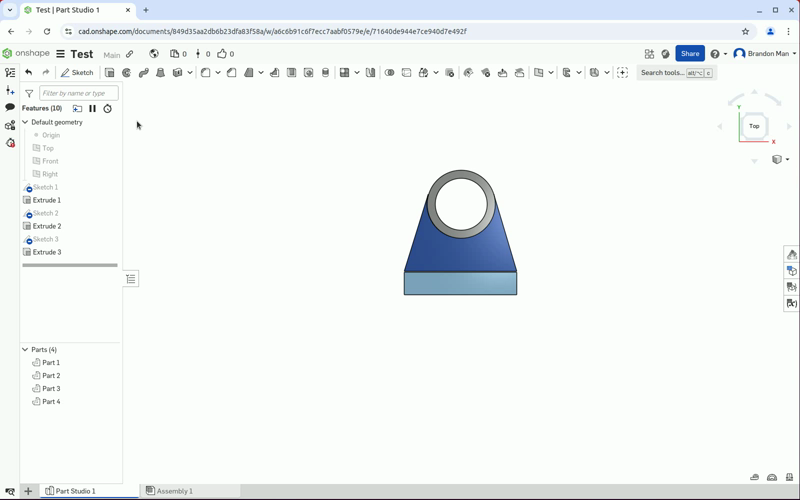
key(shift+h)
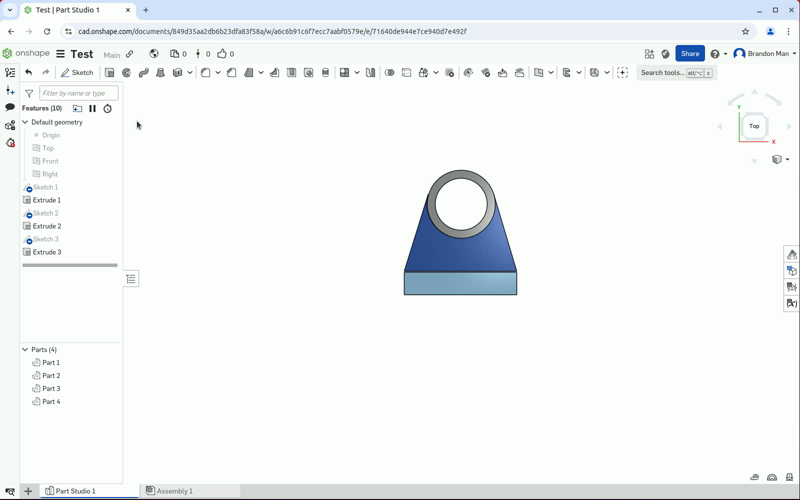
key(shift+h)
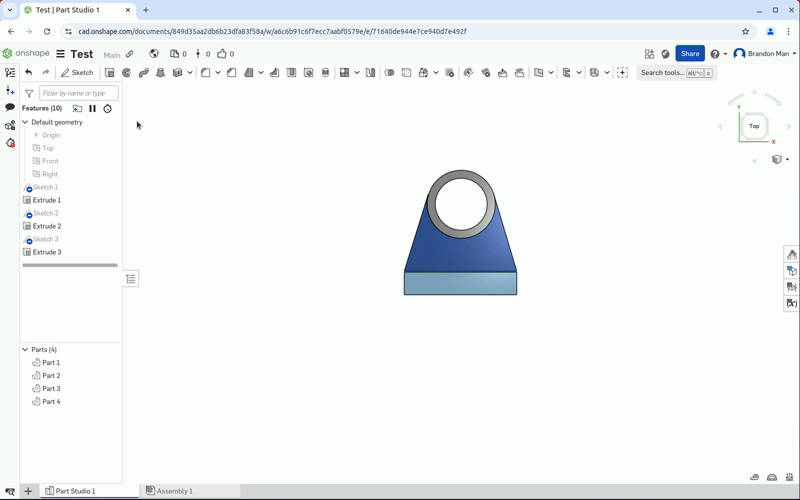
mouse_move(73, 189)
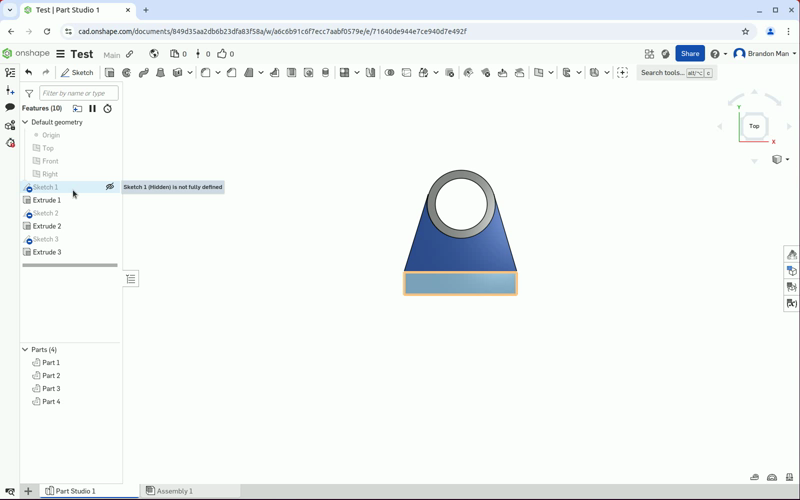
click(73, 189)
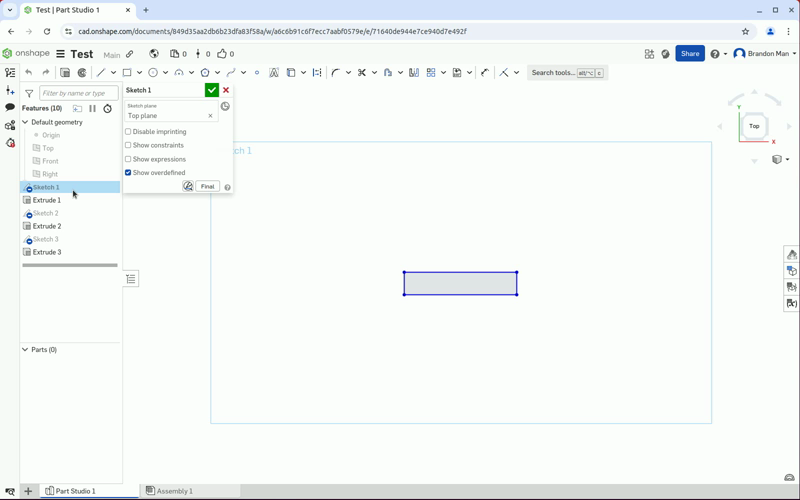
mouse_move(229, 92)
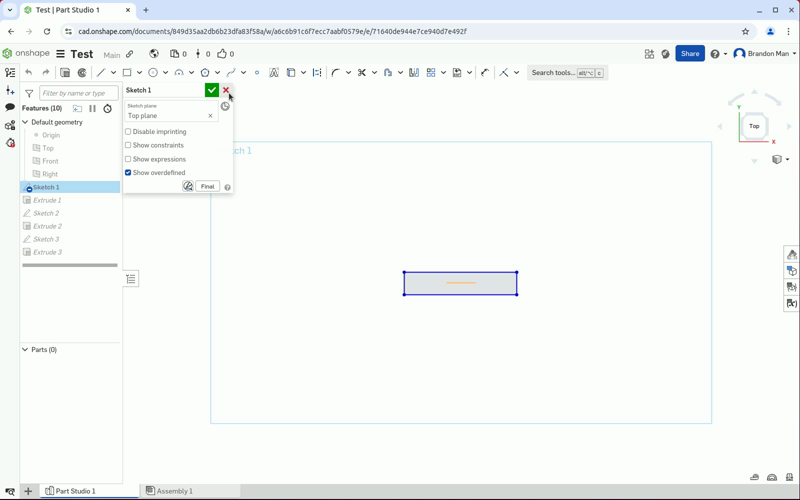
click(229, 92)
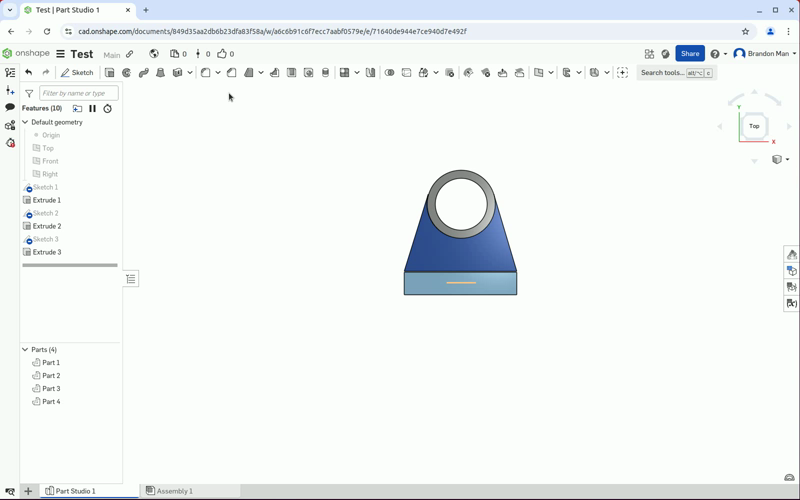
mouse_move(541, 75)
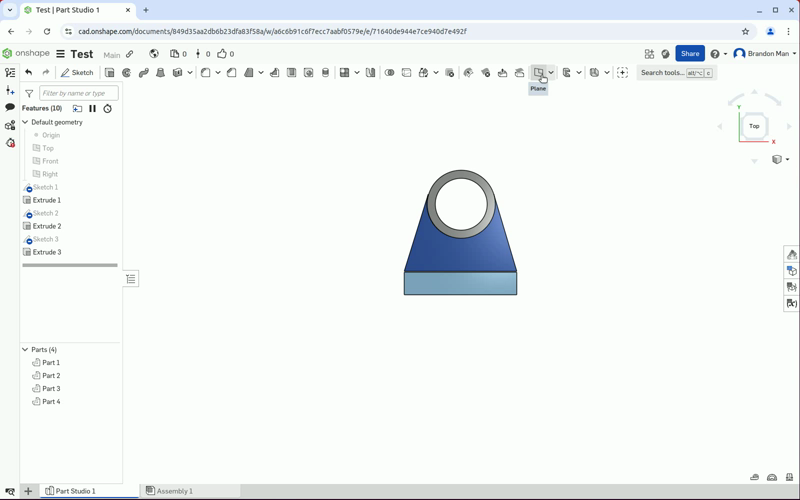
click(541, 75)
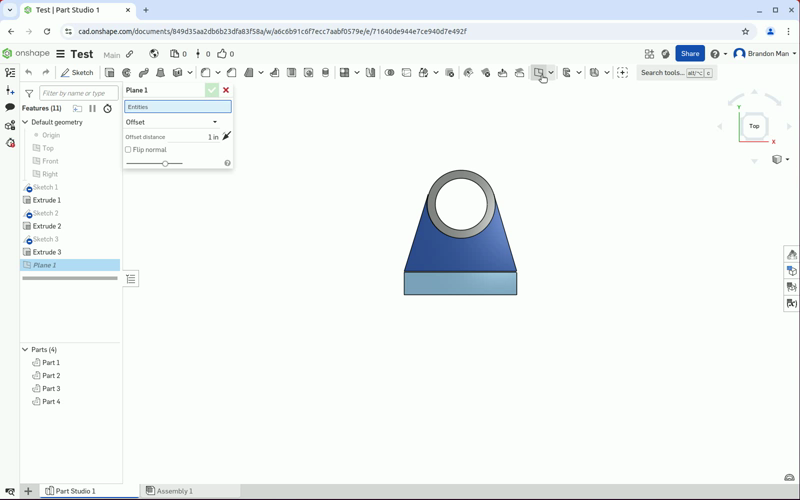
mouse_move(73, 150)
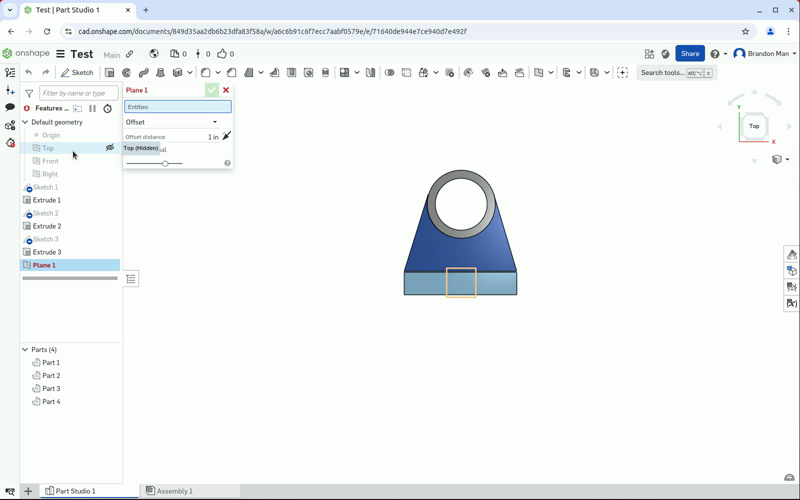
click(73, 150)
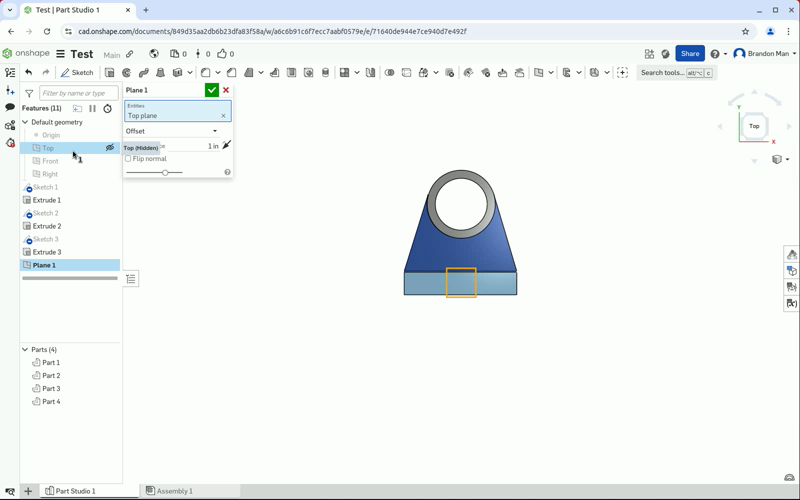
key(tab, 2)
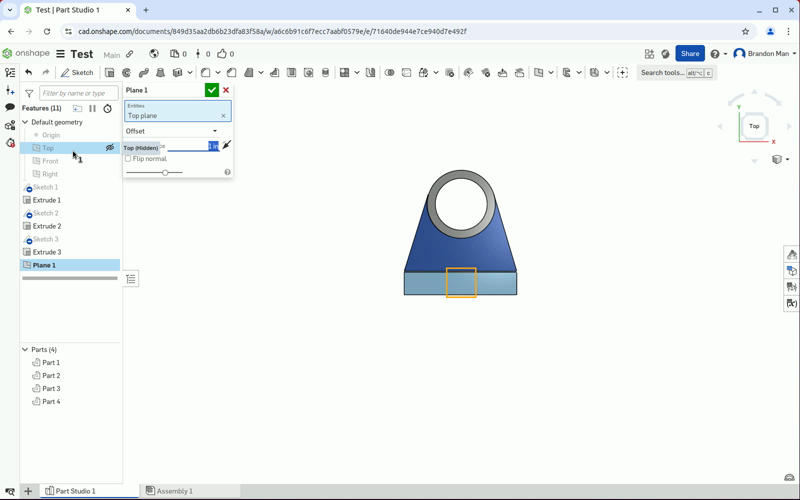
text(1.695)
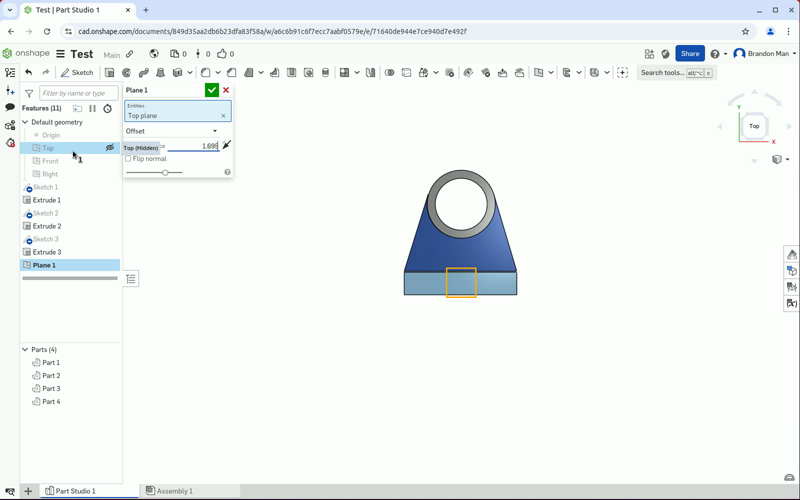
key(enter, 2)
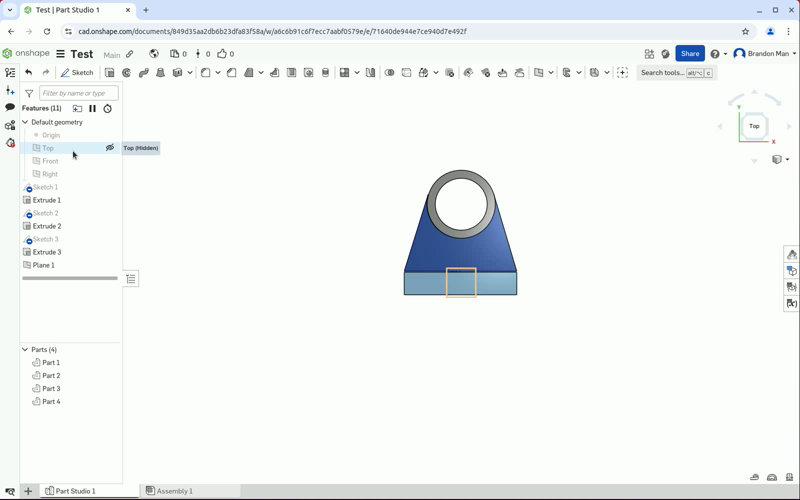
key(shift+s)
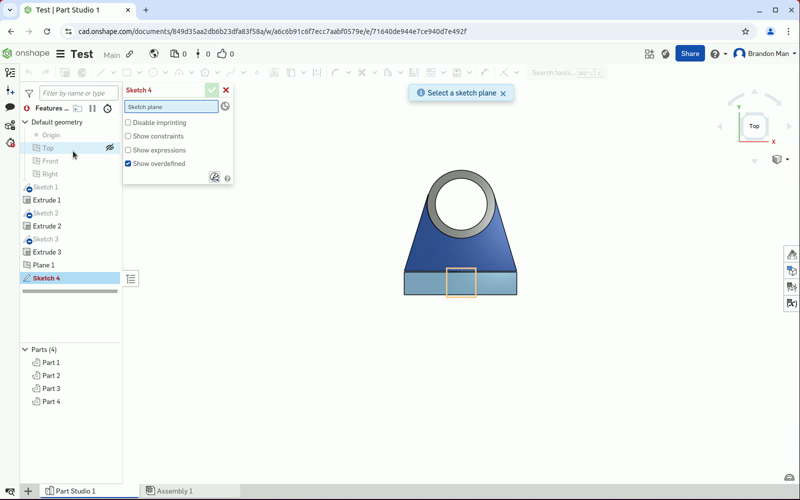
mouse_move(73, 267)
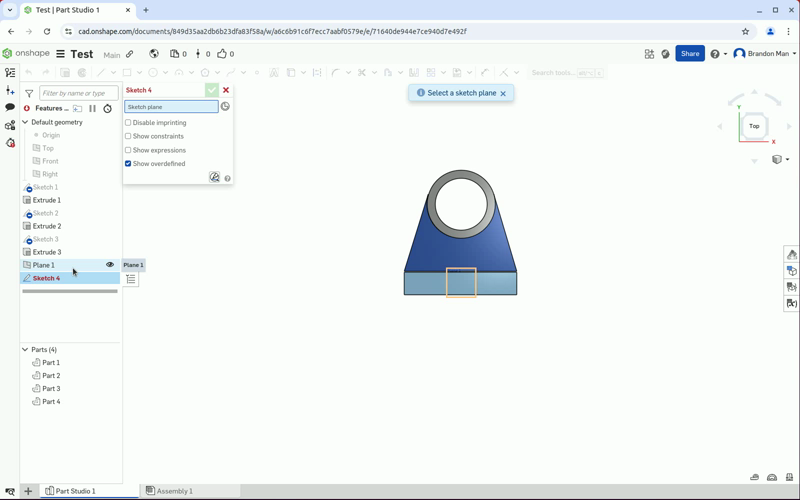
click(73, 267)
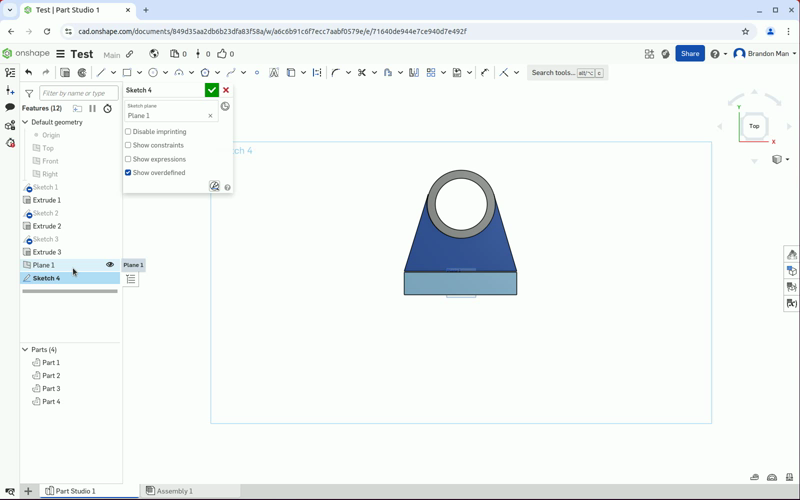
mouse_move(73, 352)
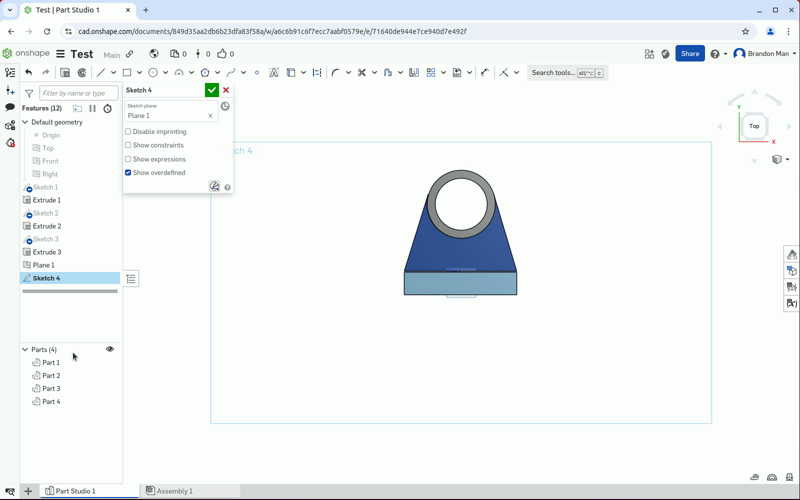
key(y)
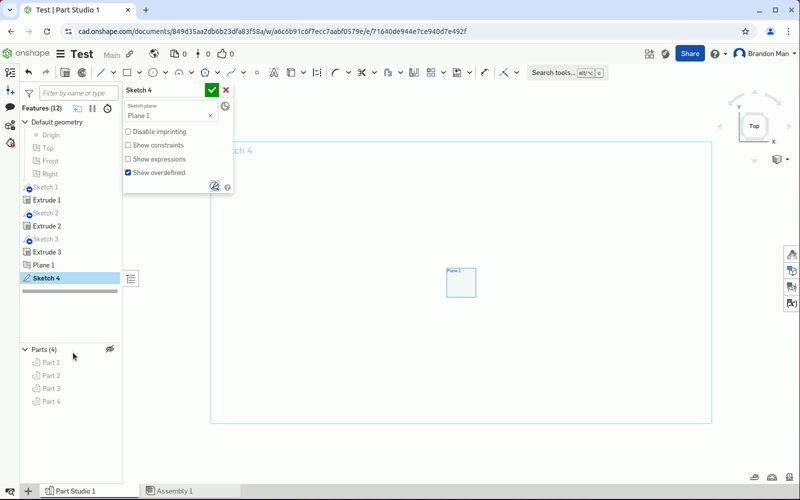
key(l)
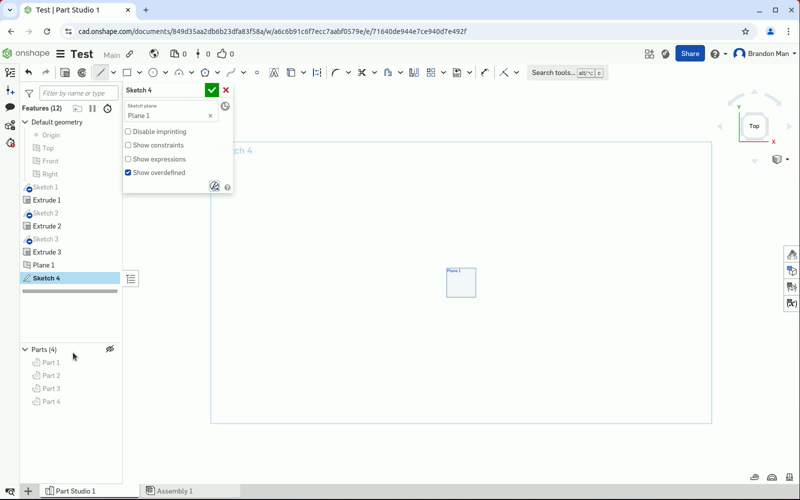
key_down(shift)
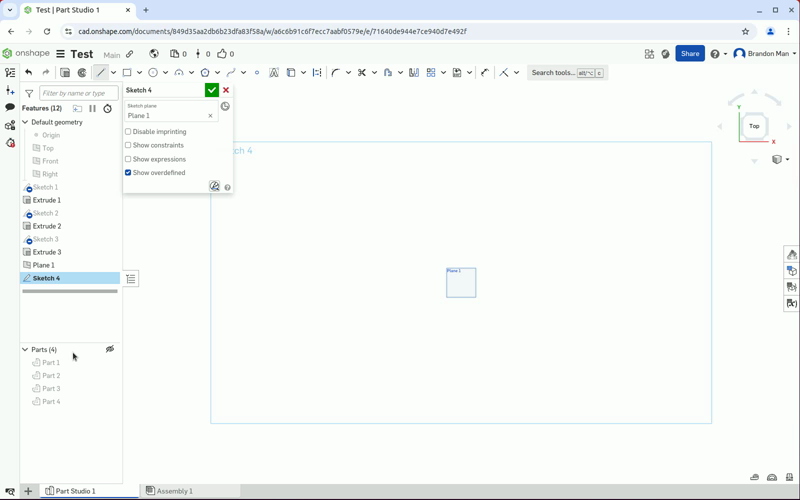
mouse_move(456, 271)
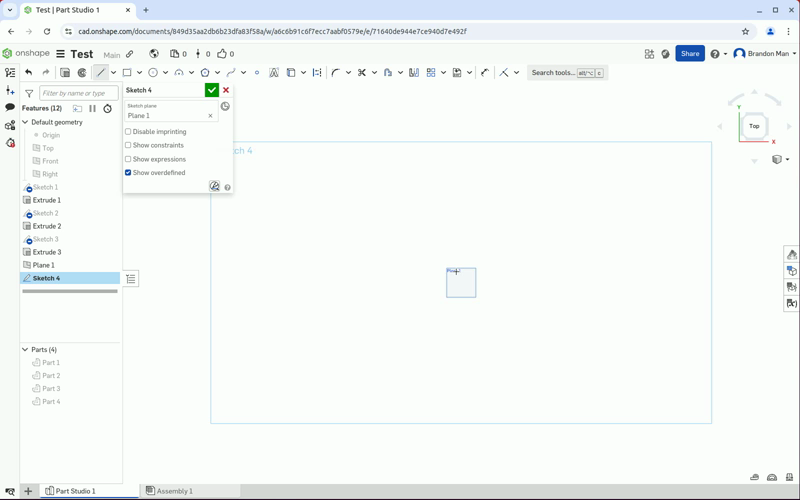
click(456, 271)
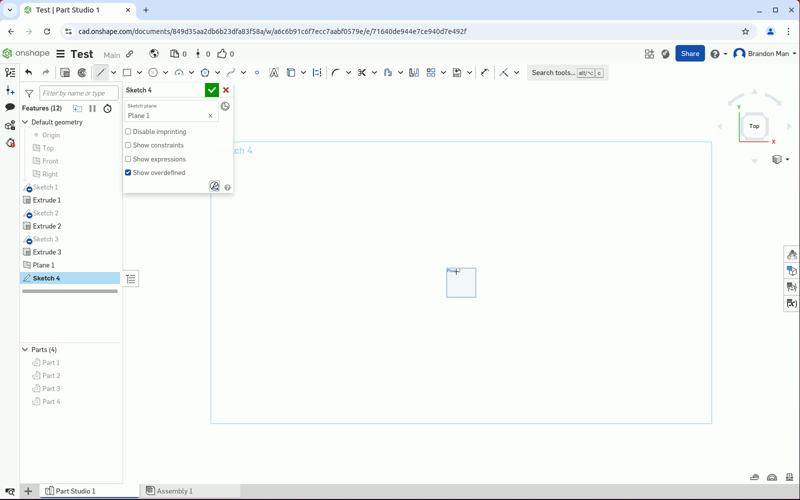
key_up(shift)
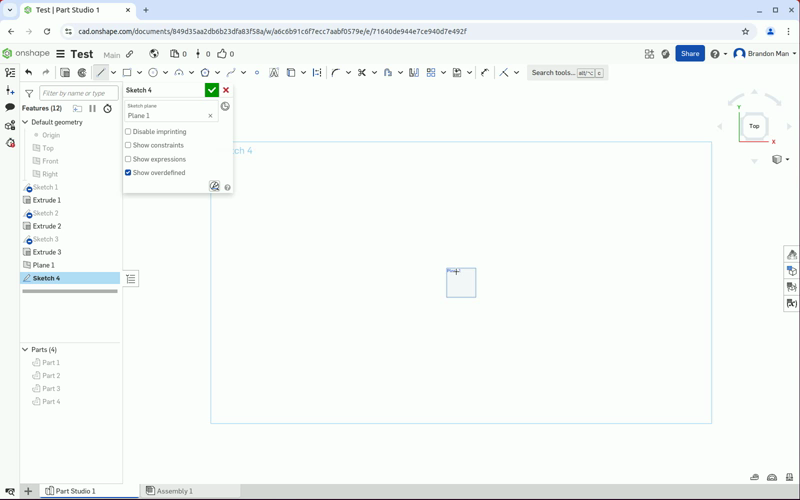
key_down(shift)
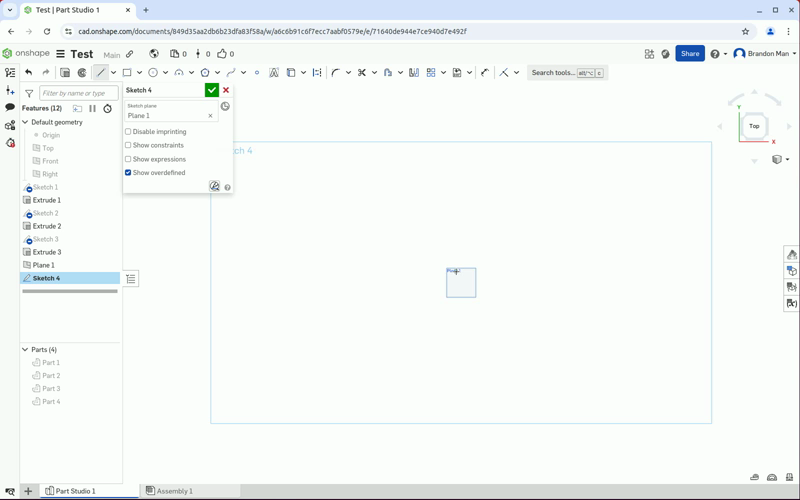
mouse_move(486, 271)
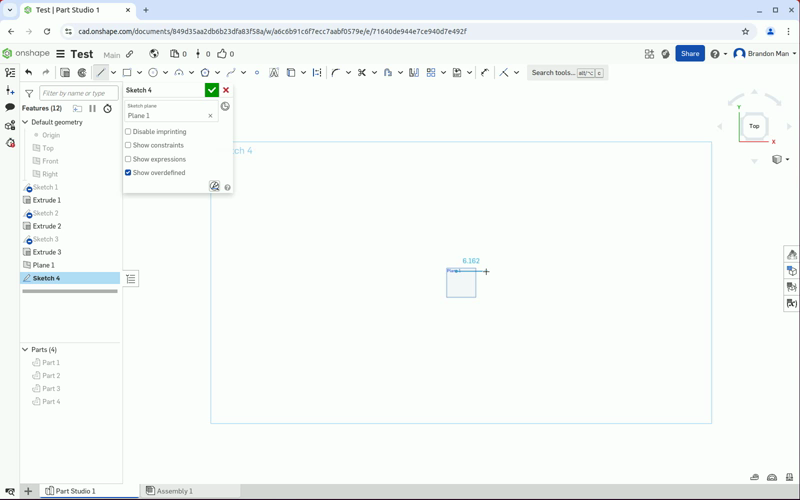
mouse_move(464, 271)
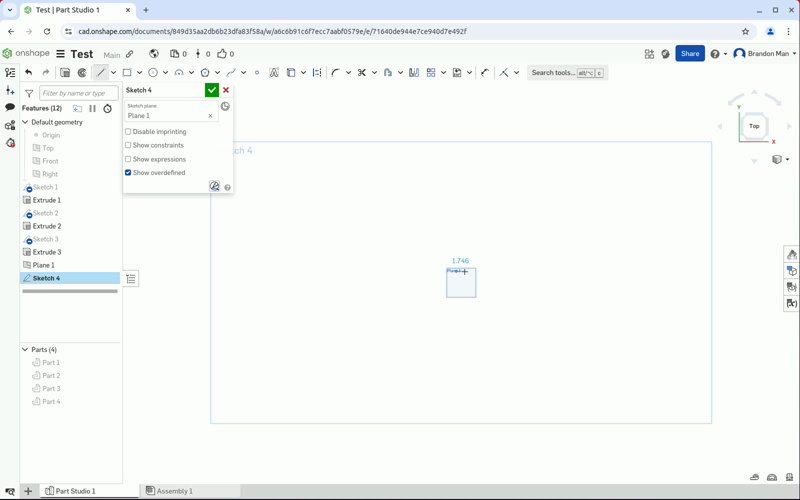
click(464, 271)
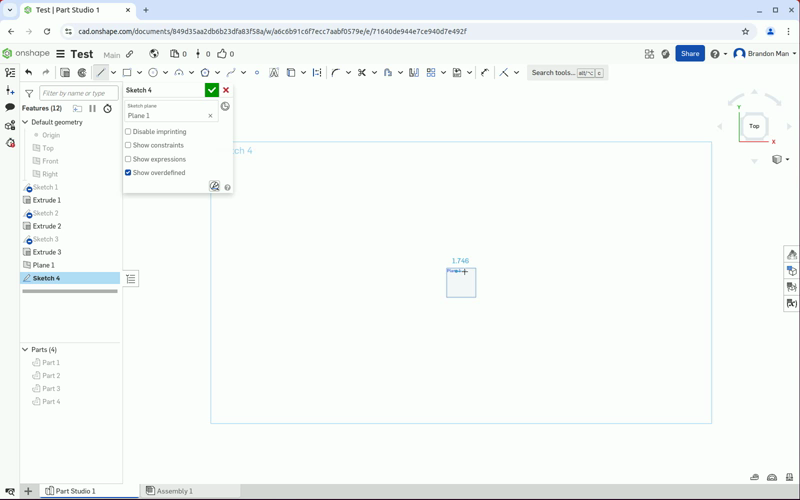
key_up(shift)
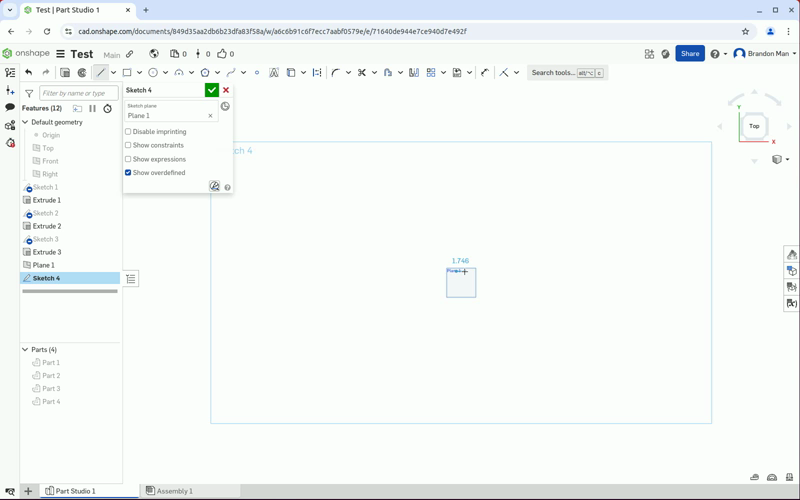
key_down(shift)
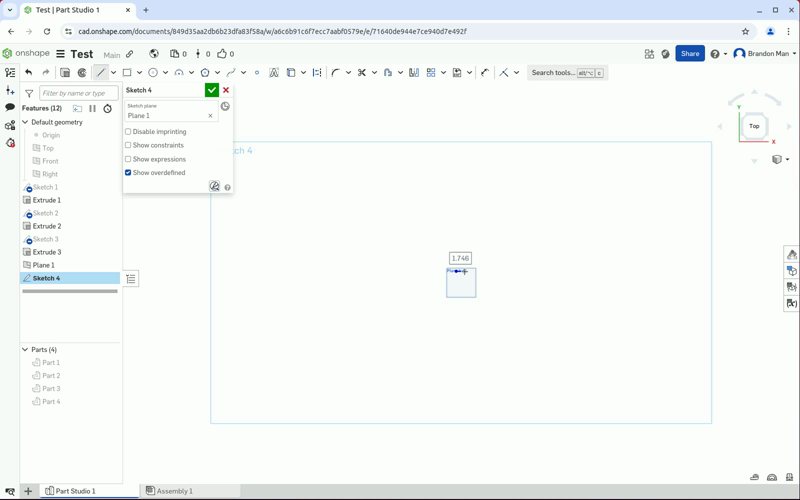
mouse_move(495, 271)
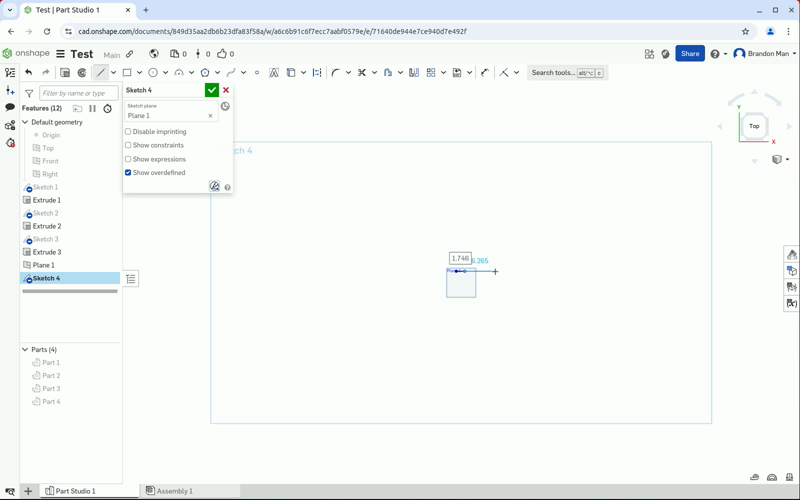
mouse_move(464, 236)
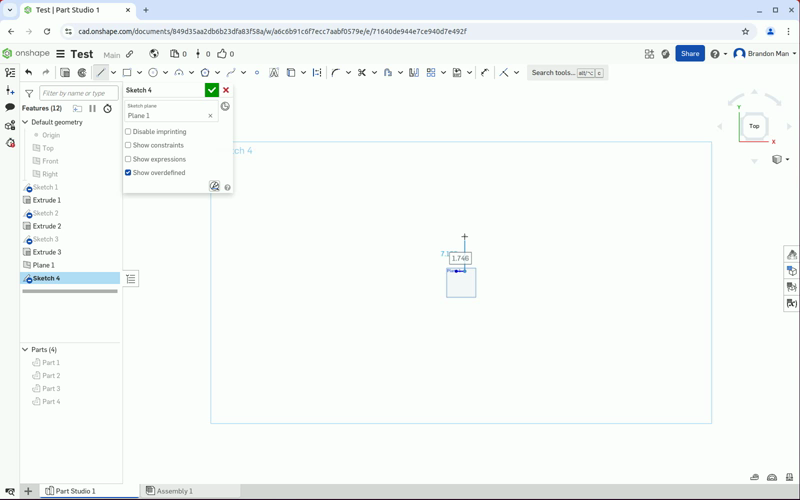
click(464, 236)
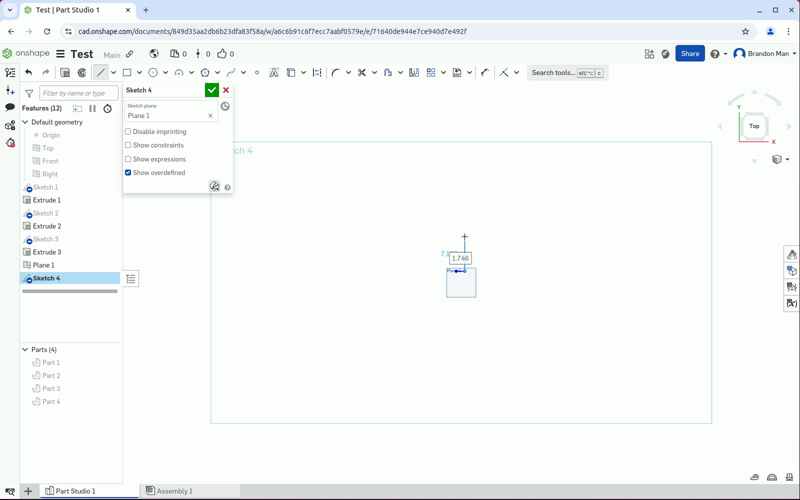
key_up(shift)
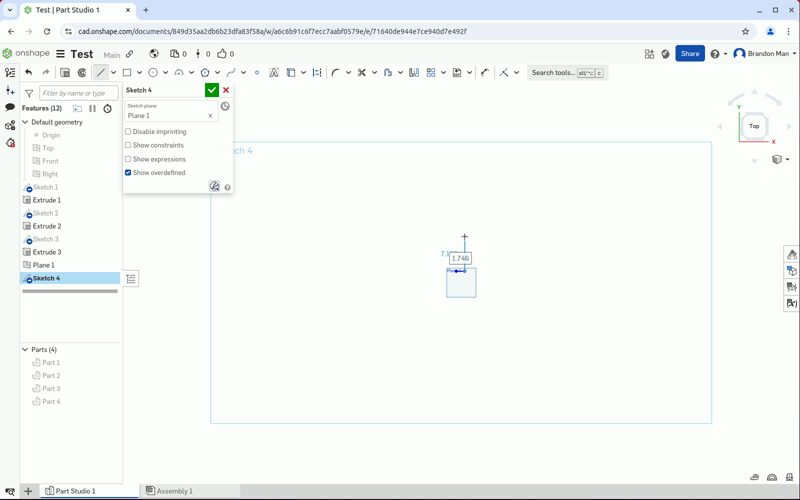
key(esc)
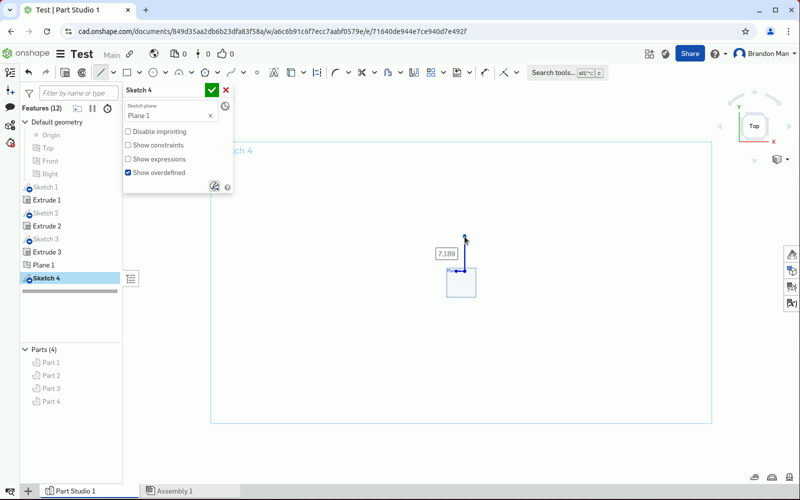
key(a)
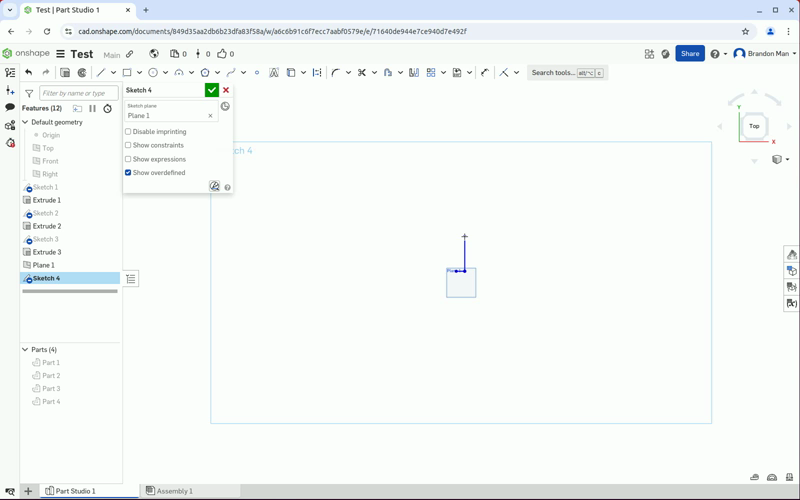
mouse_move(464, 236)
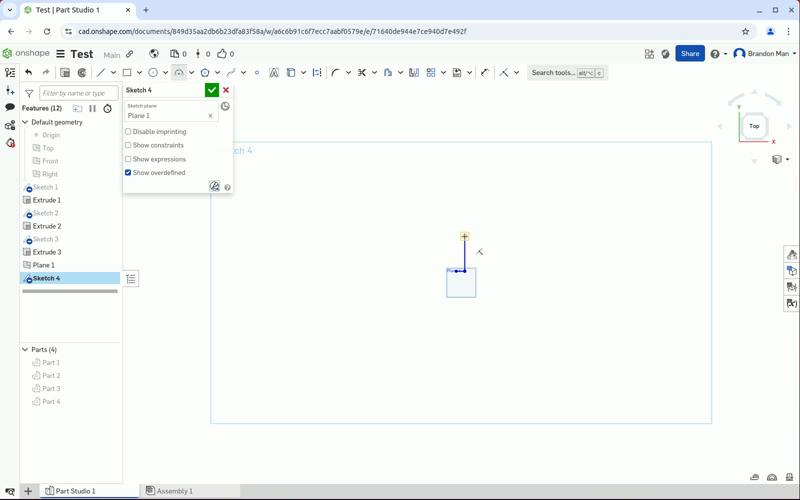
click(464, 236)
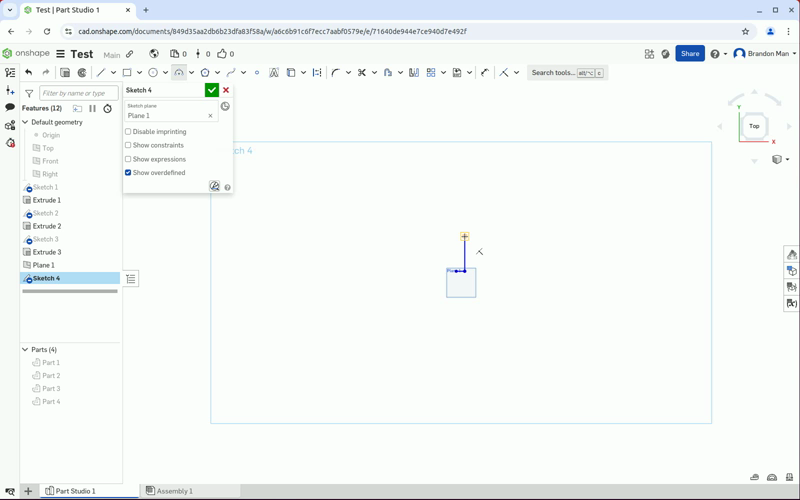
key_down(shift)
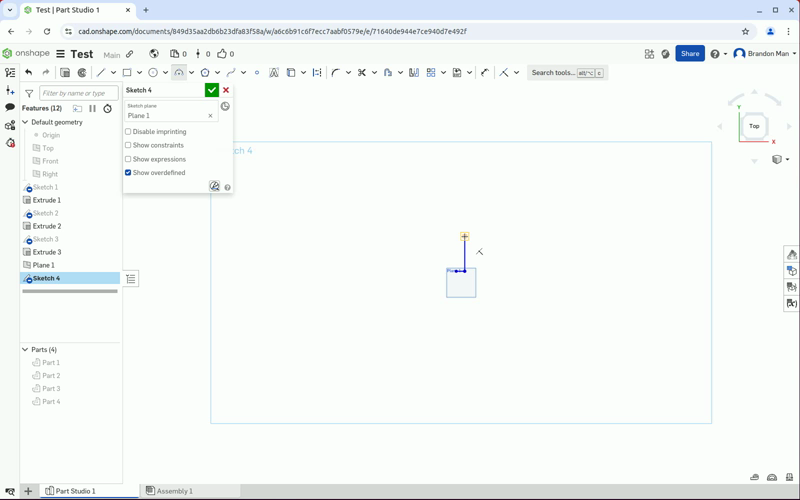
mouse_move(456, 236)
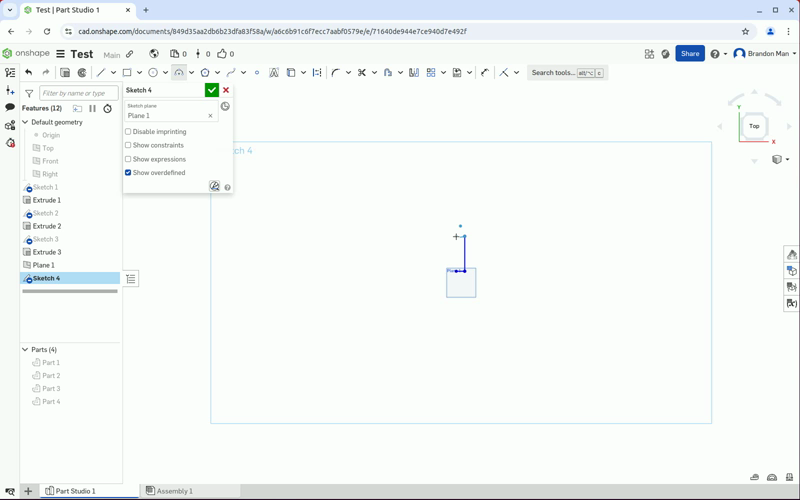
click(456, 236)
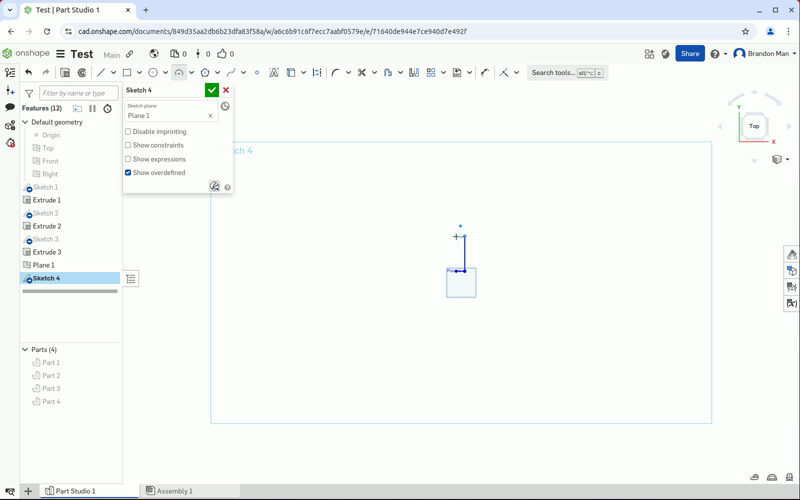
mouse_move(460, 237)
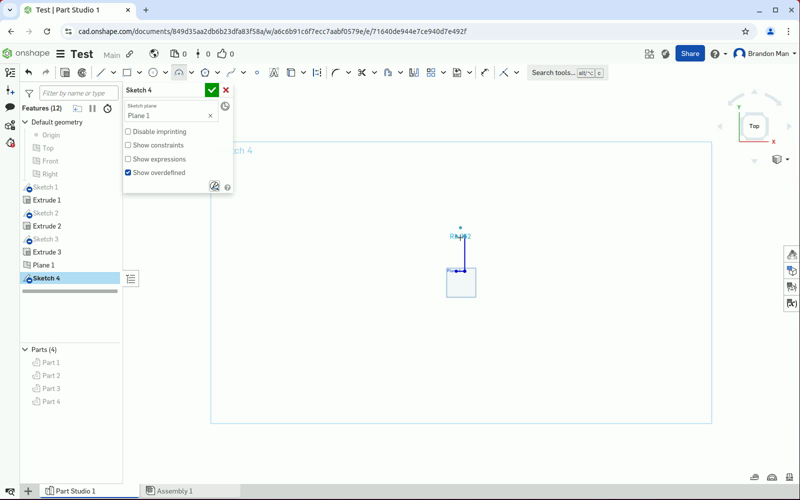
click(460, 237)
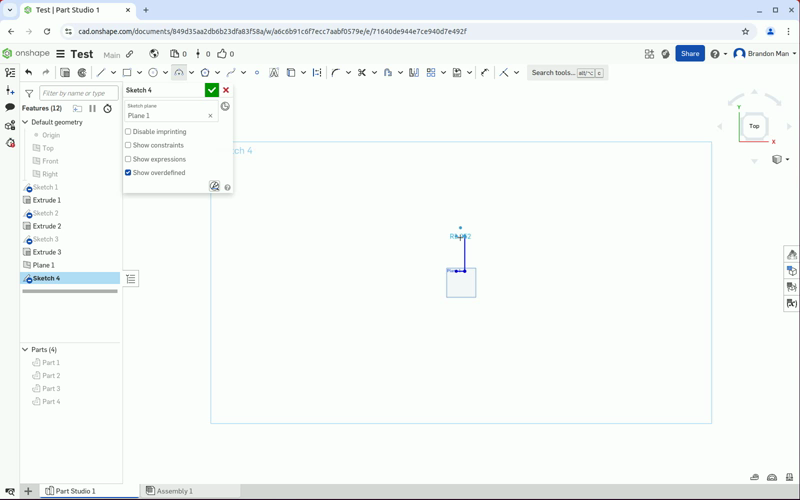
key_up(shift)
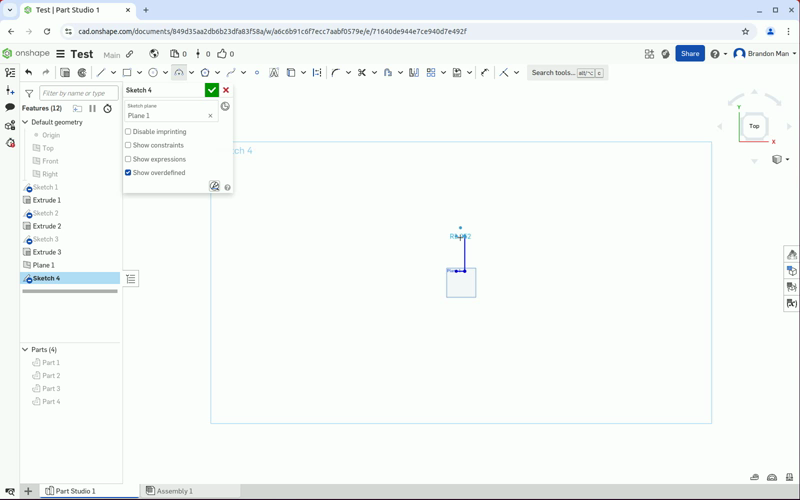
key(esc)
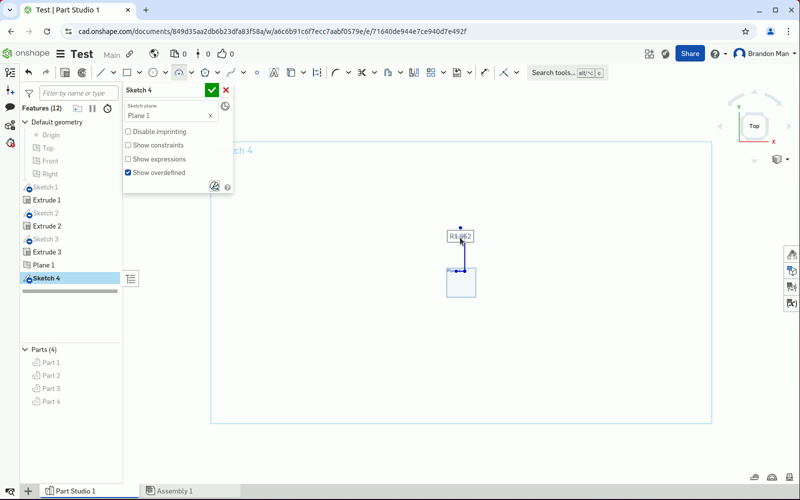
key(l)
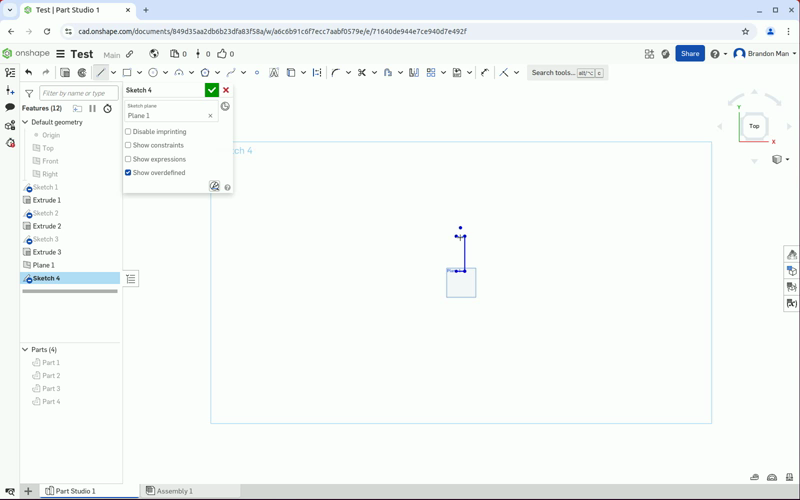
mouse_move(456, 236)
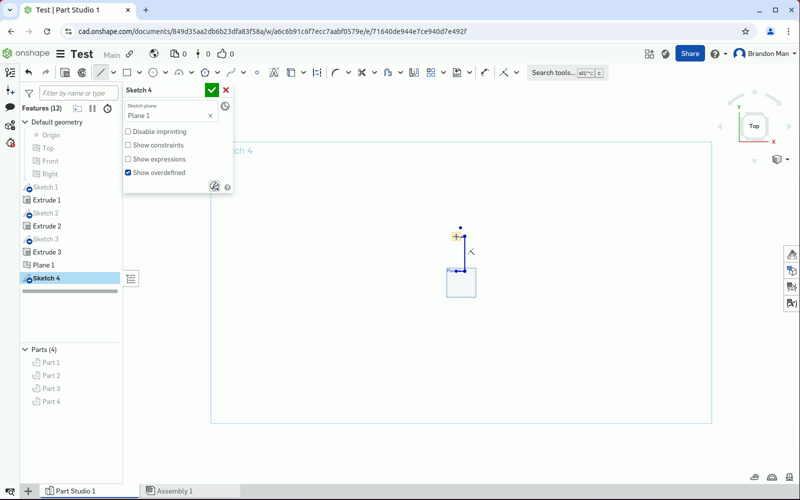
click(456, 236)
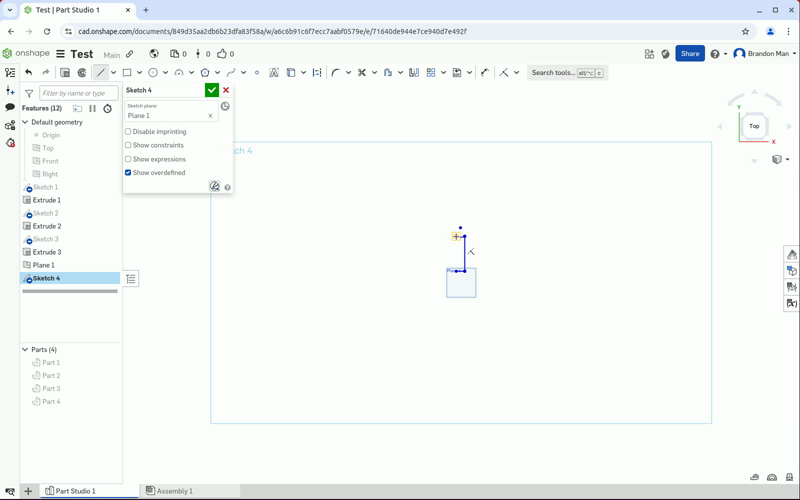
mouse_move(486, 236)
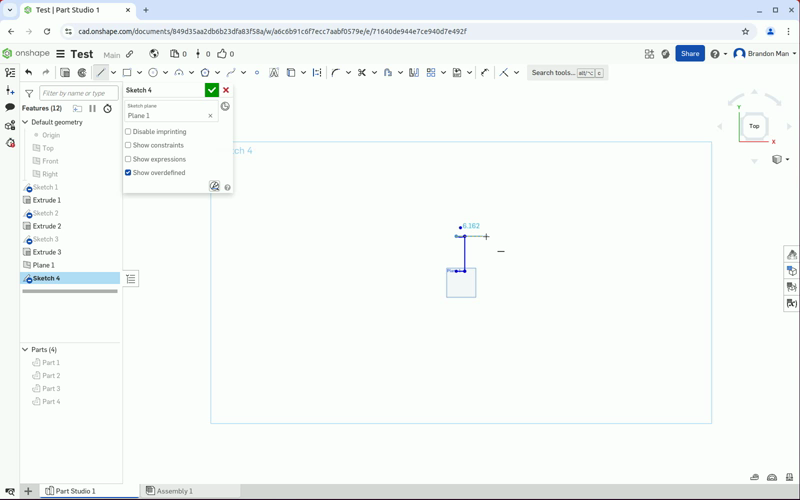
key_down(shift)
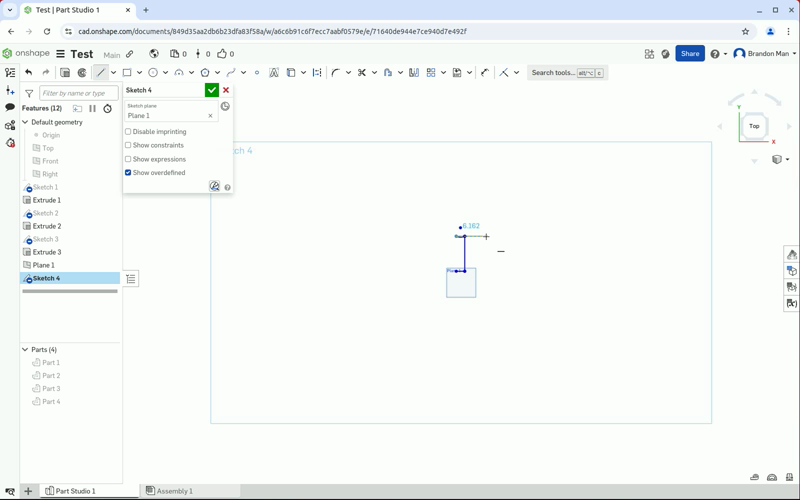
mouse_move(456, 271)
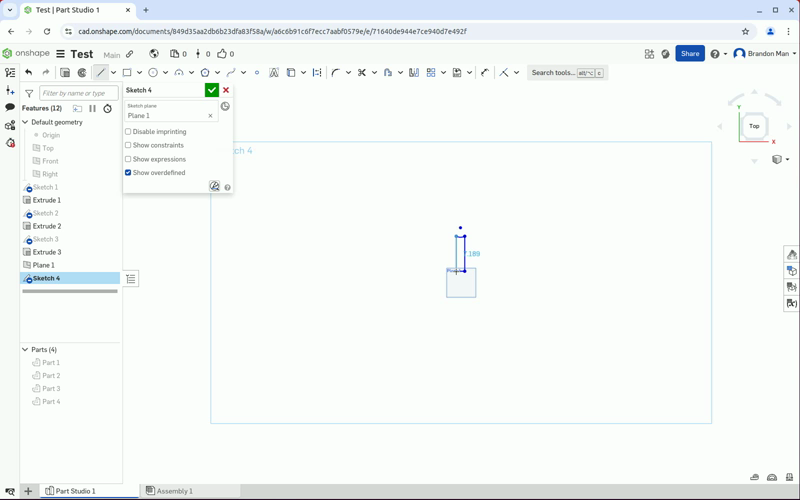
key_up(shift)
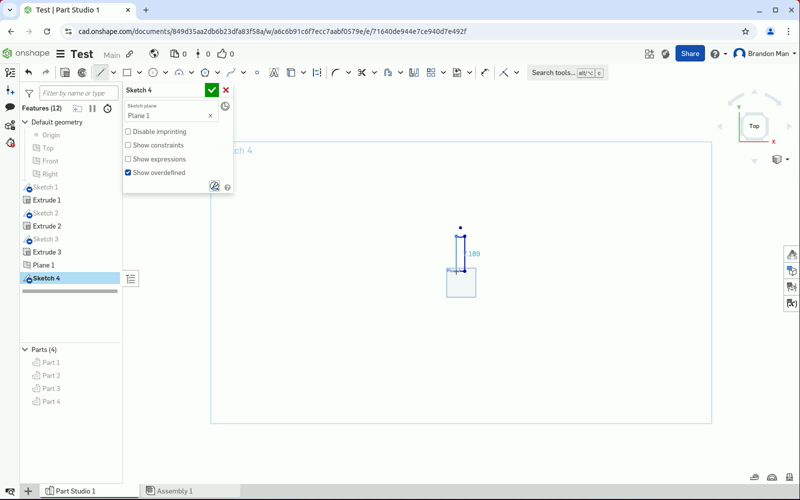
click(456, 271)
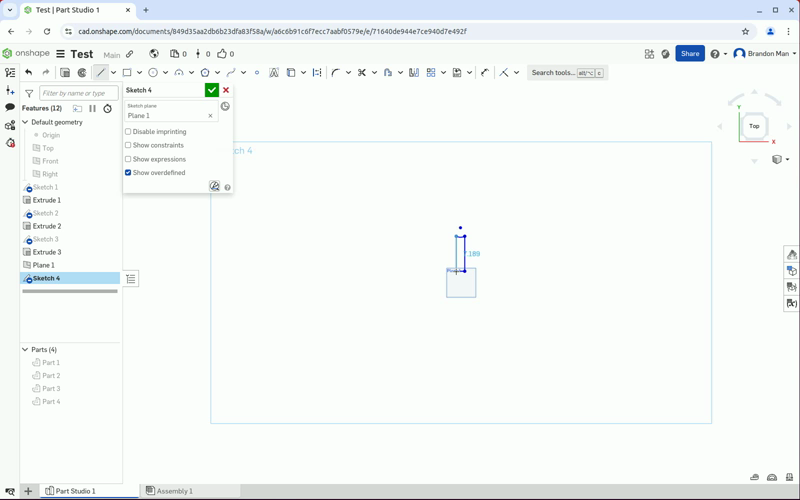
key(esc)
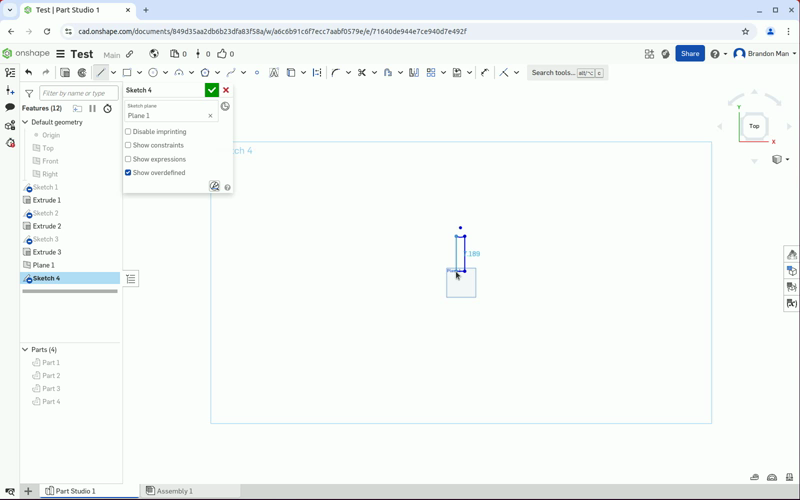
mouse_move(461, 243)
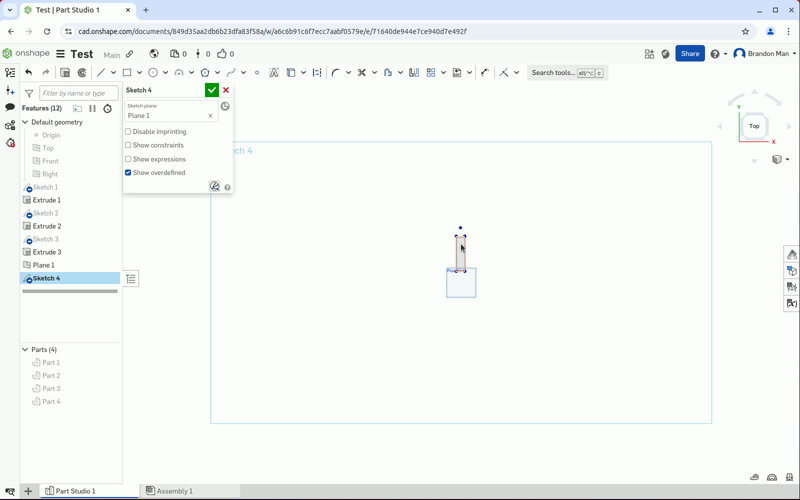
scroll(6)
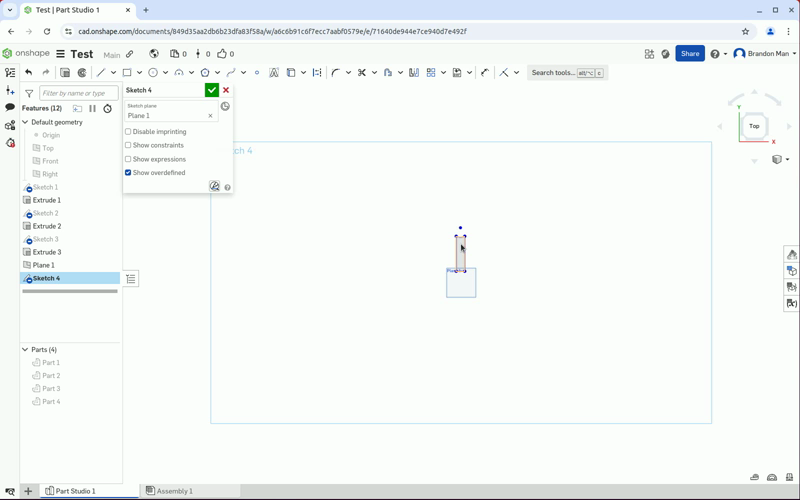
scroll(6)
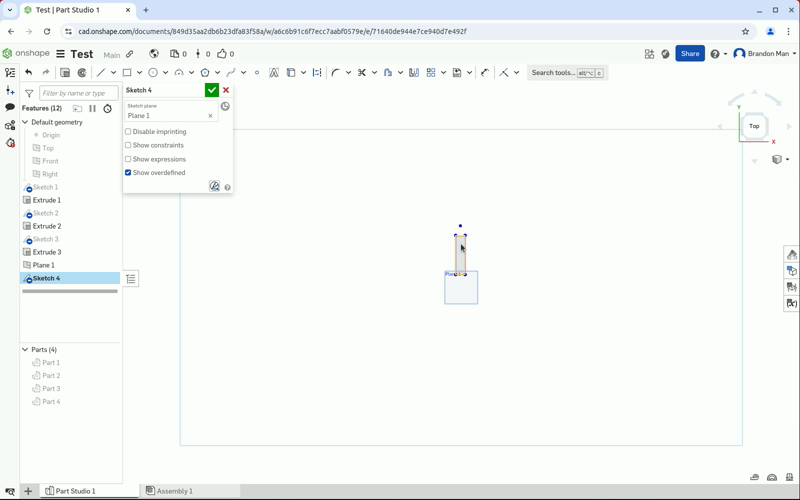
scroll(6)
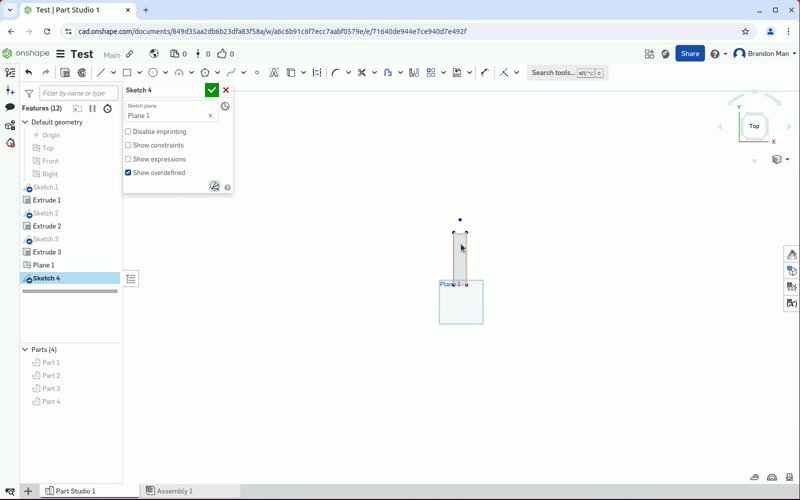
scroll(6)
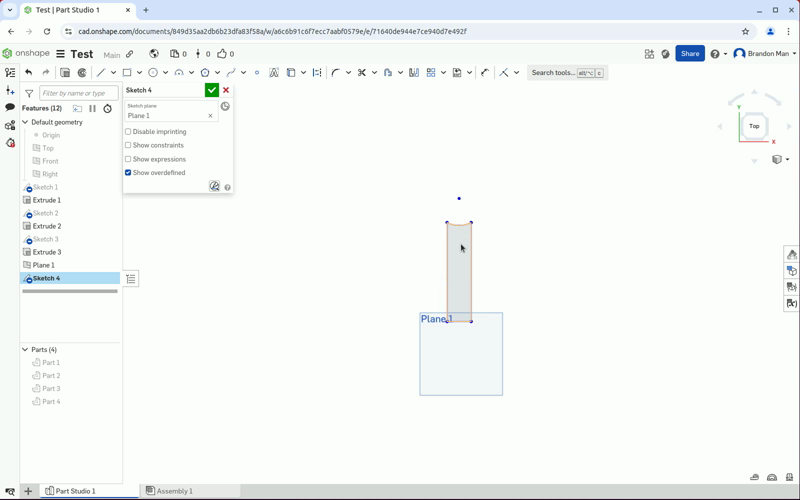
scroll(6)
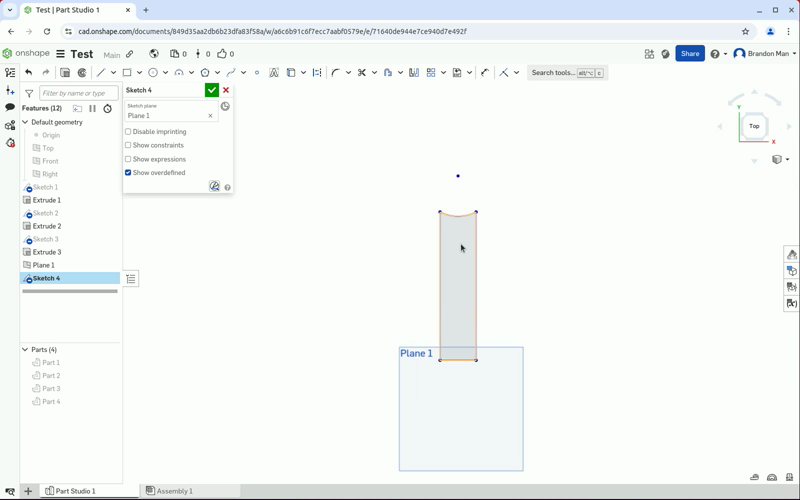
scroll(6)
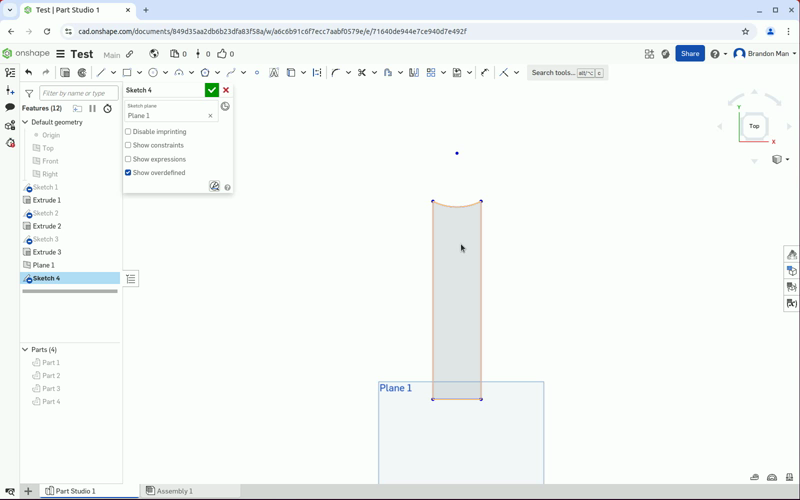
scroll(6)
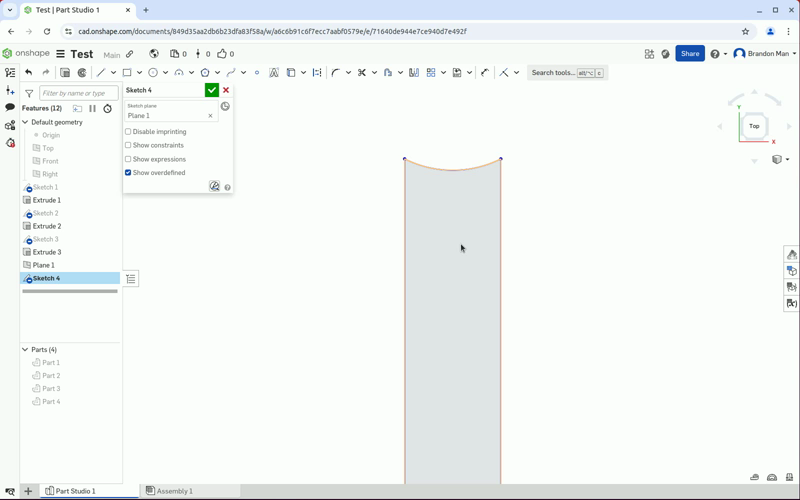
click(461, 243)
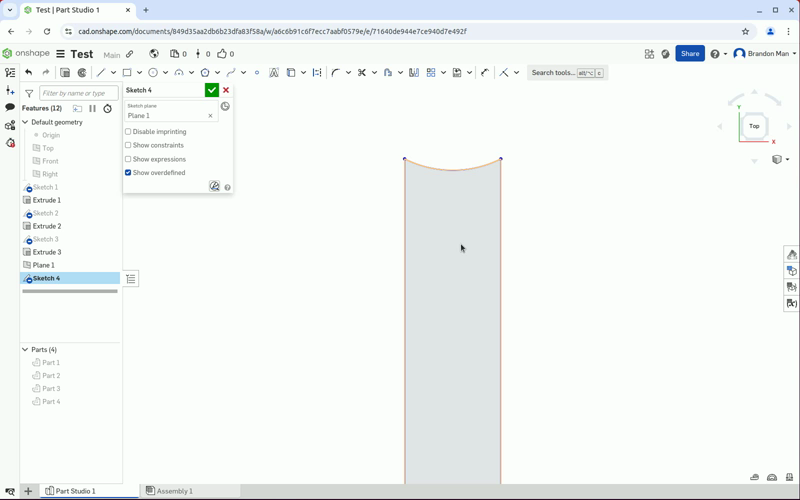
scroll(-6)
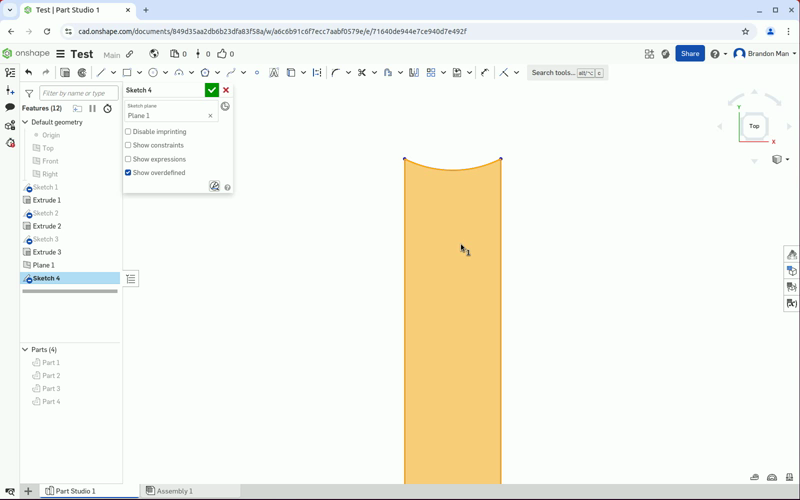
scroll(-6)
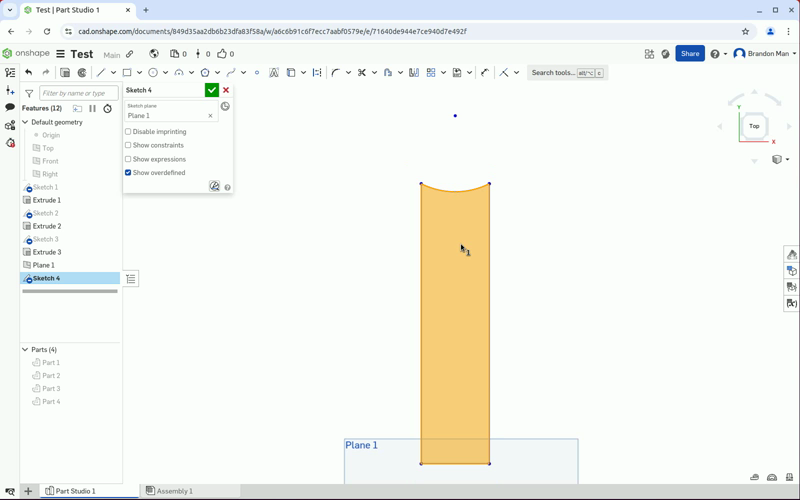
scroll(-6)
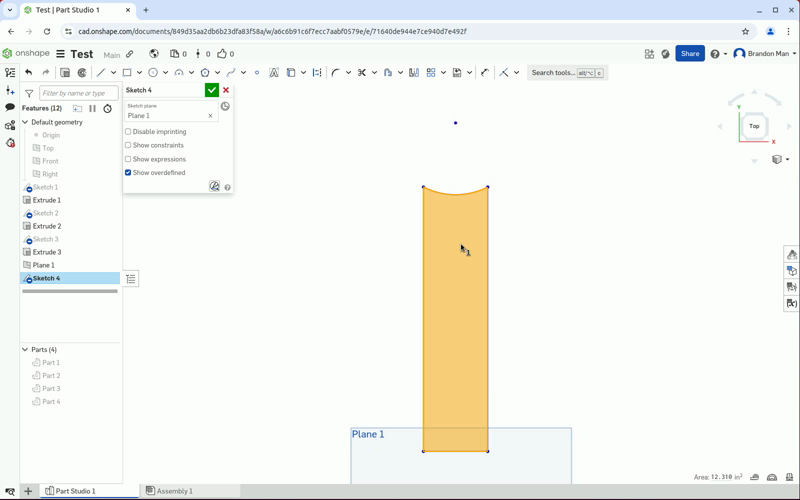
scroll(-6)
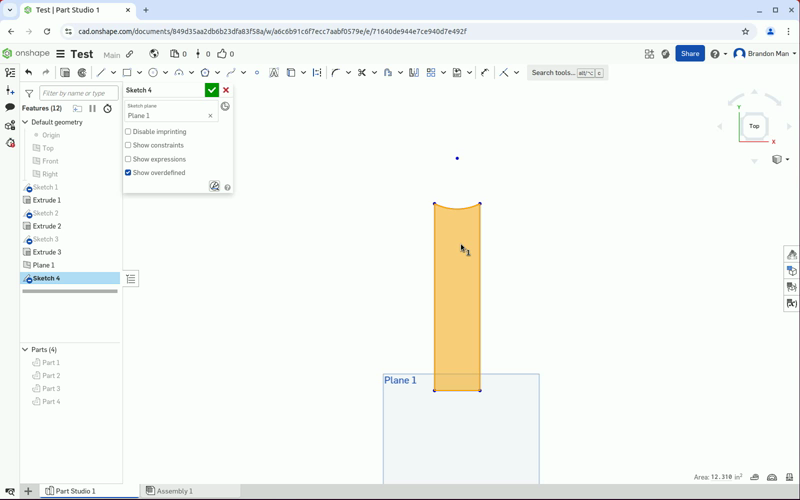
scroll(-6)
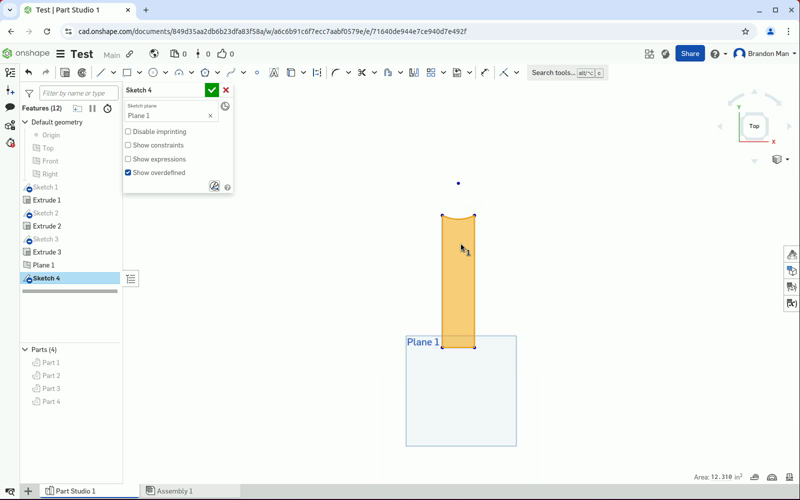
scroll(-6)
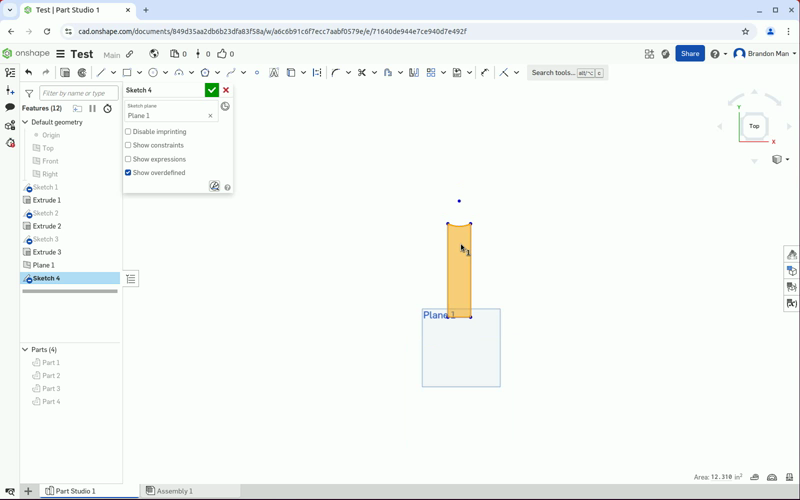
scroll(-6)
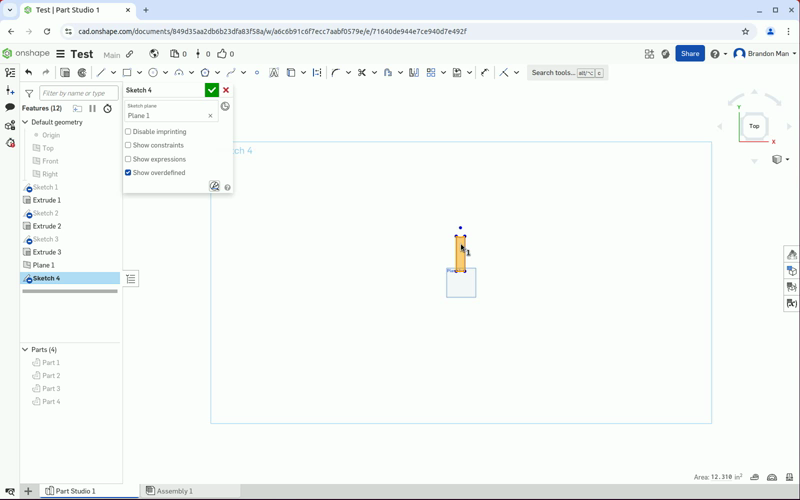
mouse_move(73, 352)
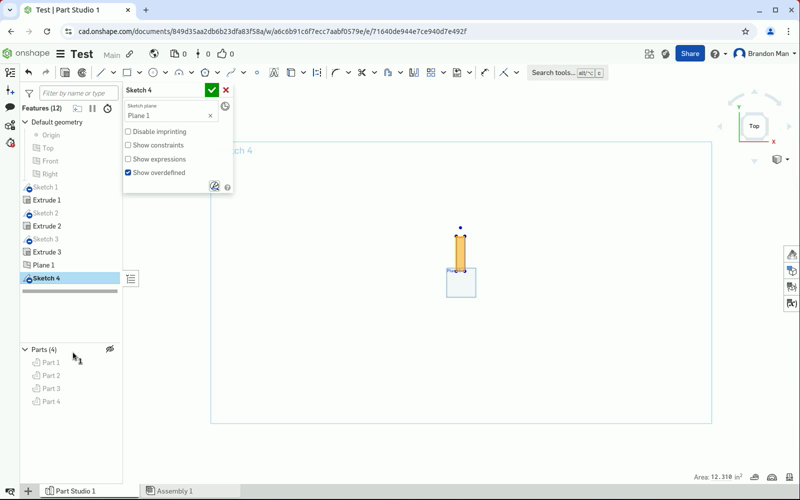
key(shift+y)
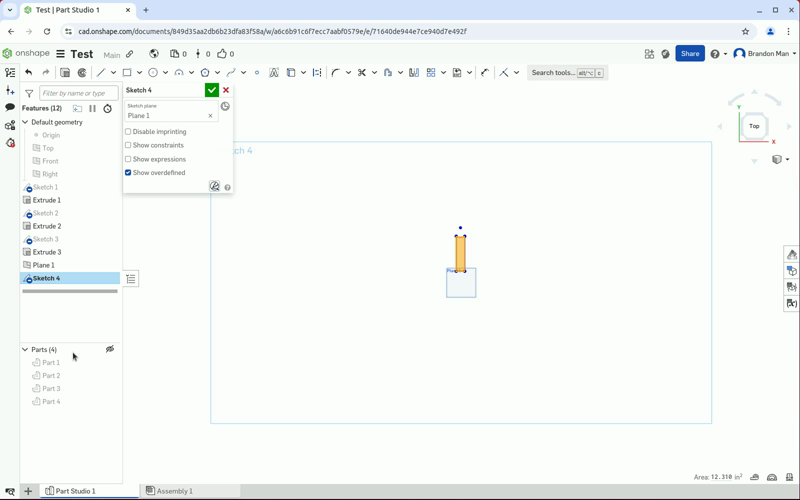
key(shift+e)
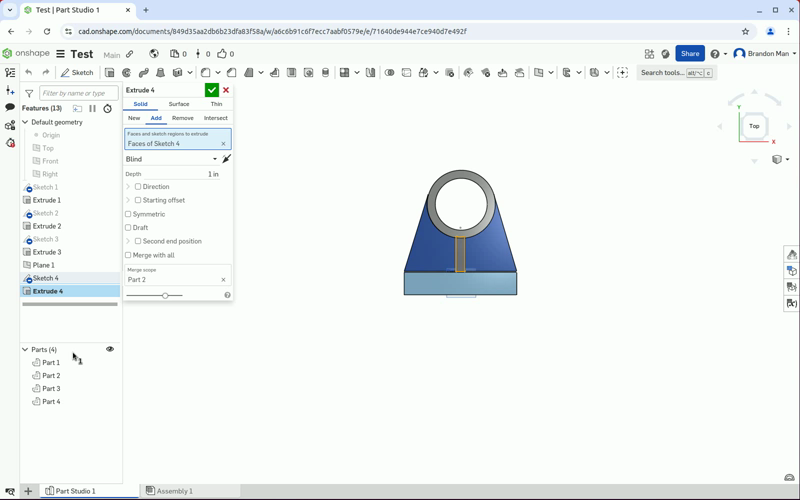
mouse_move(143, 106)
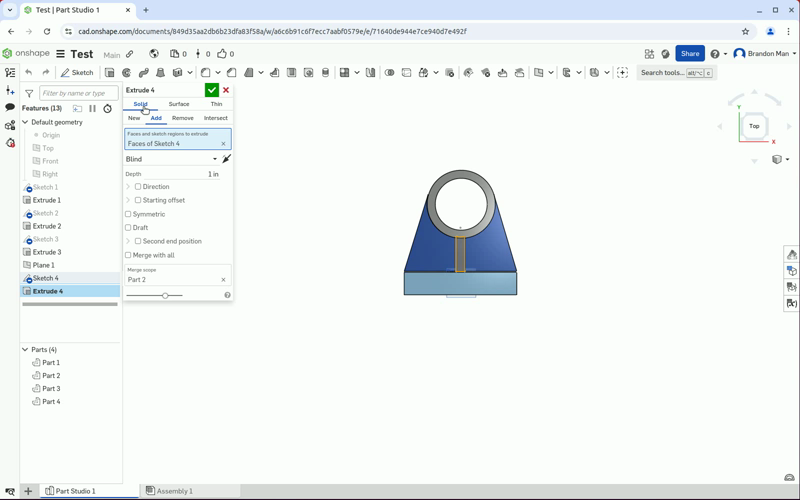
click(143, 106)
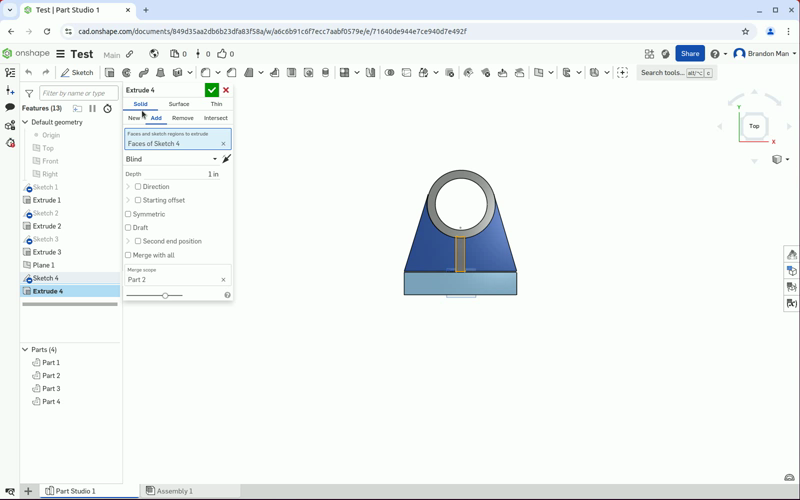
mouse_move(137, 120)
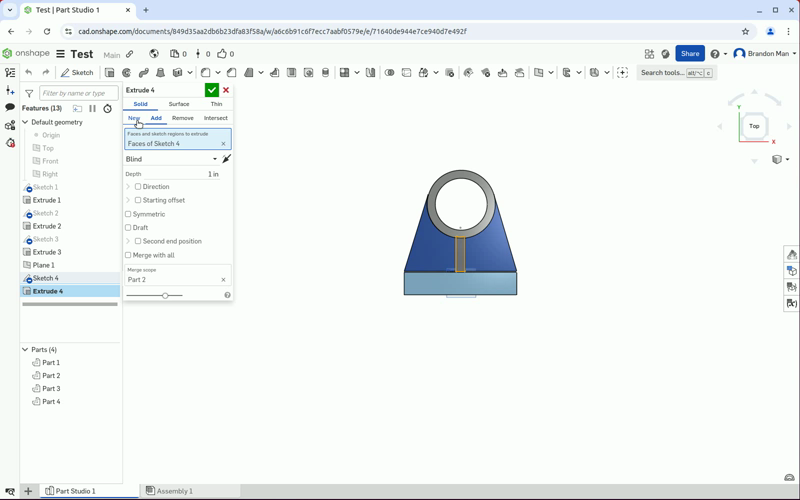
click(137, 120)
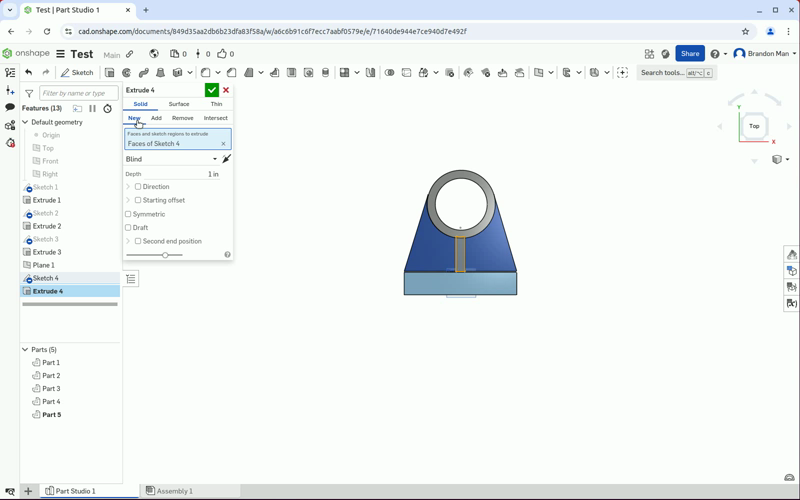
key(tab, 4)
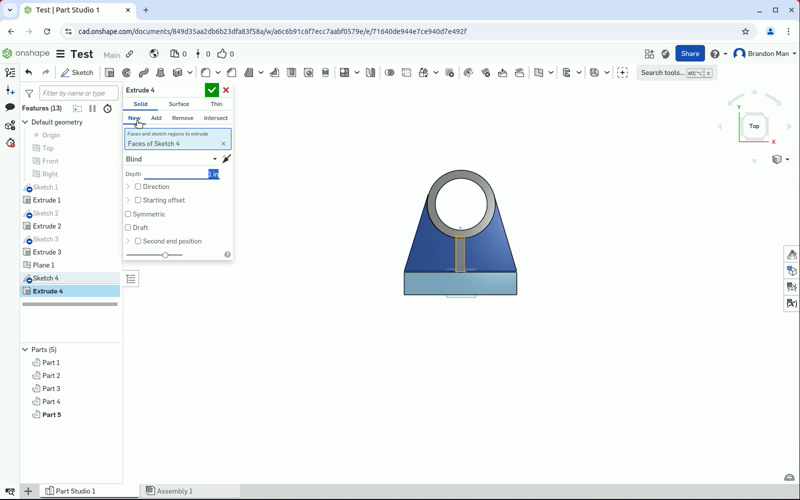
text(8.184)
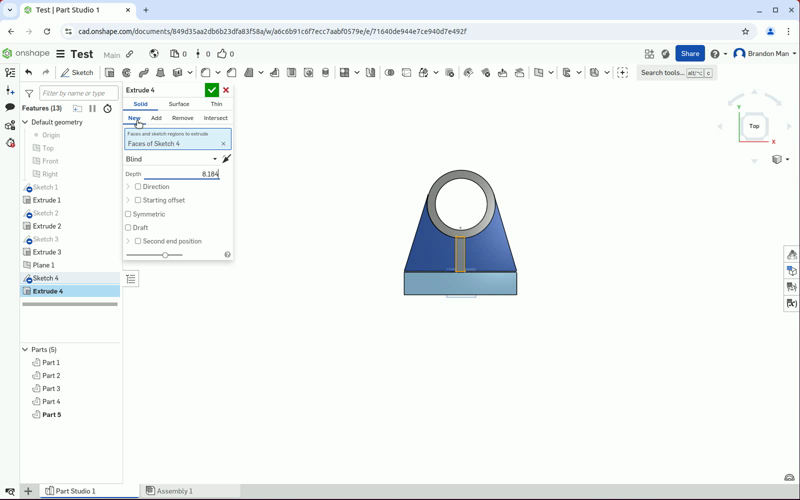
key(enter)
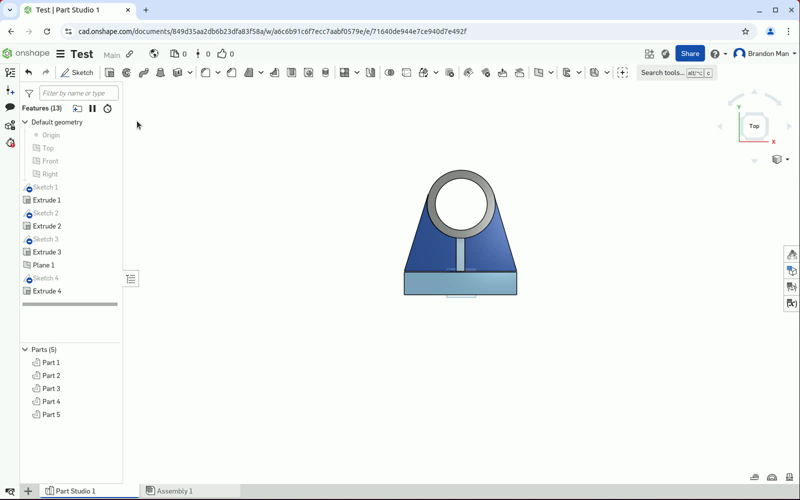
key(shift+h)
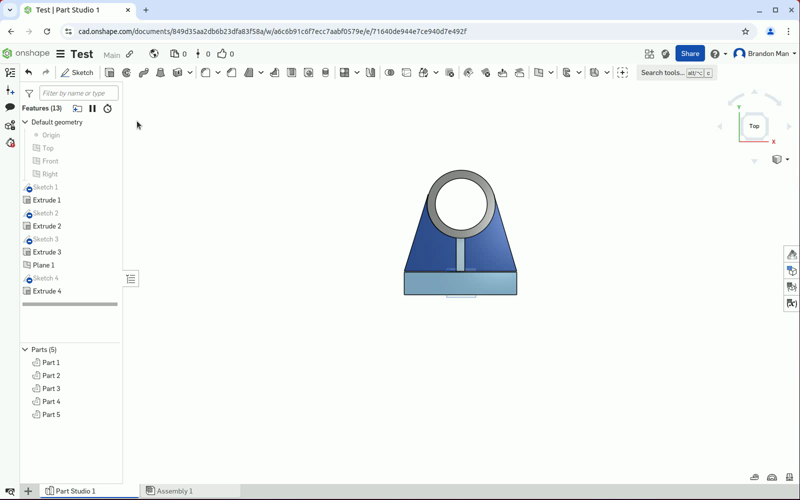
key(shift+h)
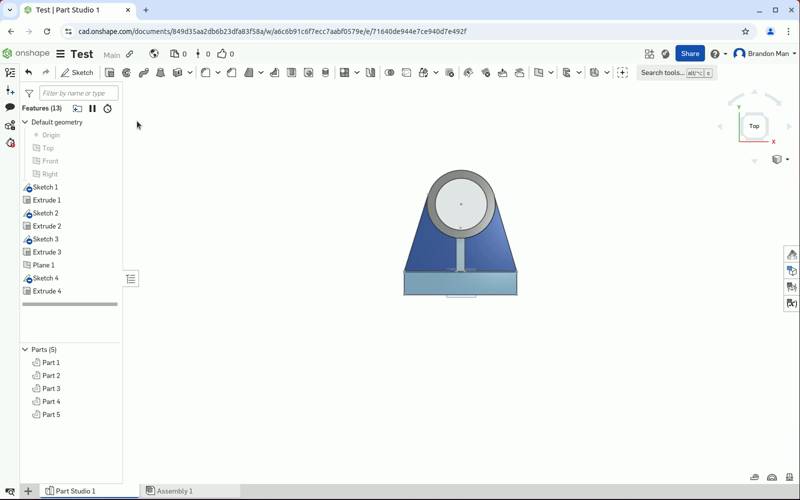
key(shift+7)
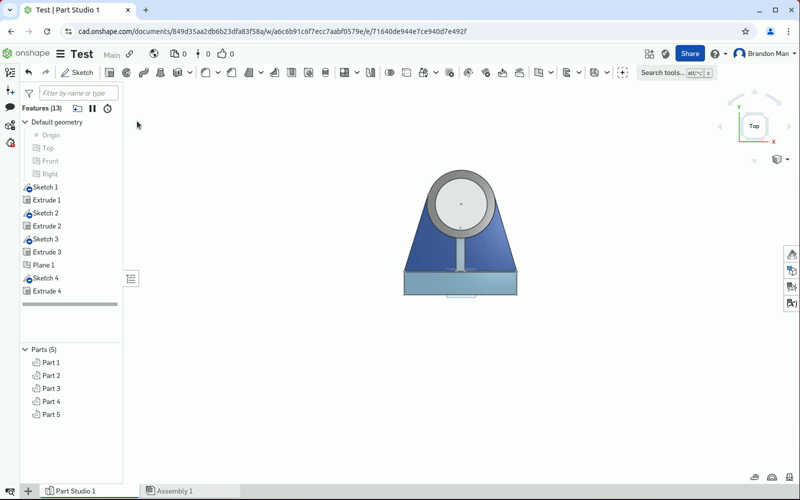
key(up, 3)
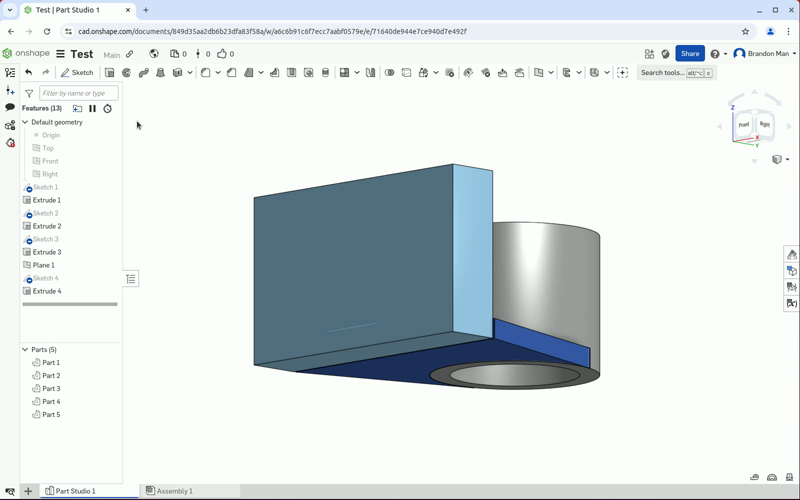
key(left, 3)
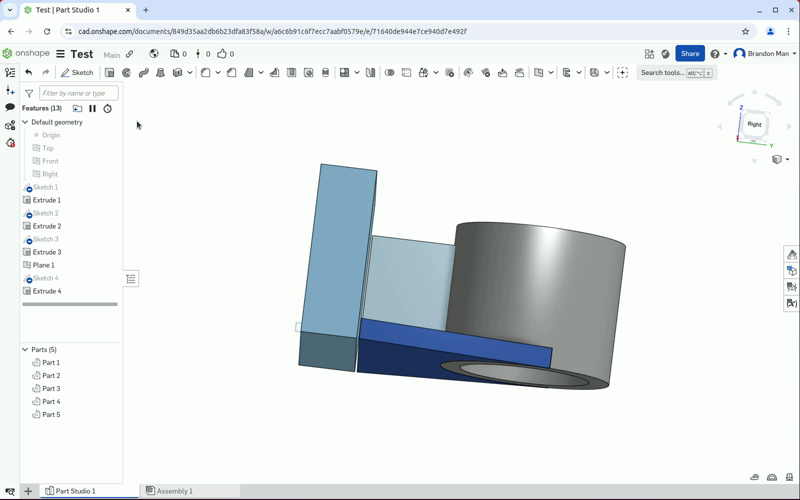
key(right, 3)
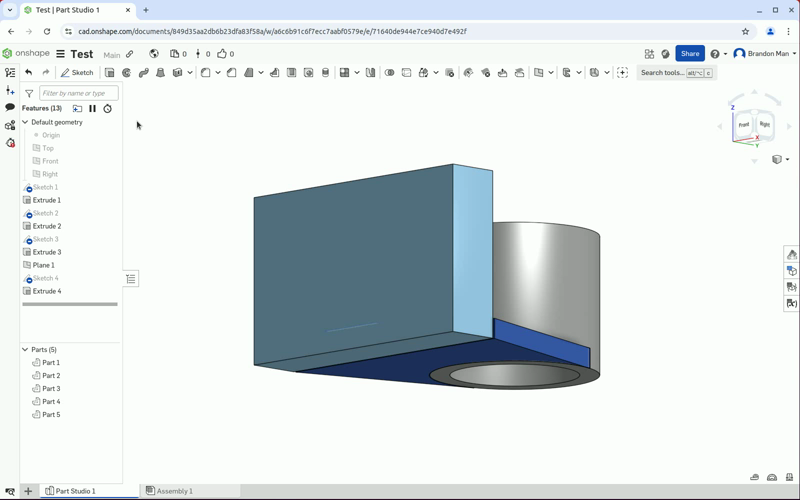
key(down, 3)
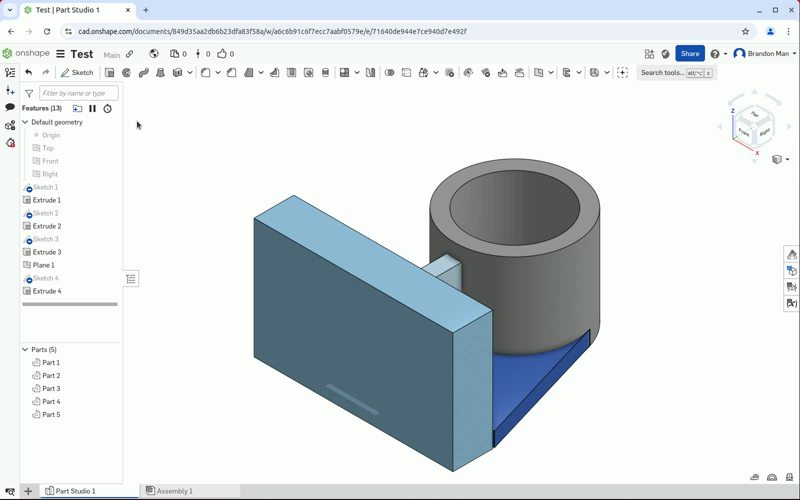
mouse_move(73, 189)
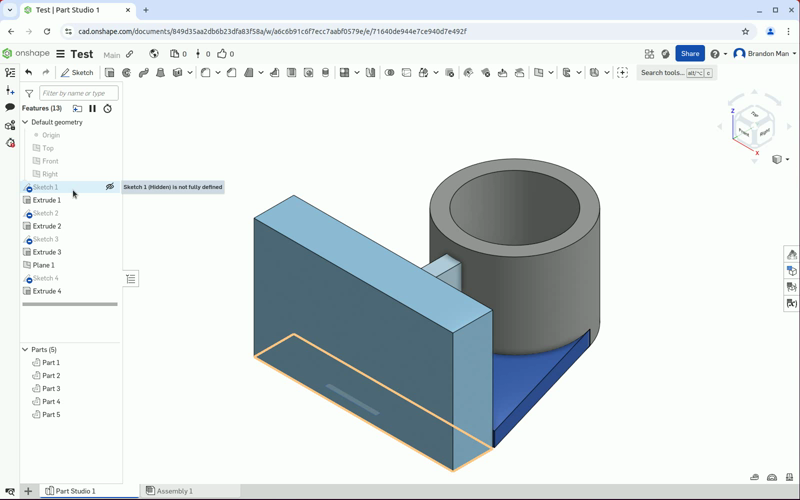
click(73, 189)